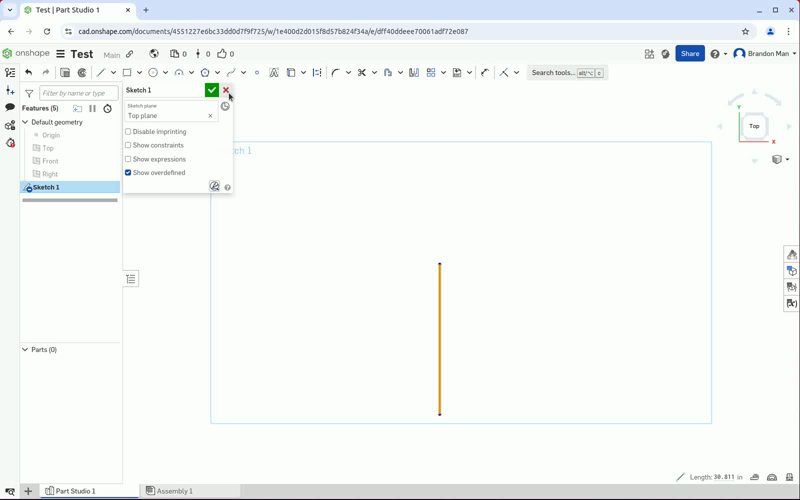
key(shift+h)
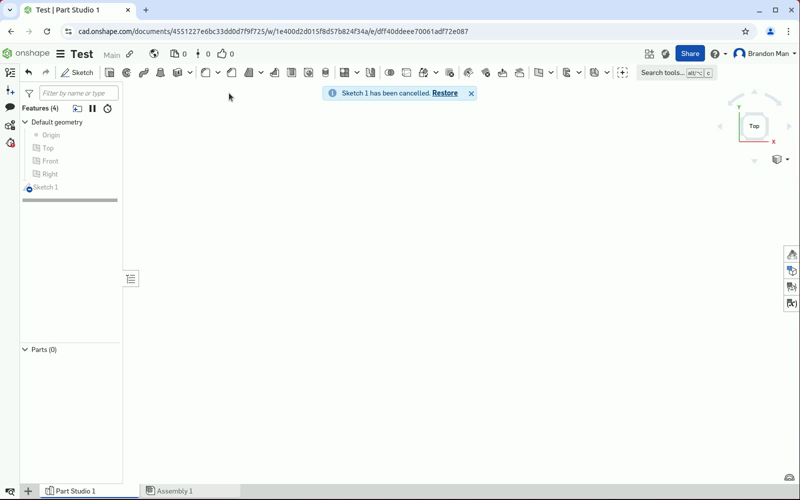
mouse_move(73, 352)
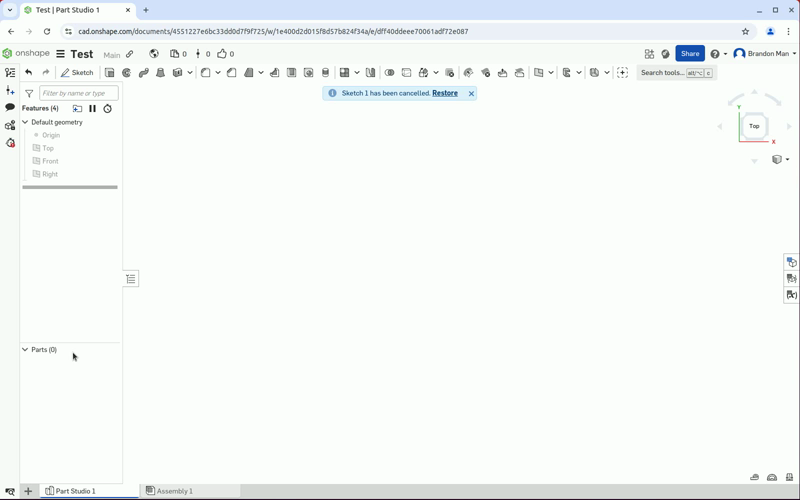
key(y)
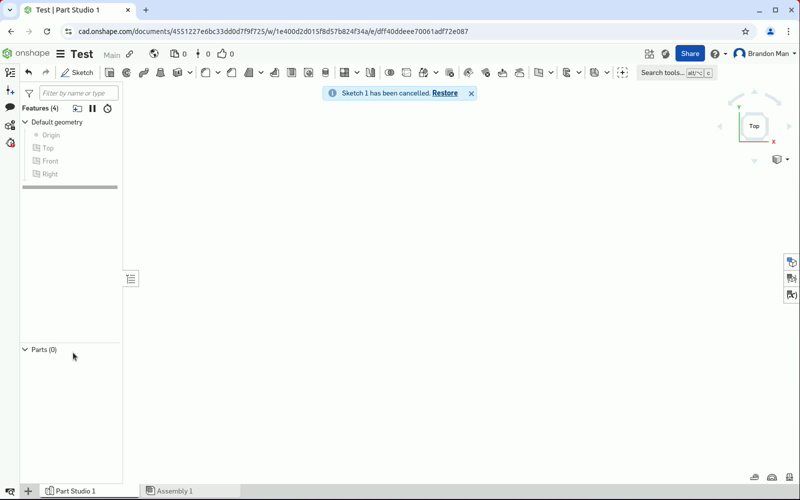
key(shift+p)
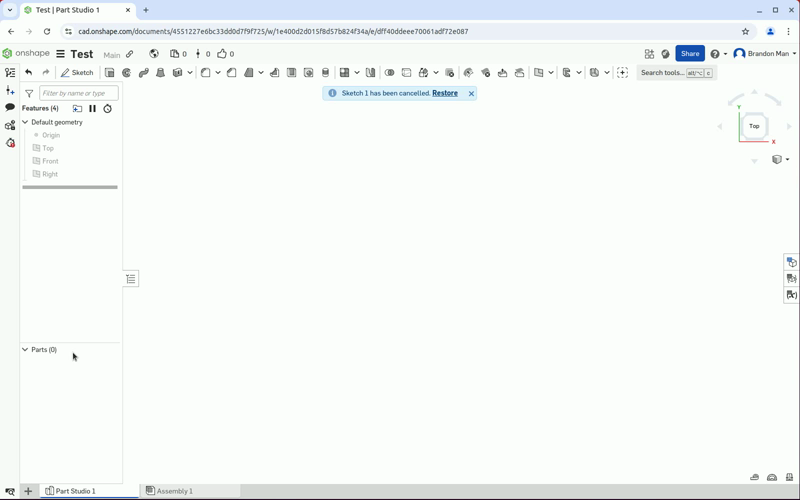
key(space)
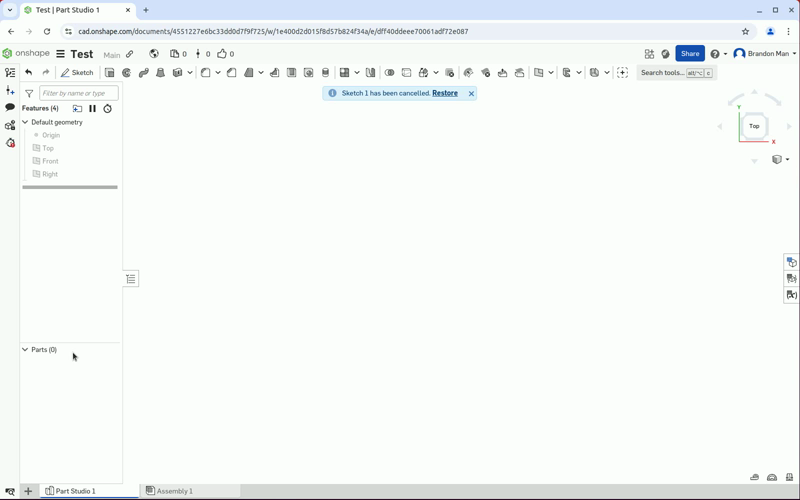
key_down(shift)
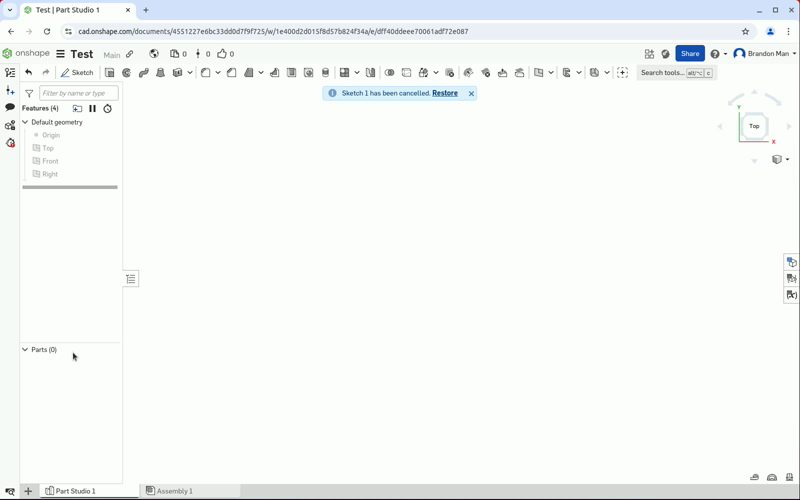
key(up)
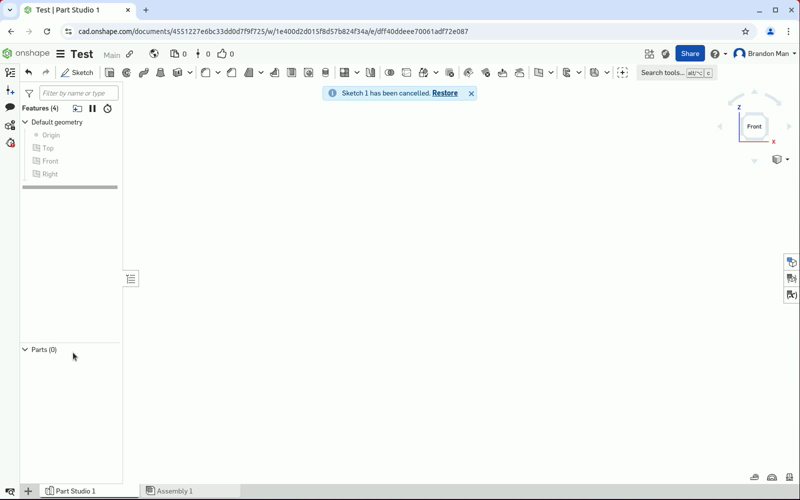
key_up(shift)
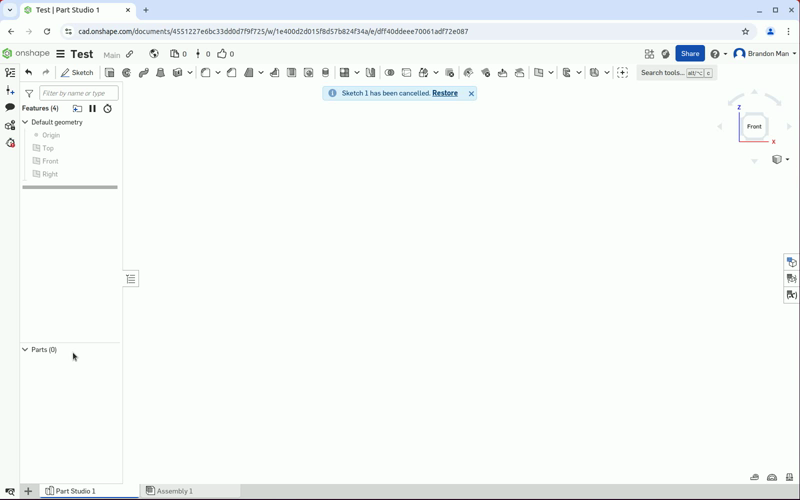
mouse_move(73, 352)
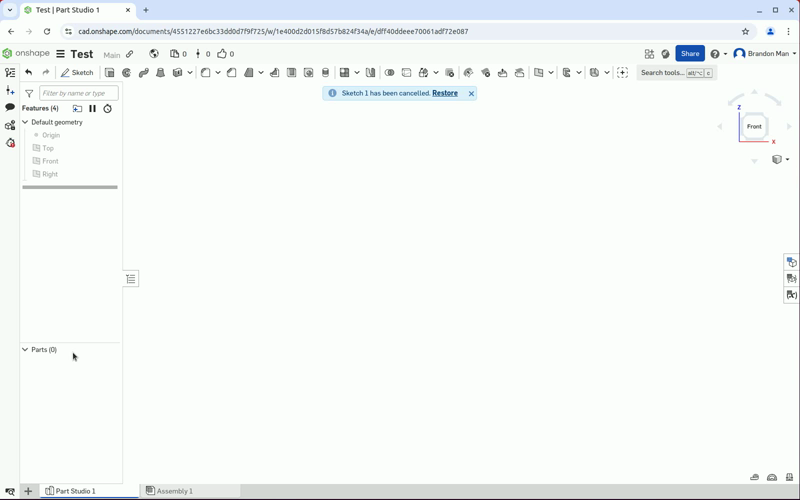
key(shift+y)
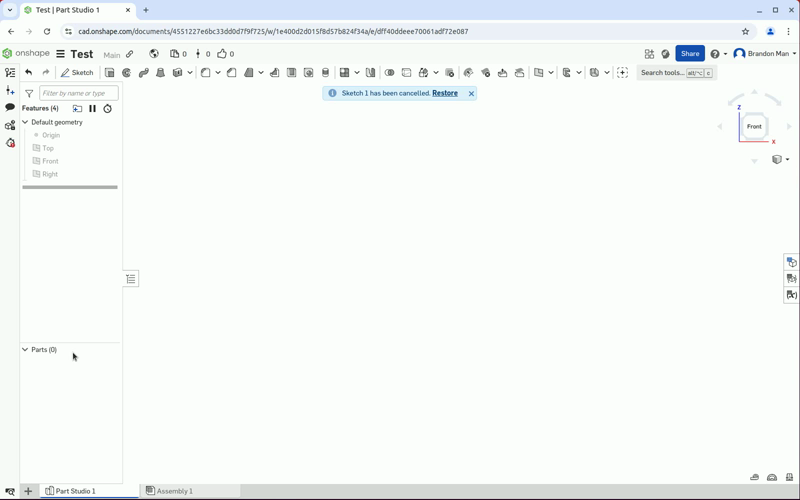
key(shift+s)
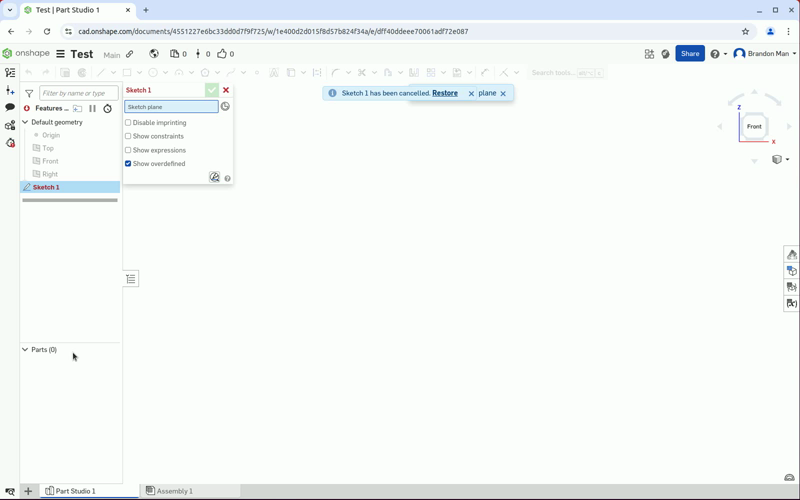
mouse_move(73, 163)
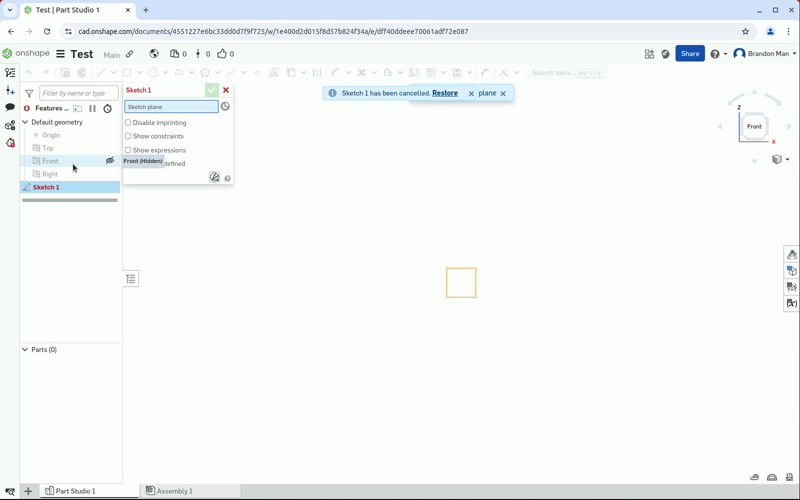
click(73, 163)
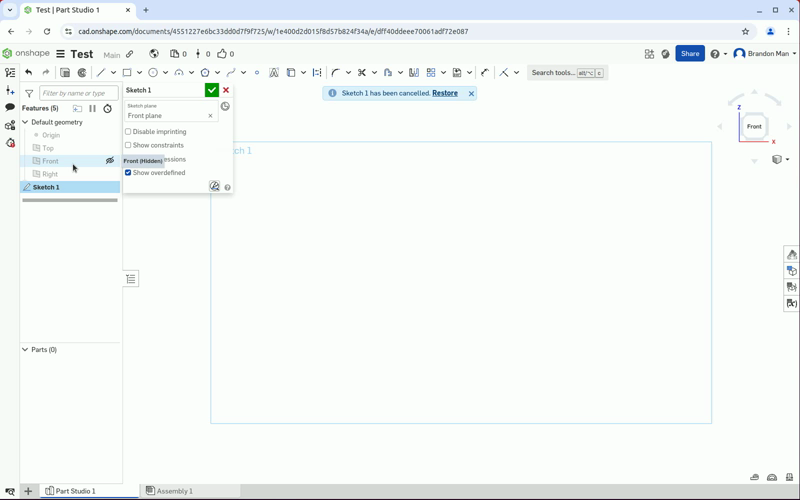
mouse_move(73, 352)
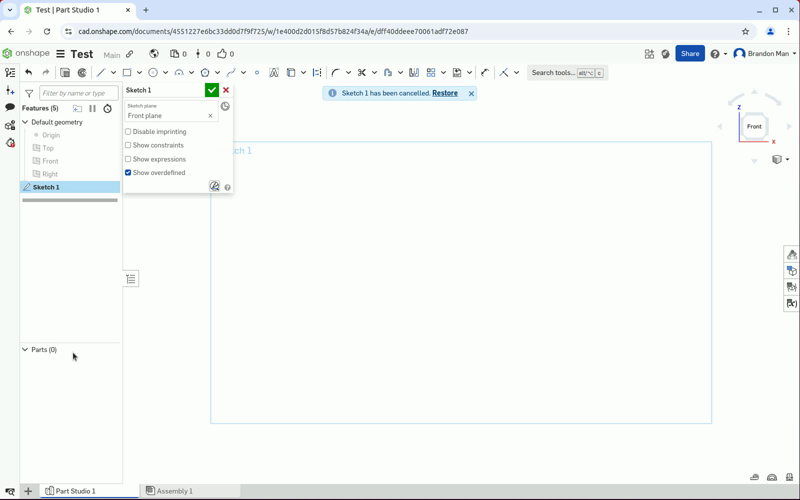
key(y)
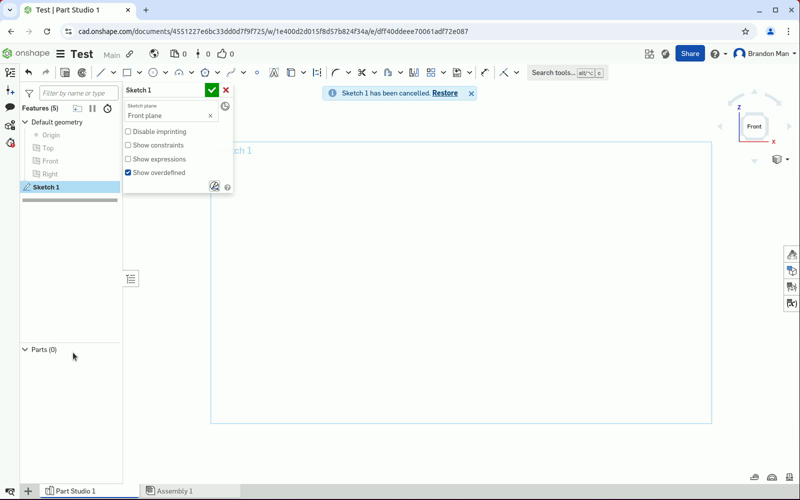
key(l)
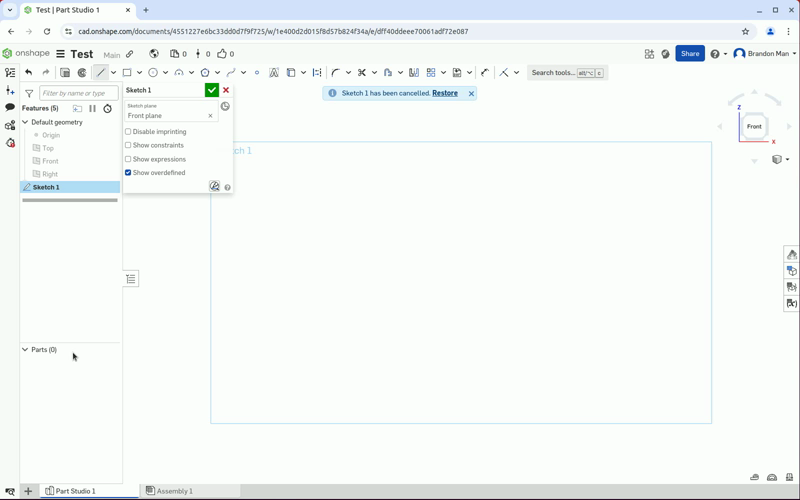
key_down(shift)
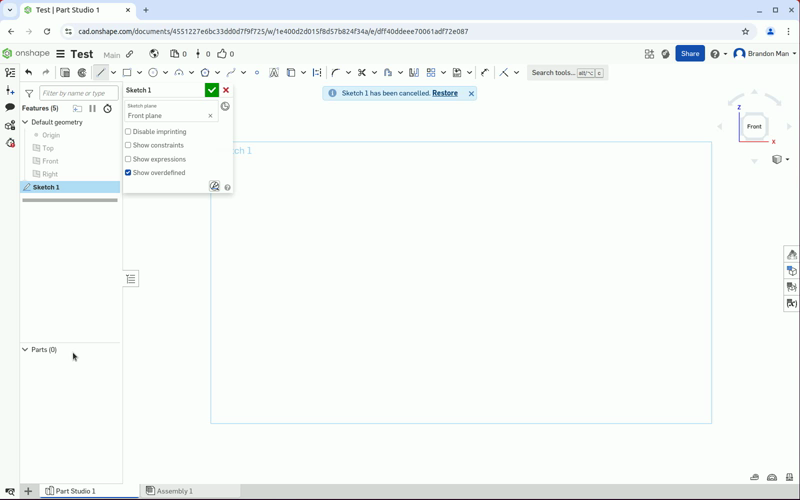
mouse_move(460, 282)
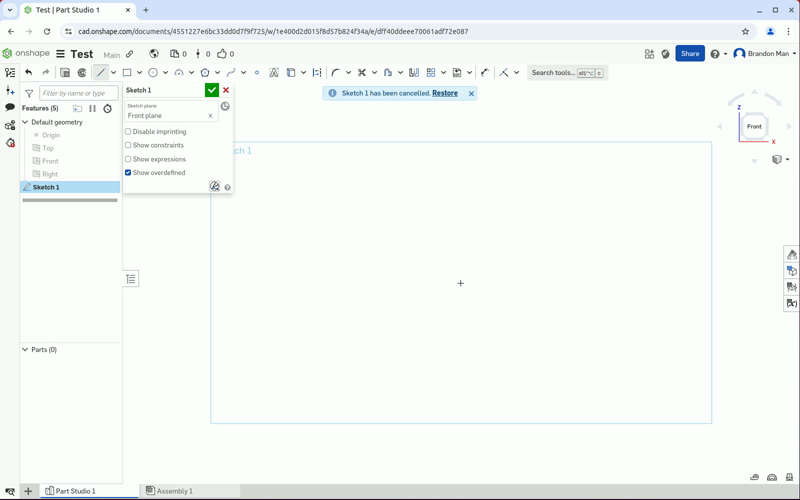
click(460, 282)
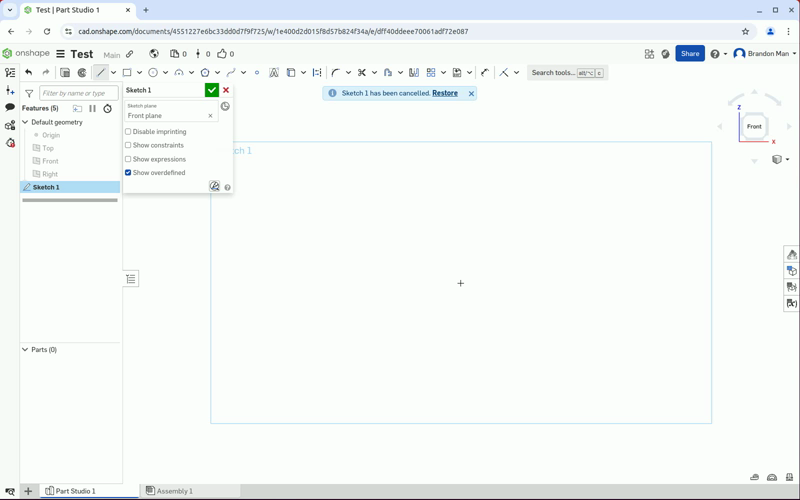
key_up(shift)
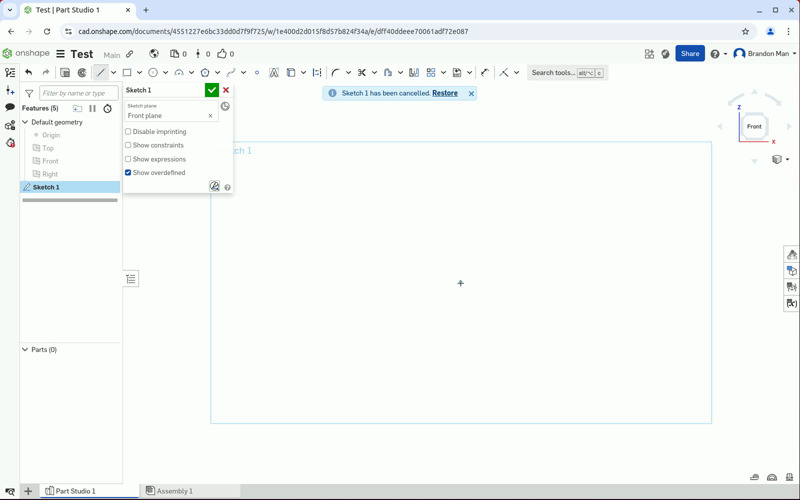
key_down(shift)
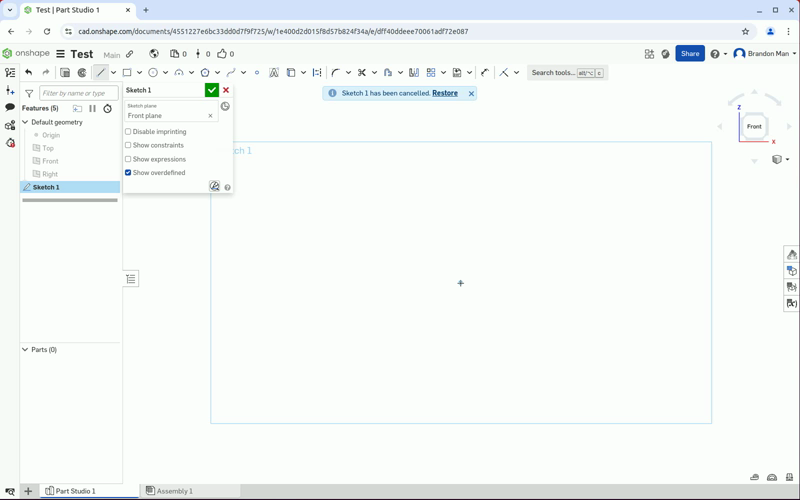
mouse_move(573, 282)
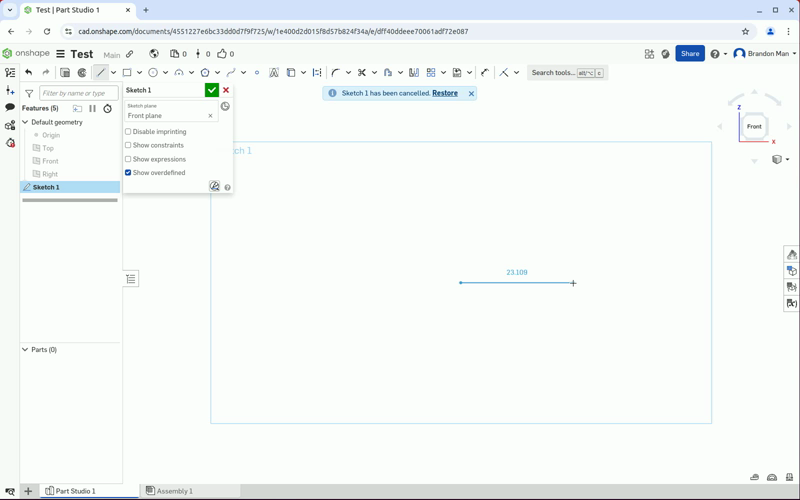
click(573, 282)
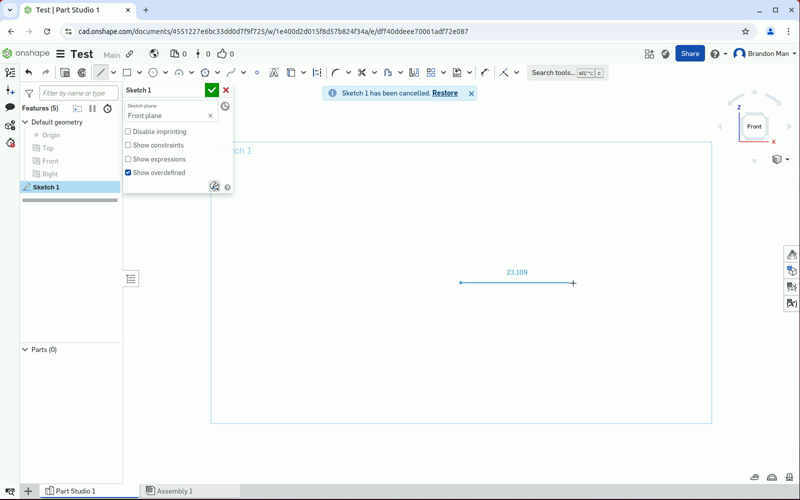
key_up(shift)
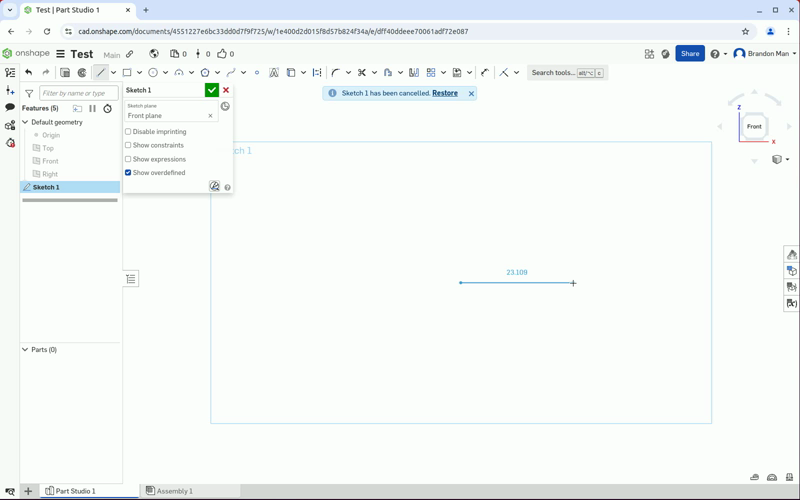
key_down(shift)
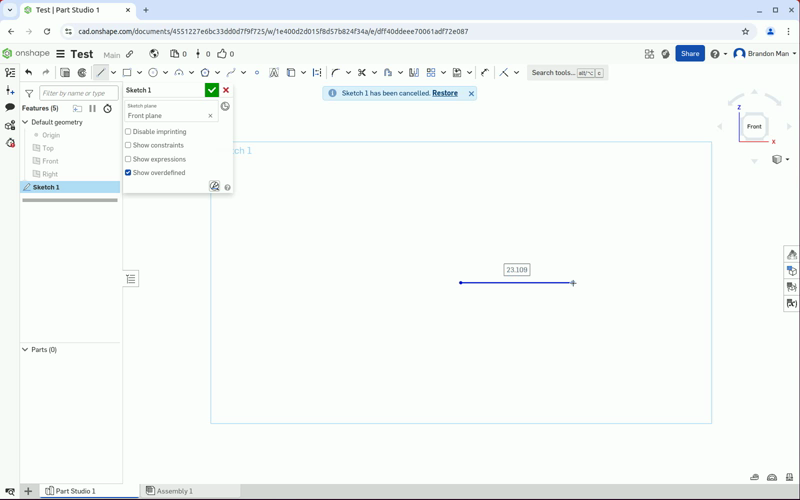
mouse_move(517, 208)
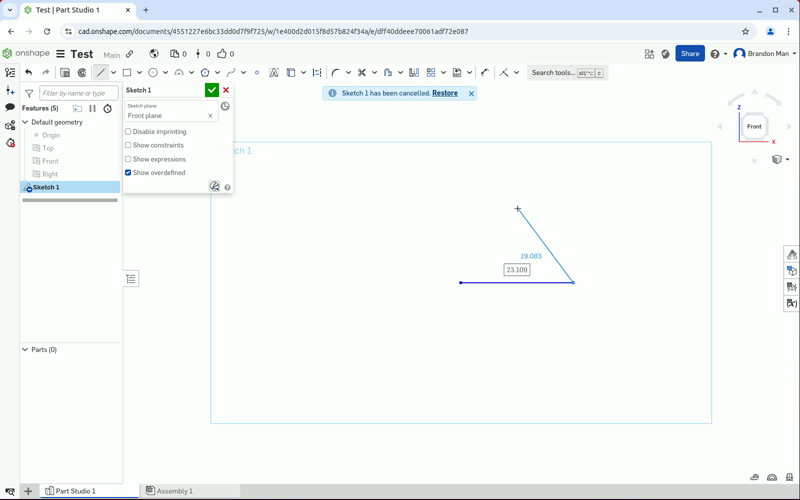
click(517, 208)
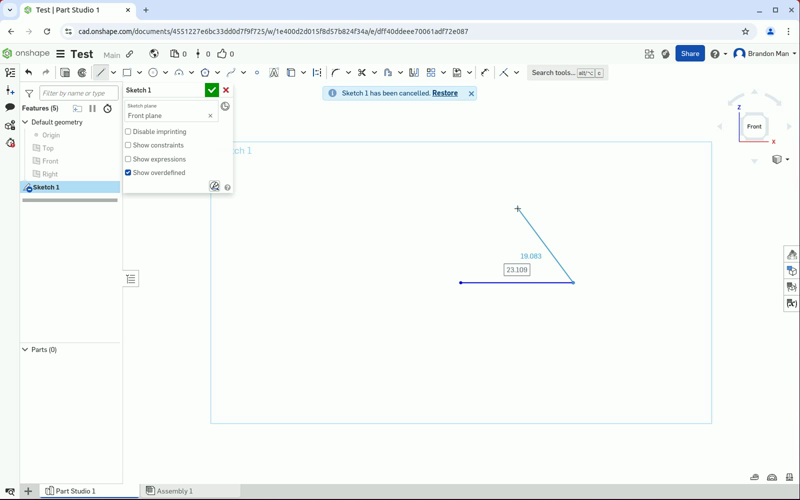
key_up(shift)
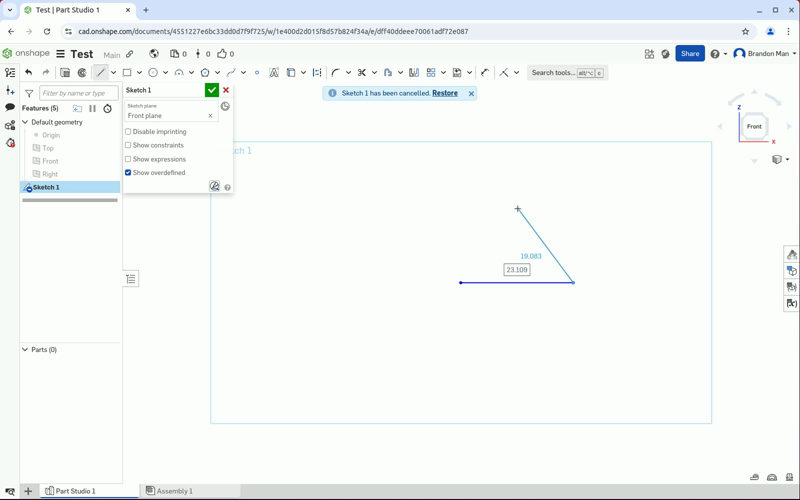
key_down(shift)
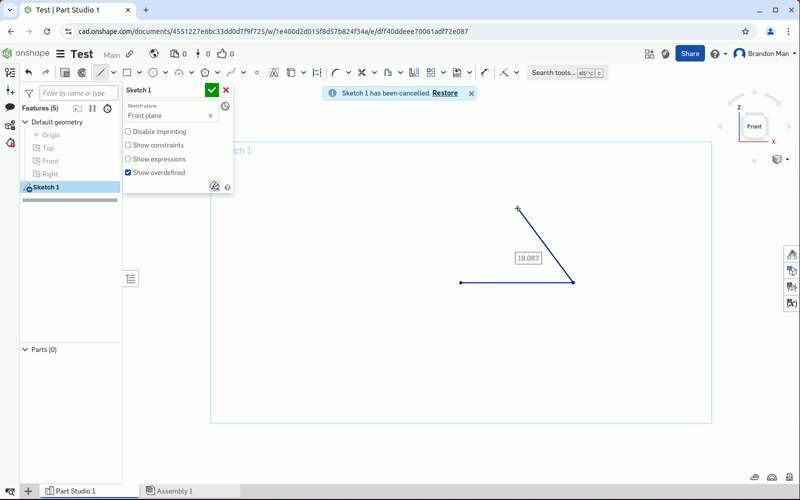
mouse_move(547, 208)
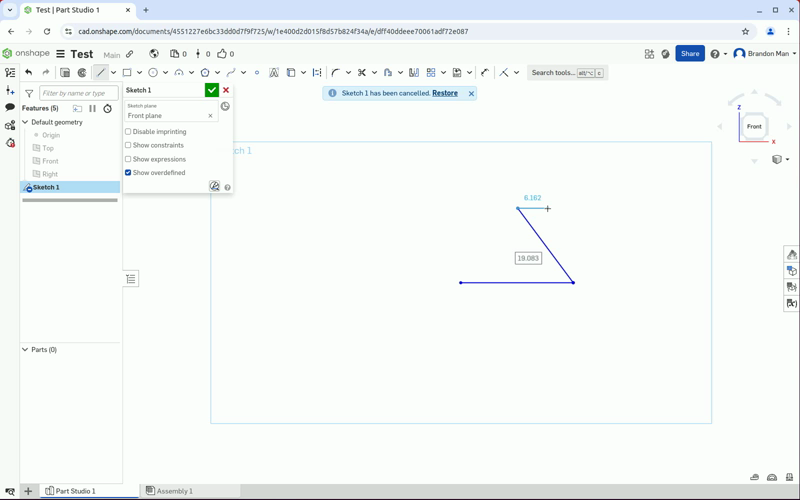
mouse_move(460, 208)
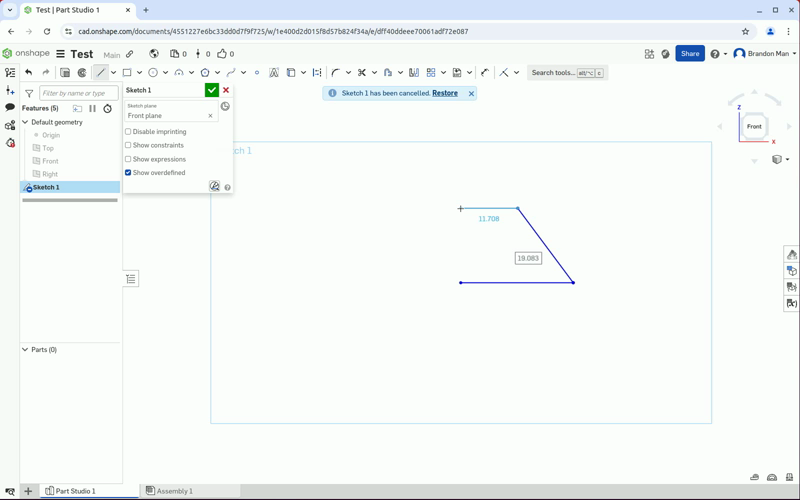
click(460, 208)
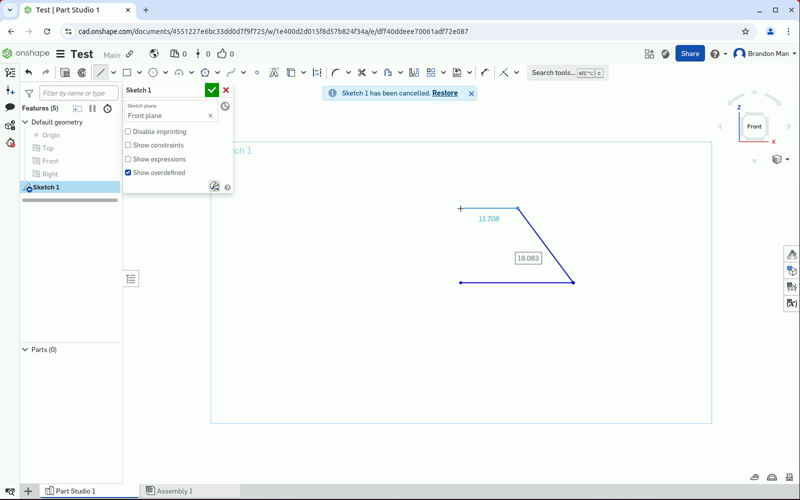
key_up(shift)
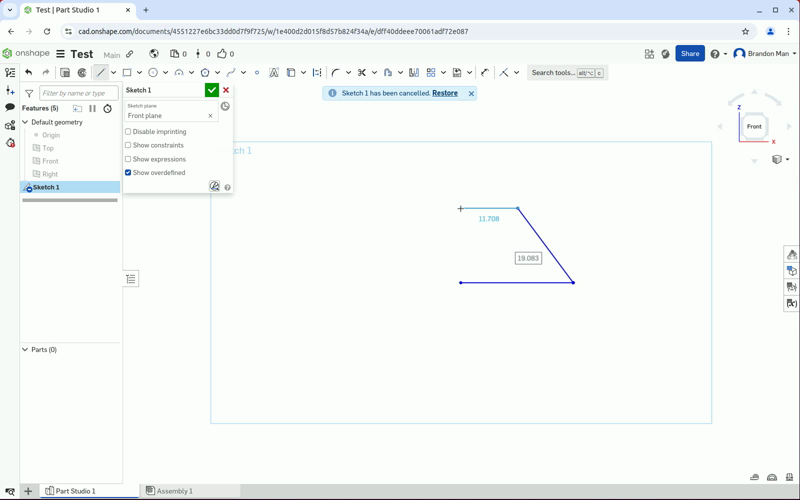
key_down(shift)
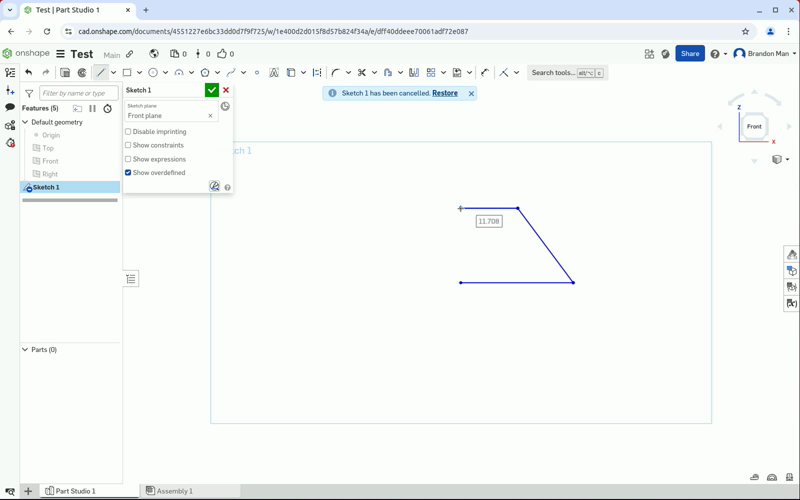
mouse_move(460, 282)
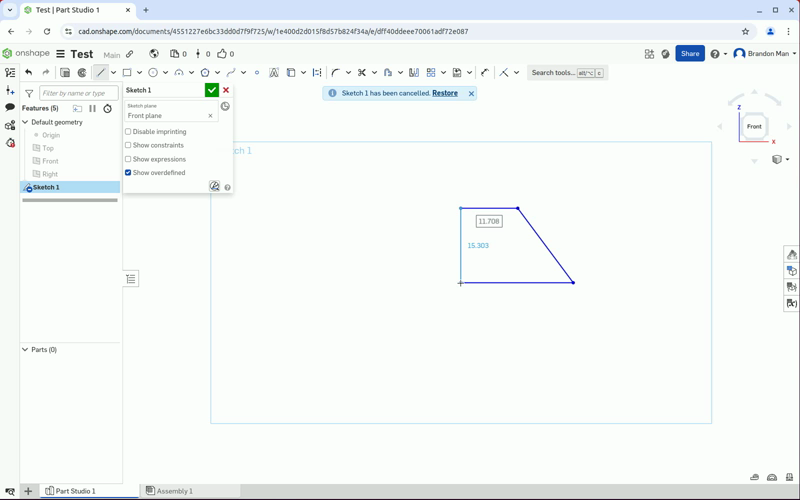
key_up(shift)
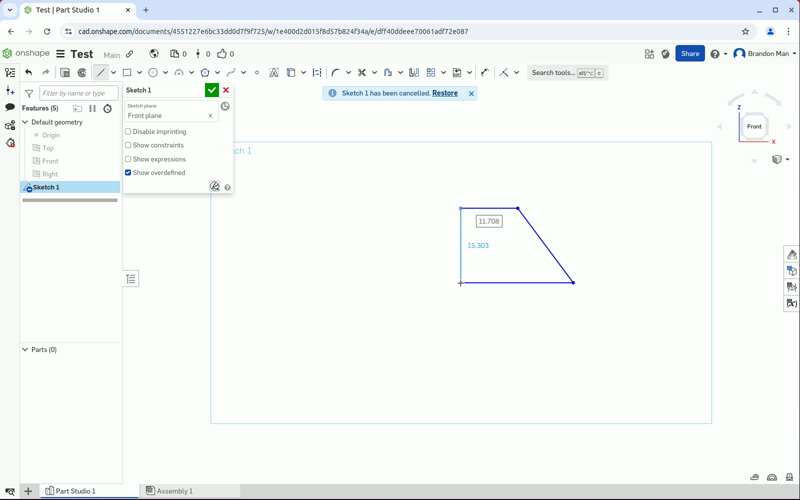
click(460, 282)
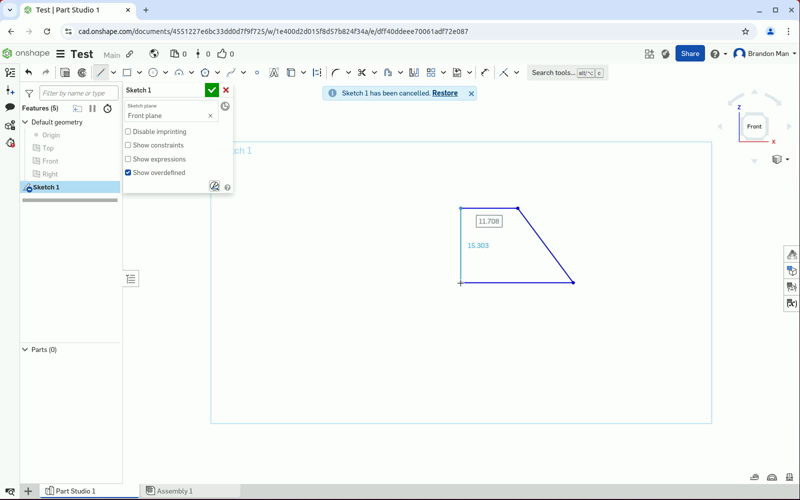
key(esc)
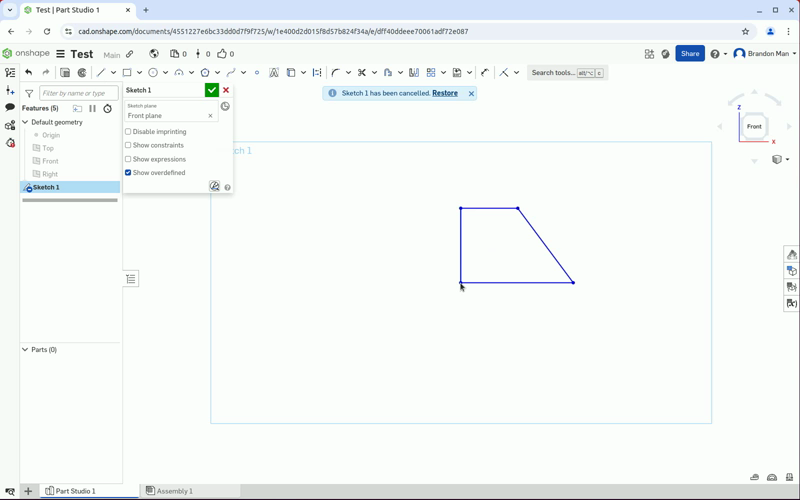
mouse_move(510, 213)
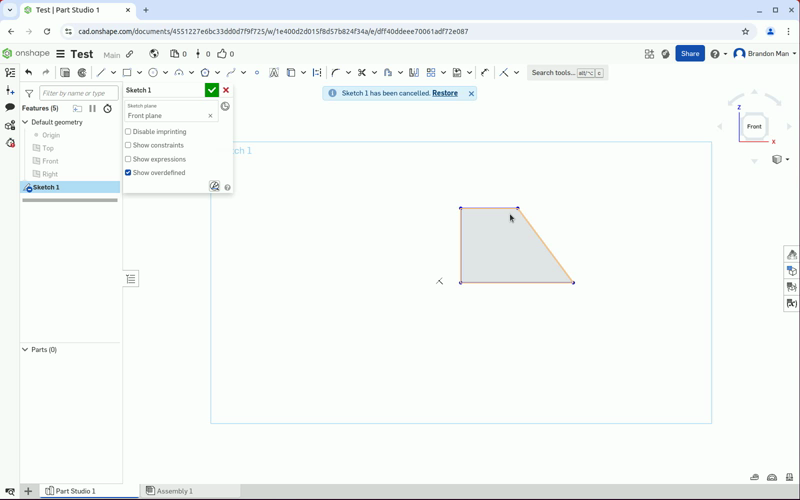
click(510, 213)
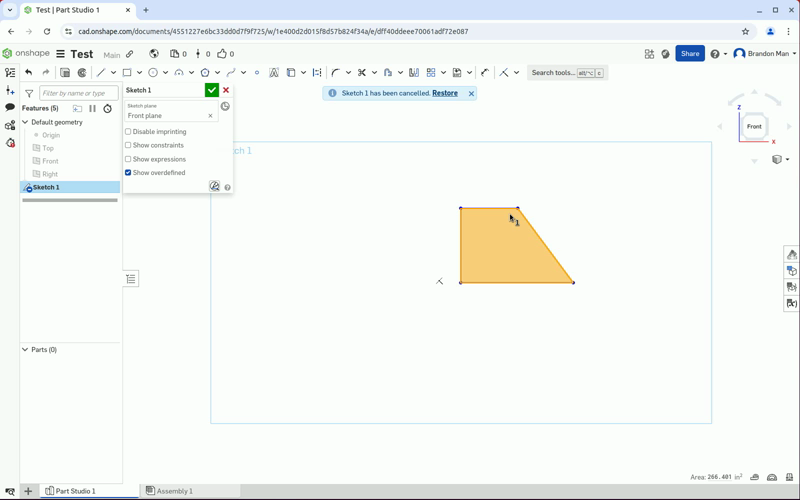
mouse_move(73, 352)
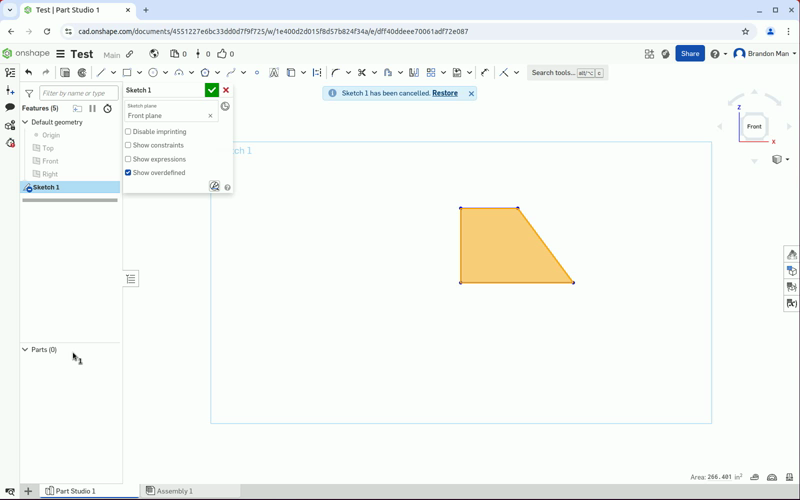
key(shift+y)
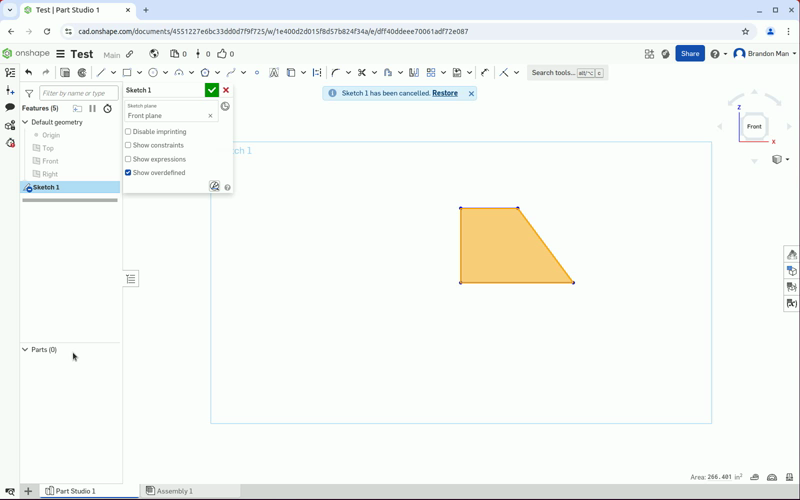
key(shift+e)
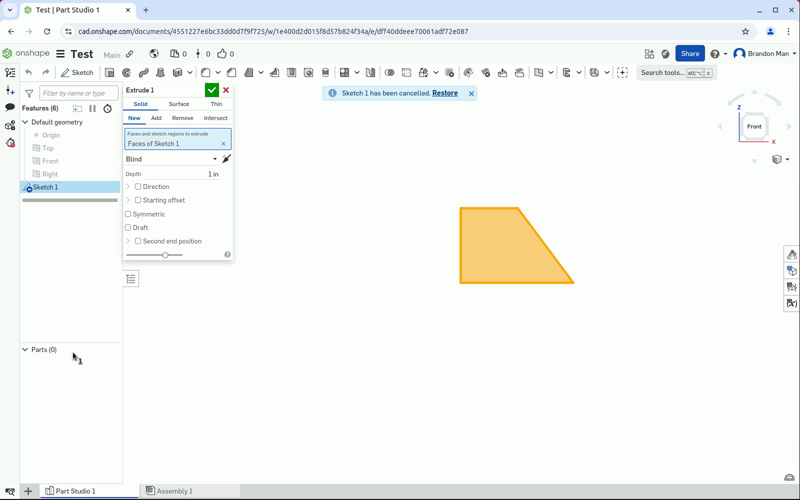
mouse_move(143, 106)
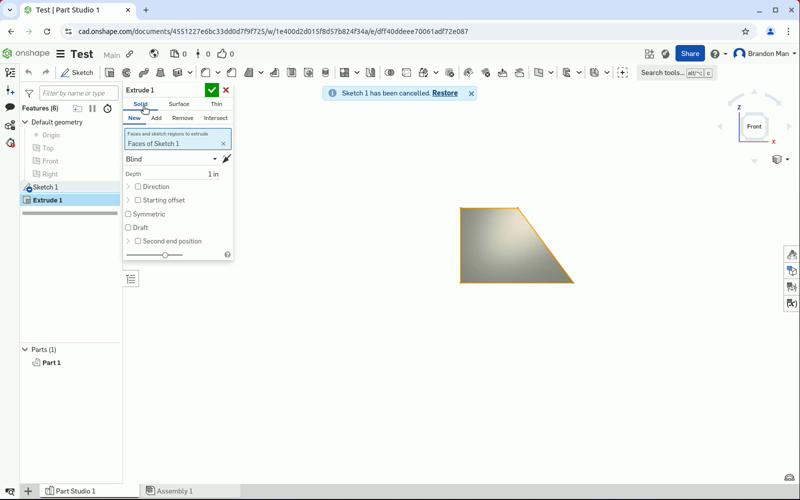
click(143, 106)
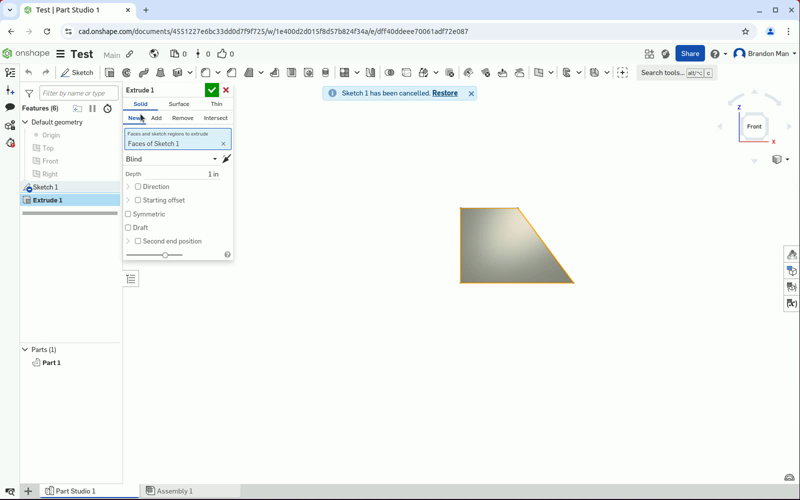
mouse_move(137, 120)
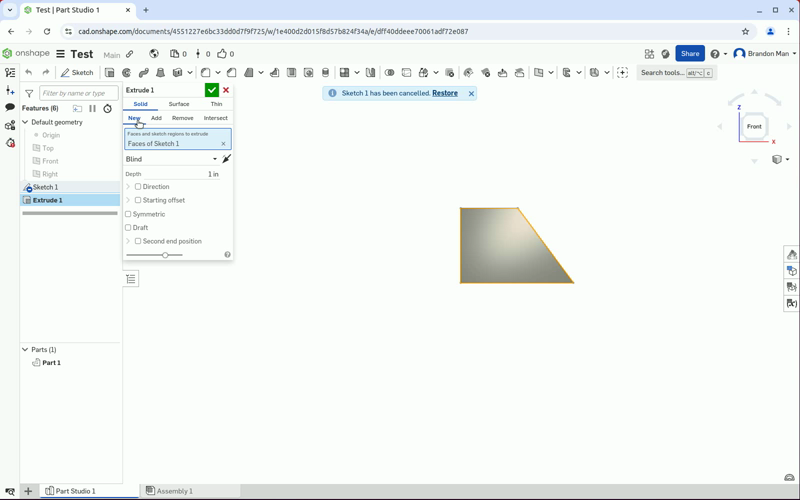
click(137, 120)
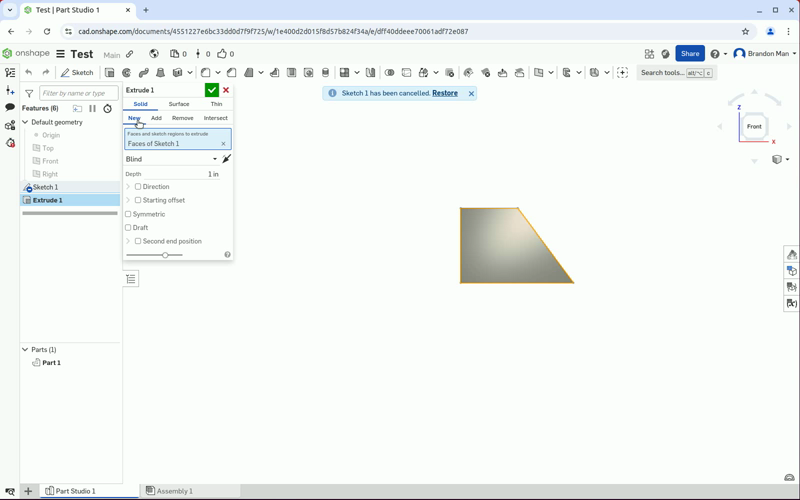
key(tab, 4)
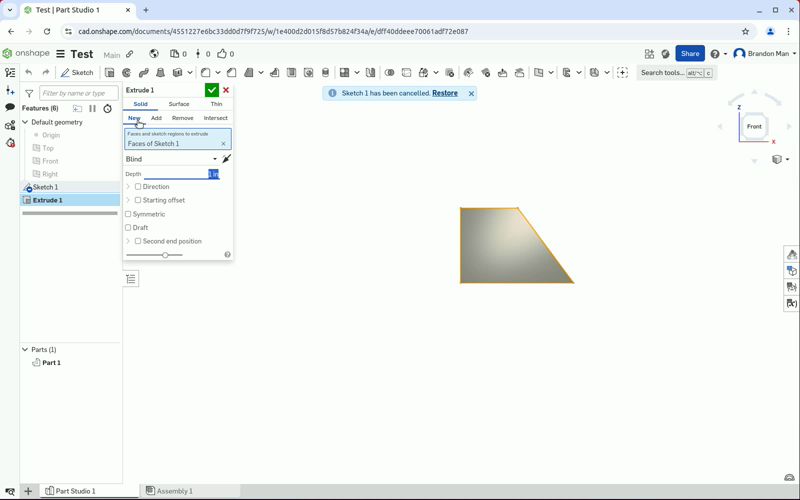
text(15.406)
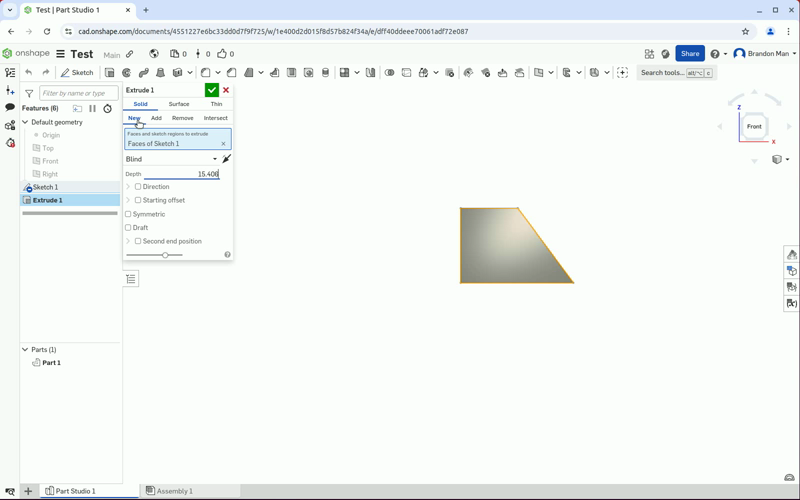
key(tab, 3)
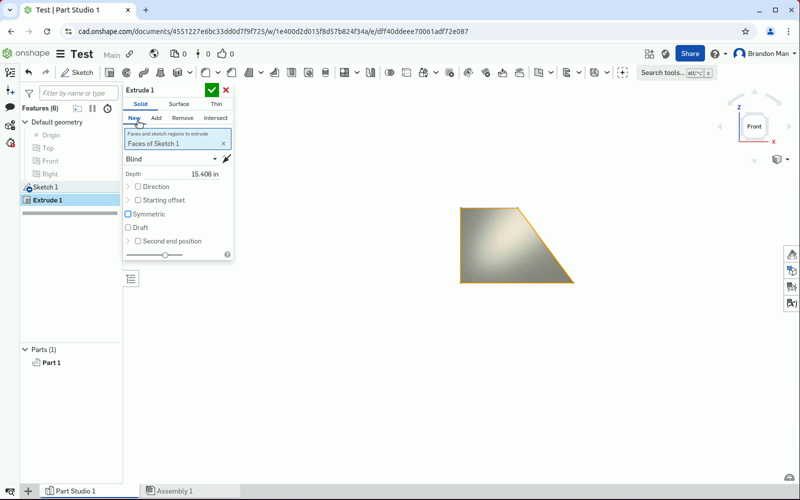
key(space)
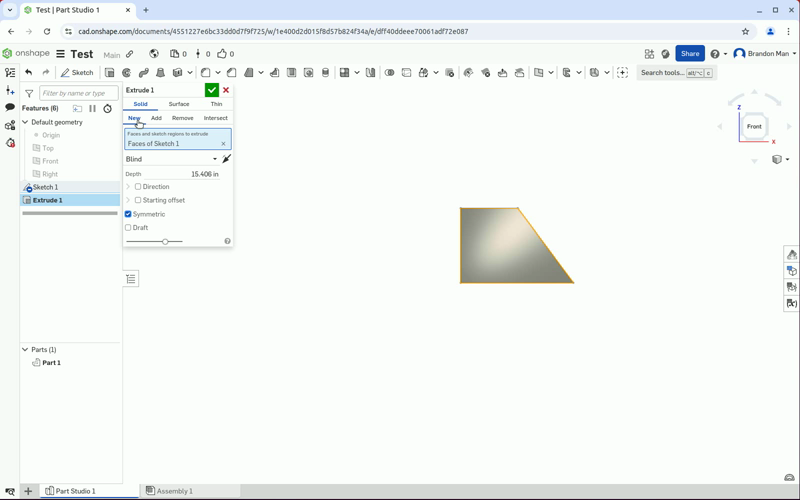
key(enter)
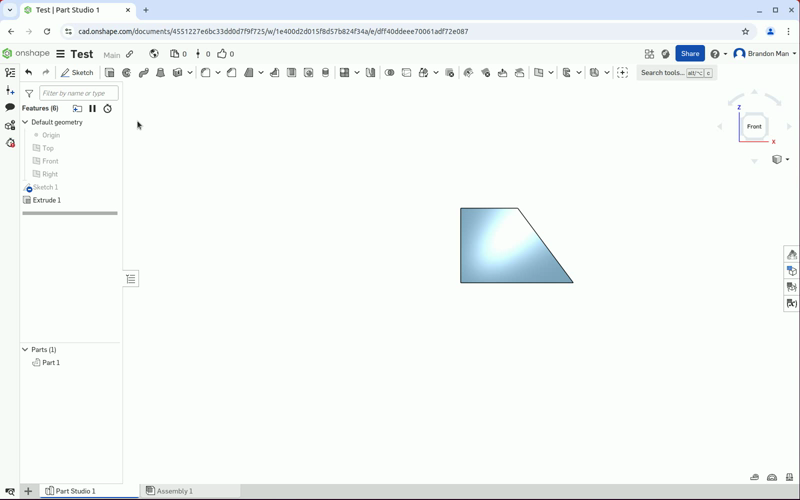
key(shift+h)
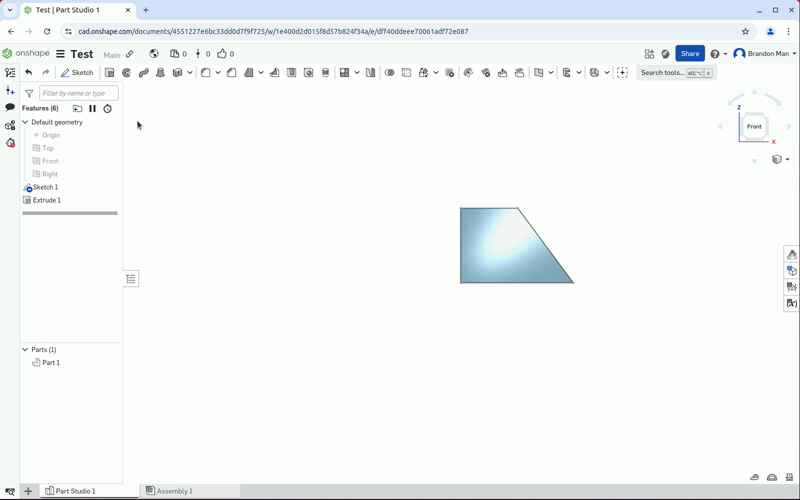
key(shift+h)
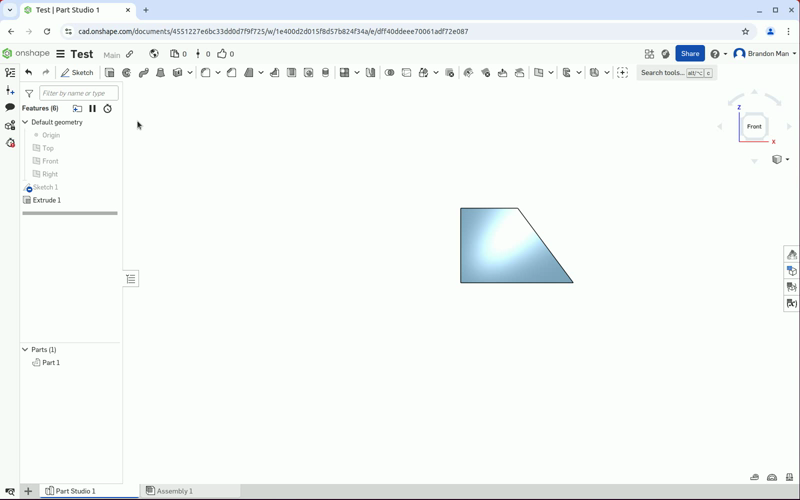
mouse_move(73, 189)
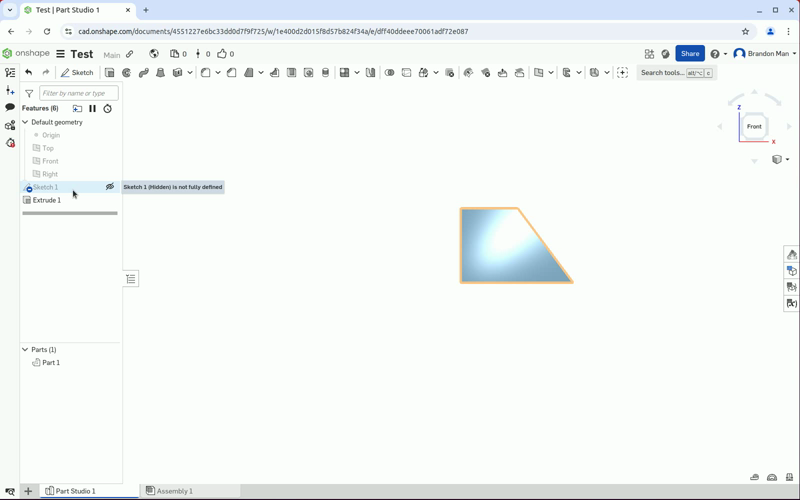
click(73, 189)
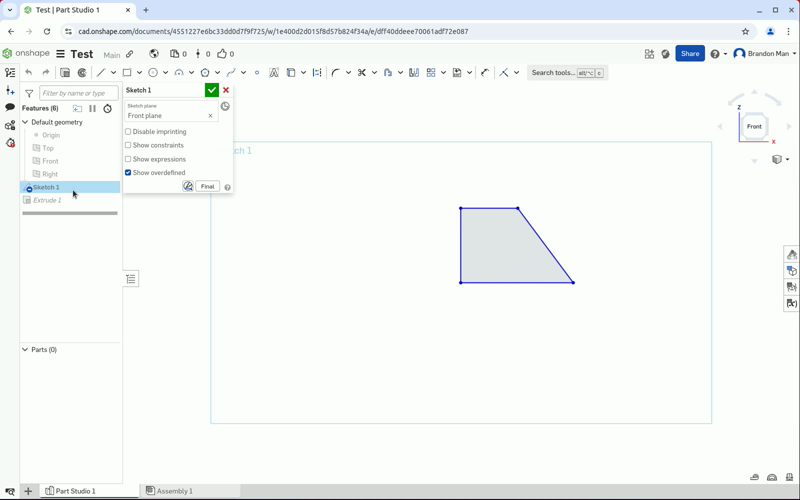
mouse_move(229, 92)
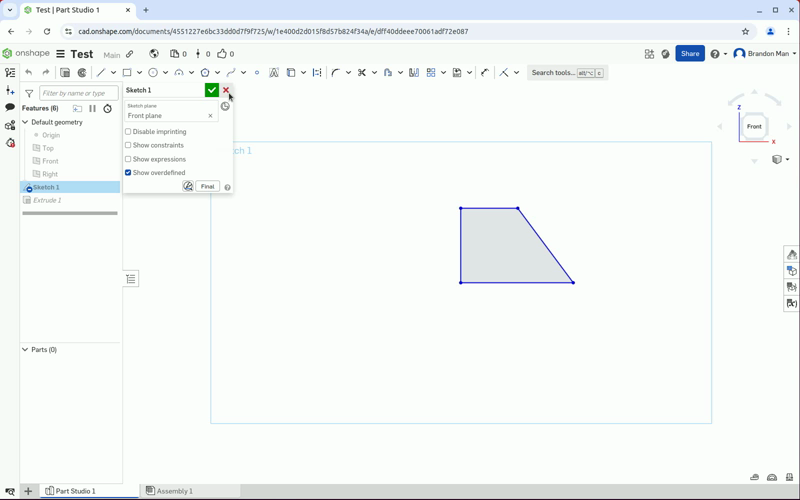
click(229, 92)
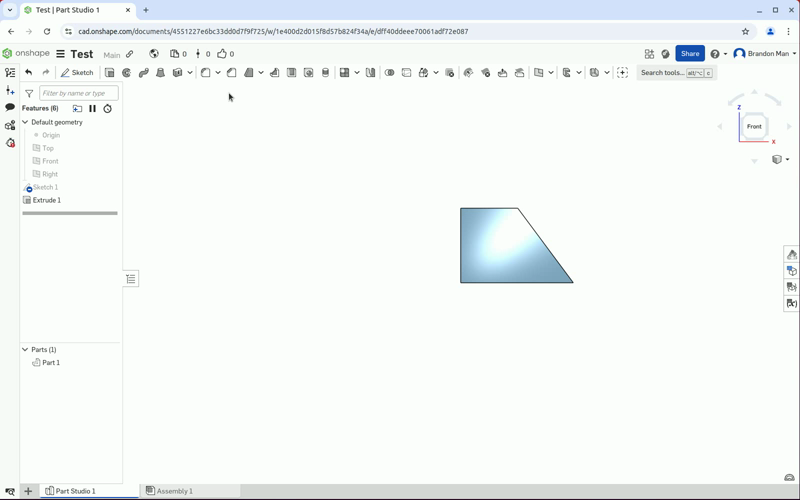
mouse_move(73, 352)
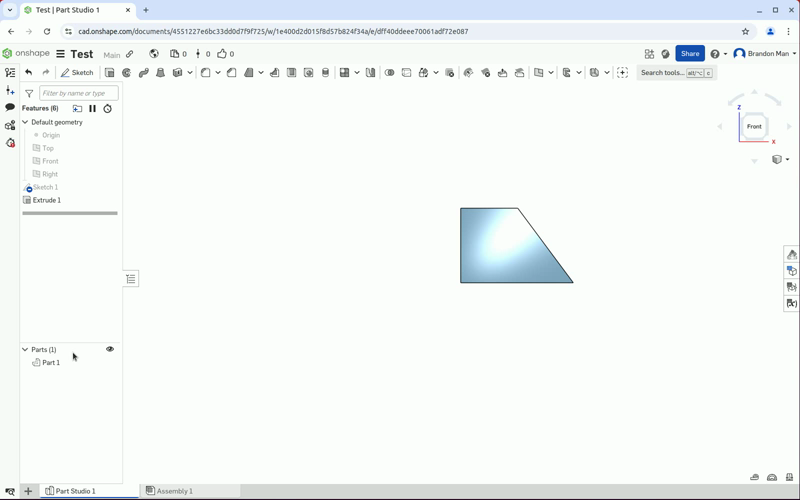
key(y)
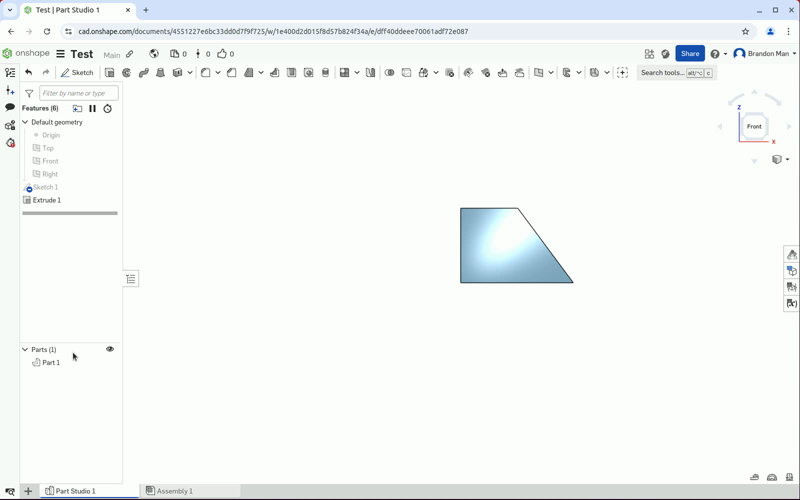
key(shift+p)
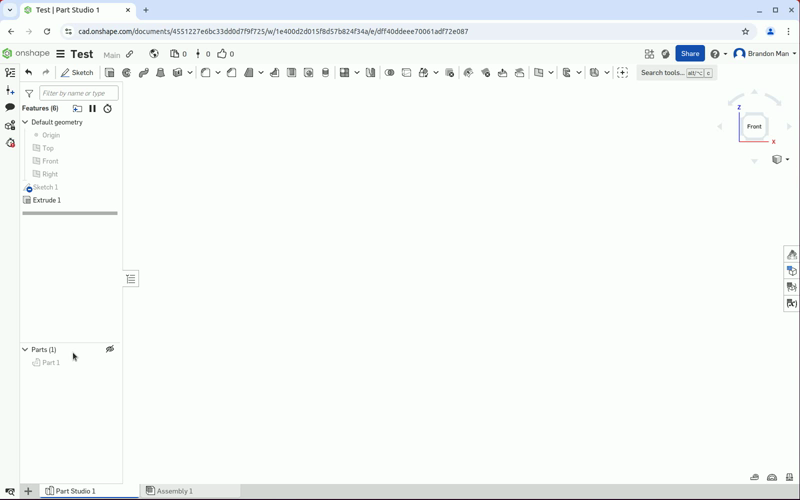
key(space)
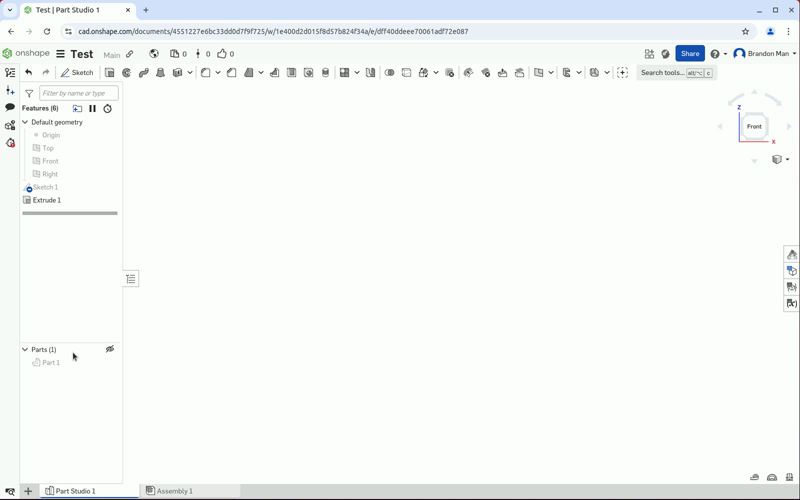
key_down(shift)
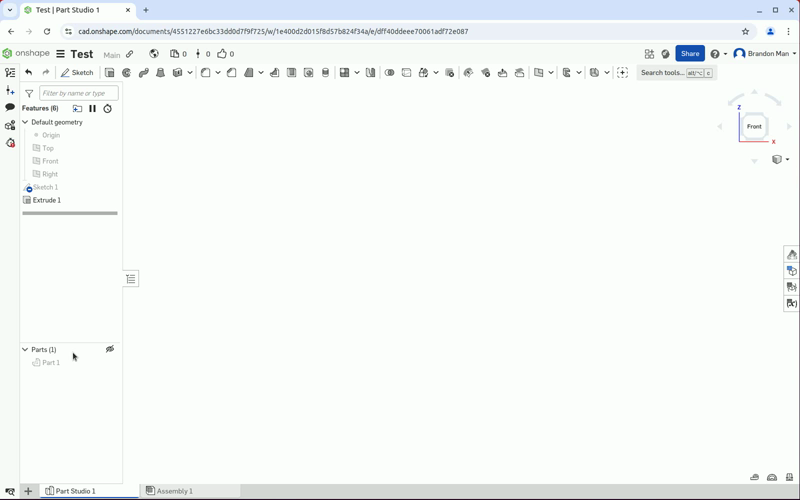
key(down)
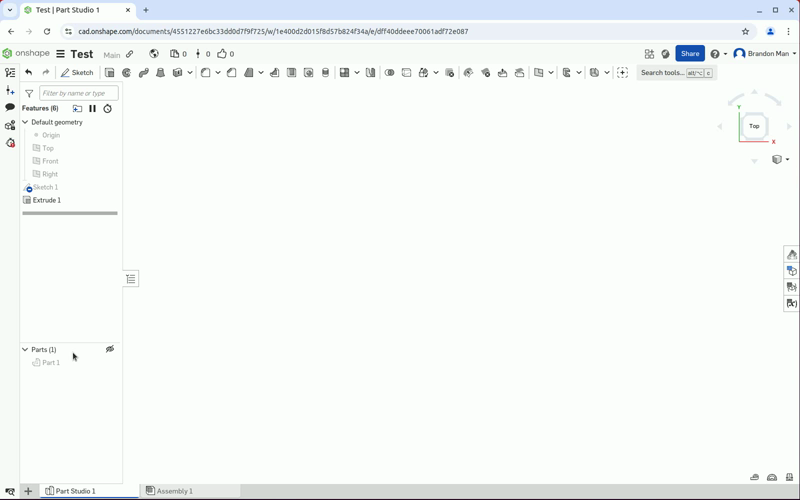
key_up(shift)
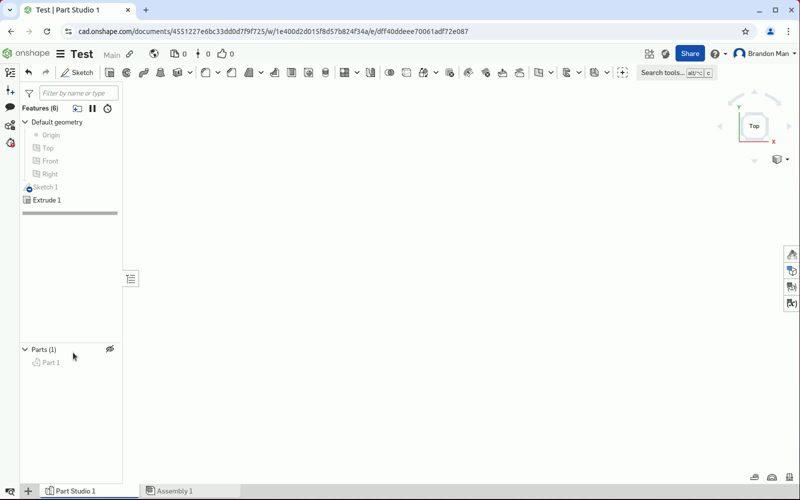
mouse_move(73, 352)
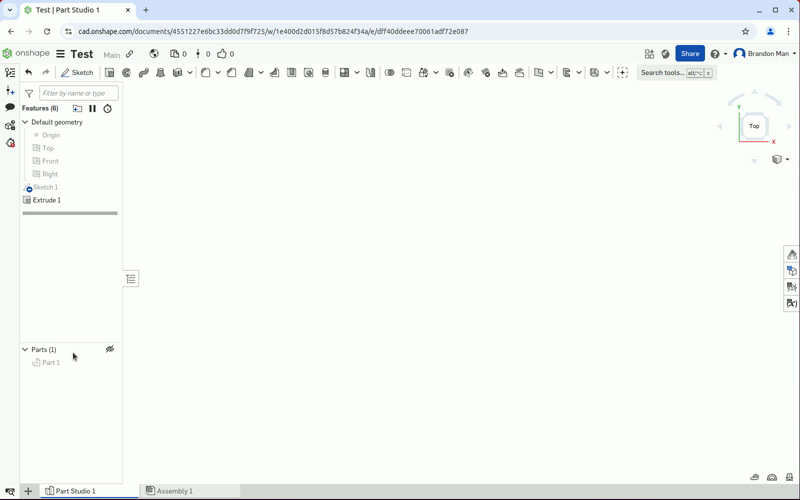
key(shift+y)
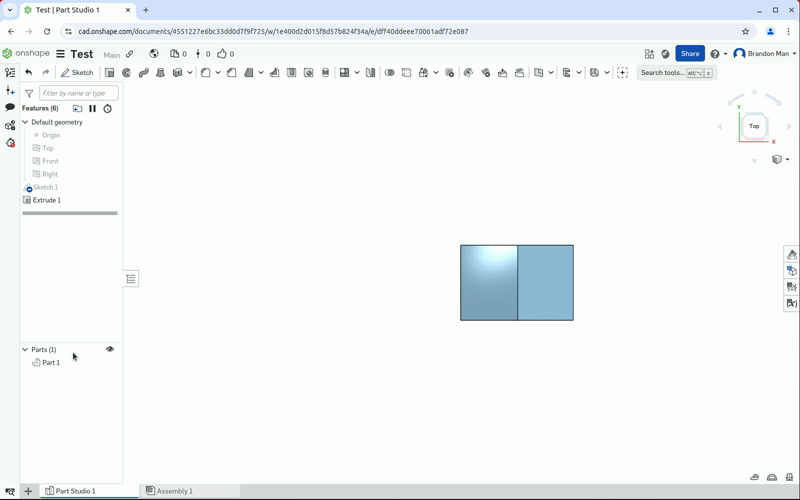
mouse_move(541, 75)
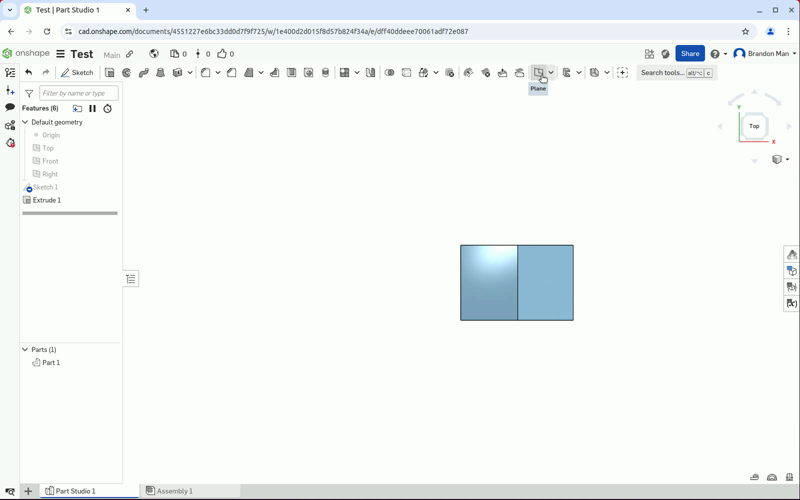
click(541, 75)
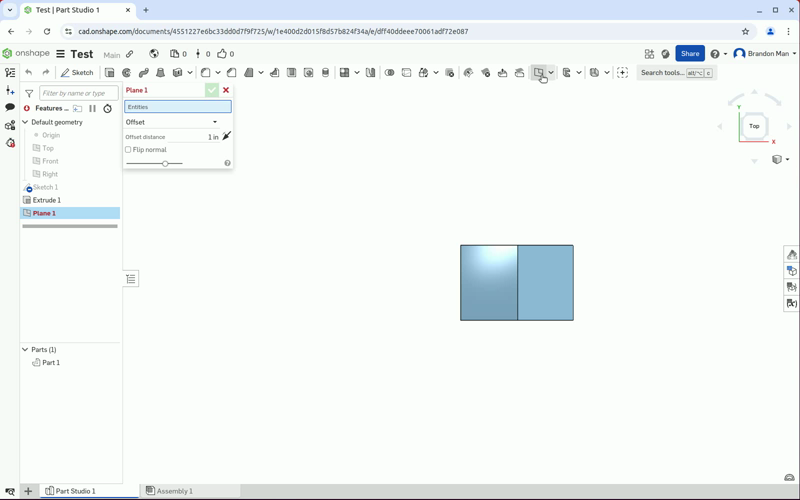
mouse_move(73, 150)
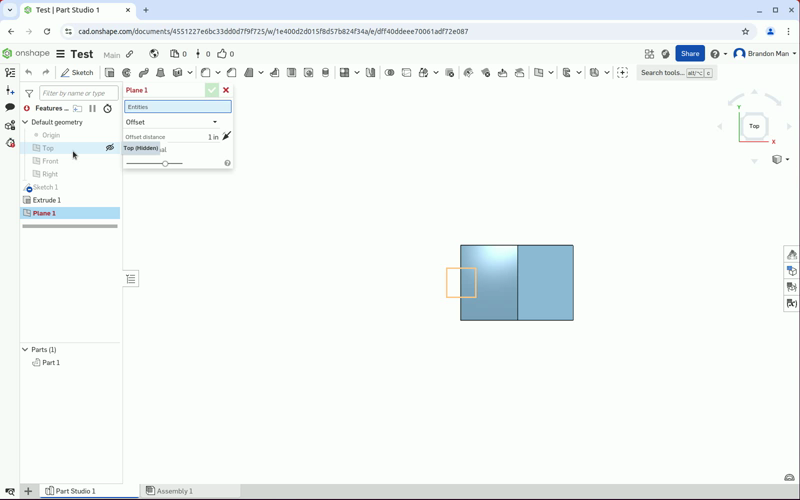
click(73, 150)
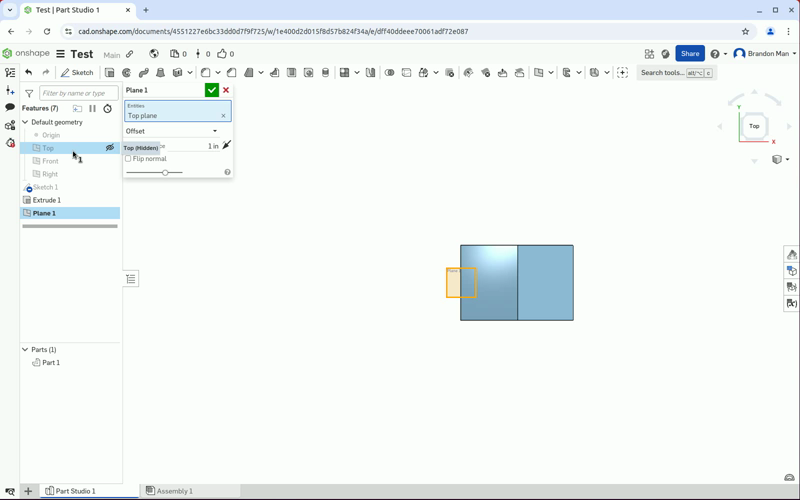
key(tab, 2)
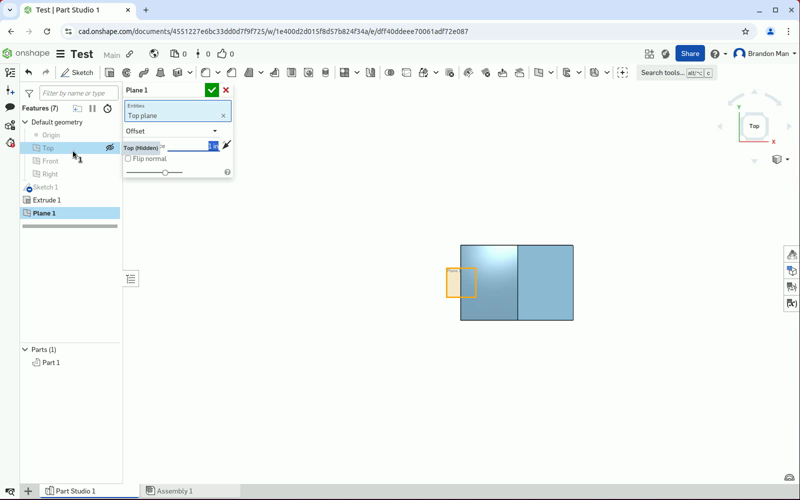
text(15.405)
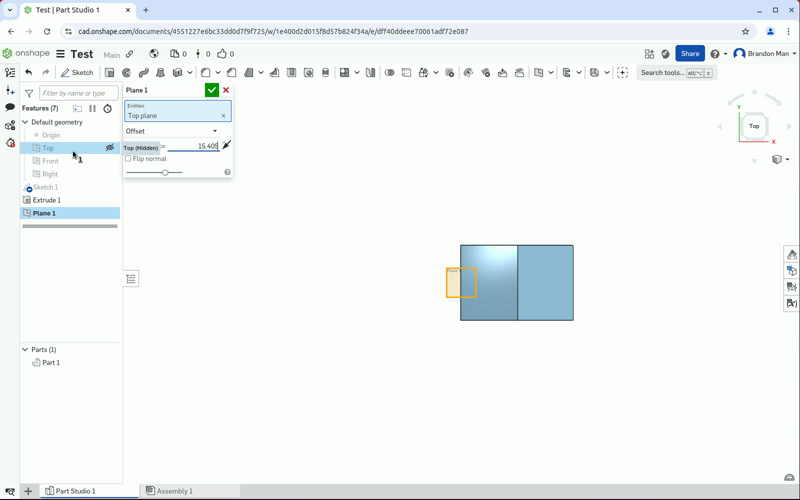
key(enter, 2)
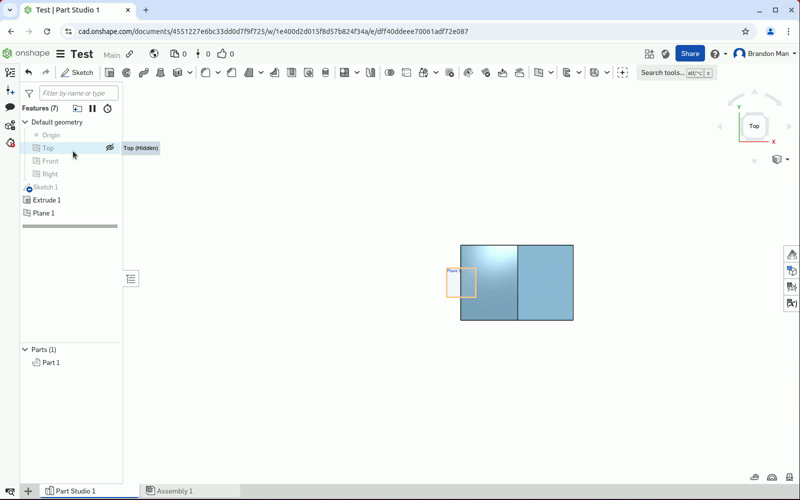
key(shift+s)
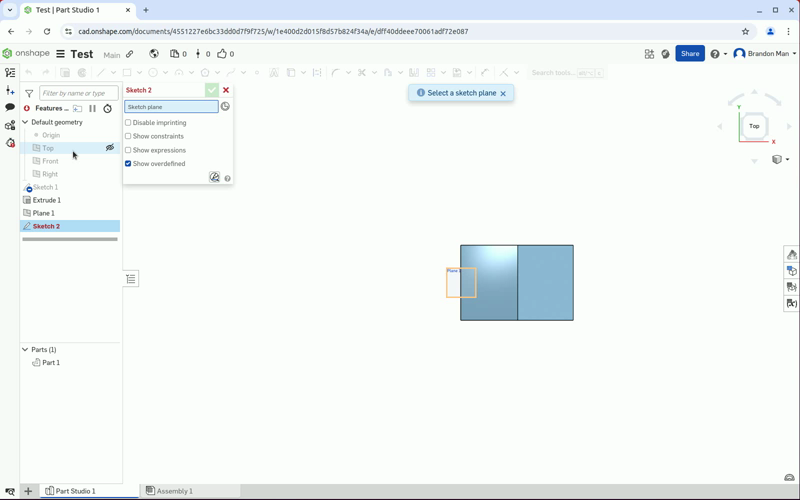
mouse_move(73, 215)
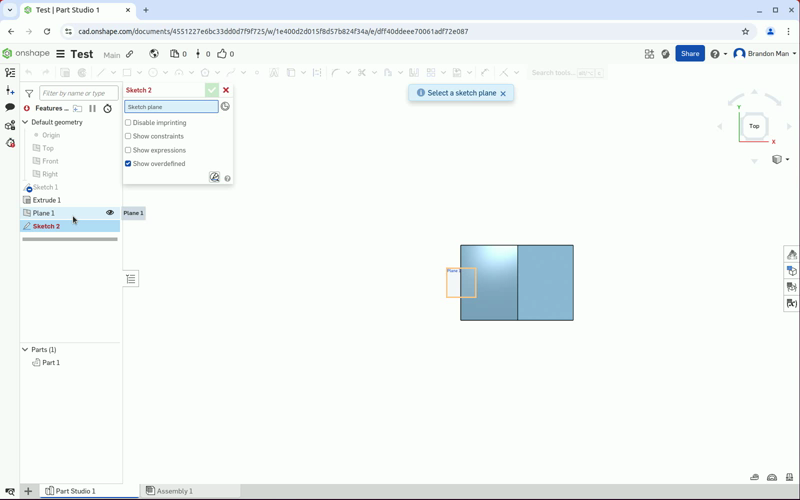
click(73, 215)
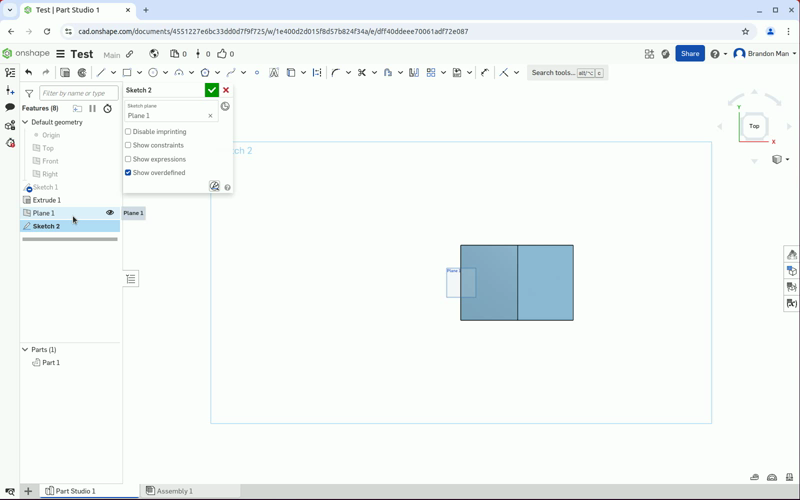
mouse_move(73, 352)
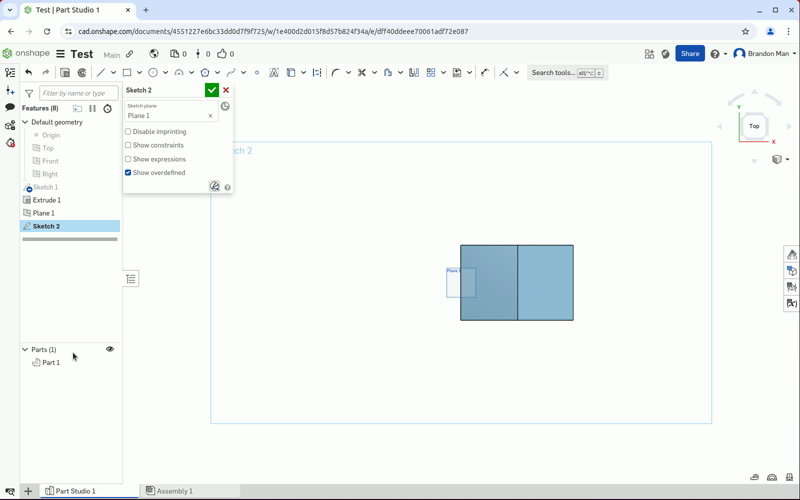
key(y)
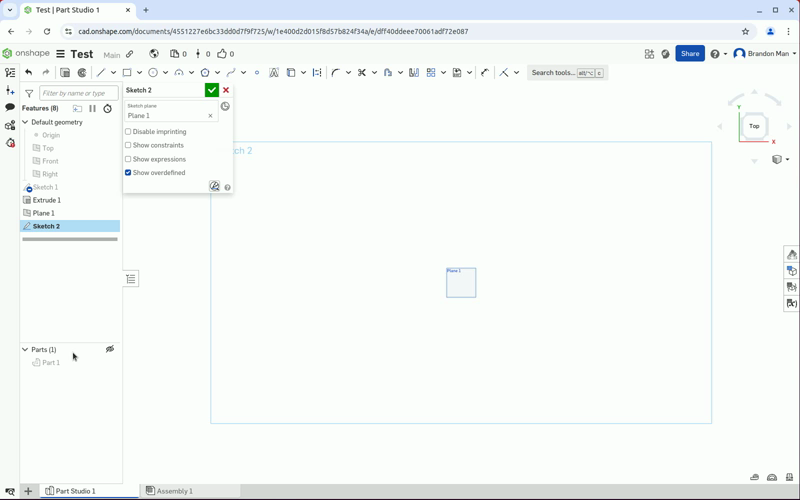
key(l)
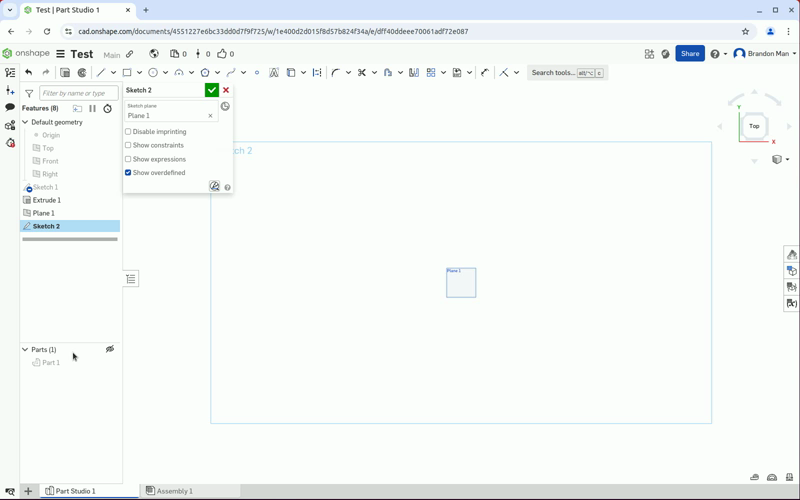
key_down(shift)
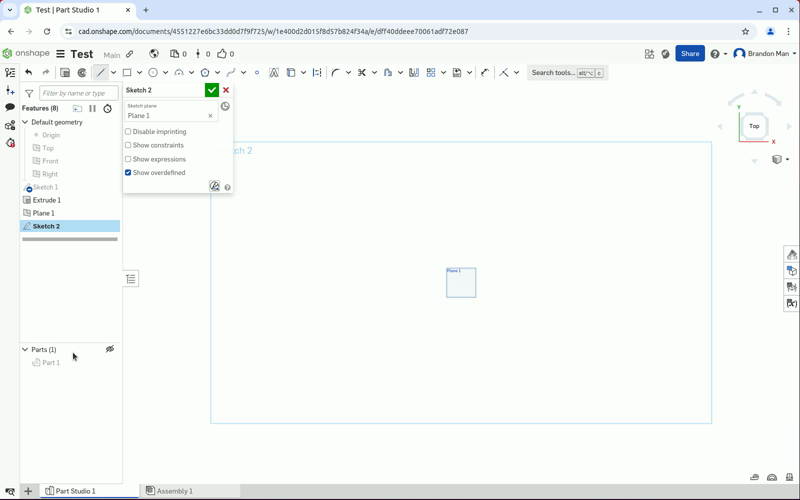
mouse_move(516, 301)
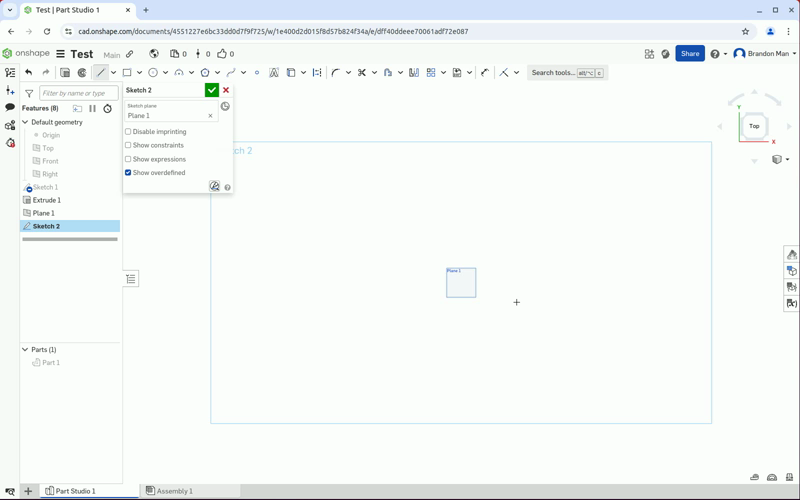
click(516, 301)
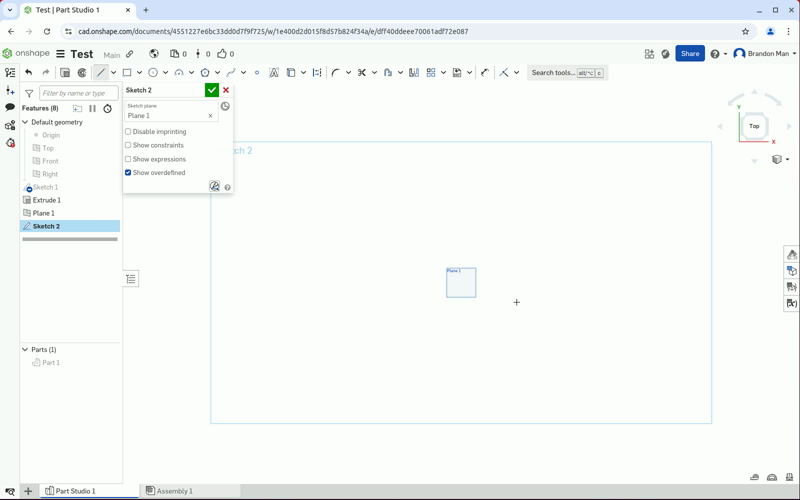
key_up(shift)
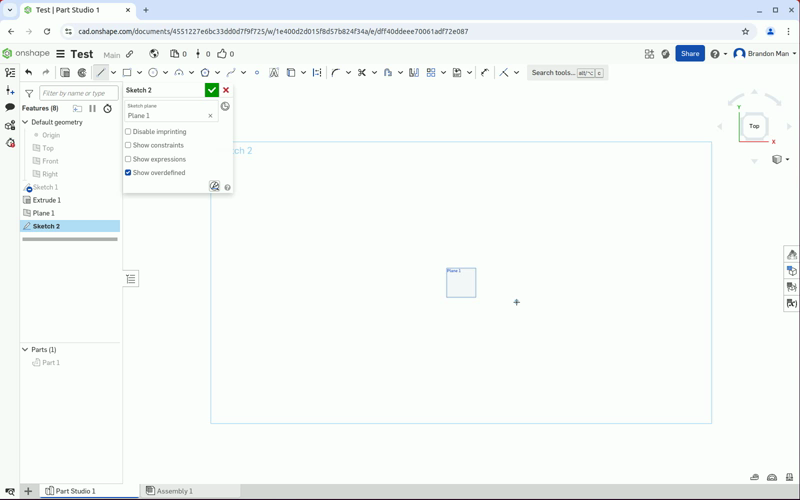
key_down(shift)
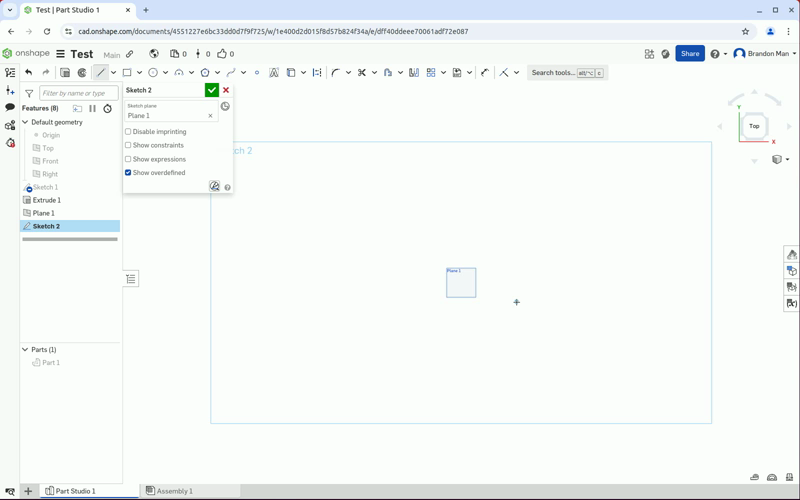
mouse_move(546, 301)
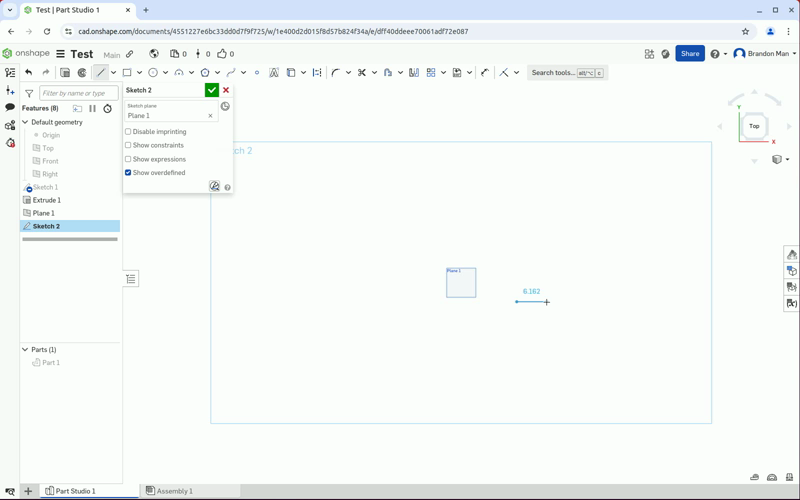
mouse_move(573, 301)
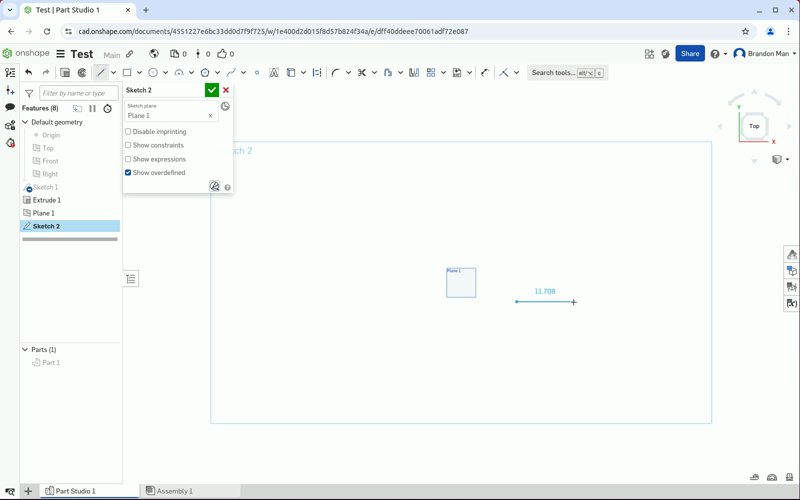
click(573, 301)
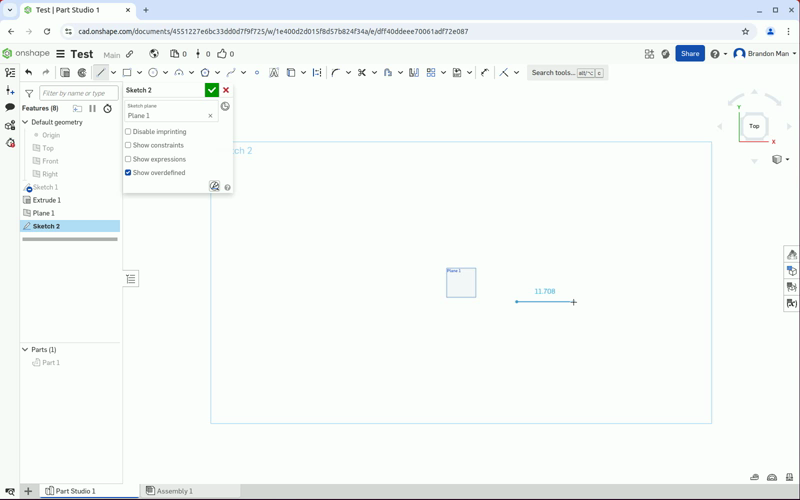
key_up(shift)
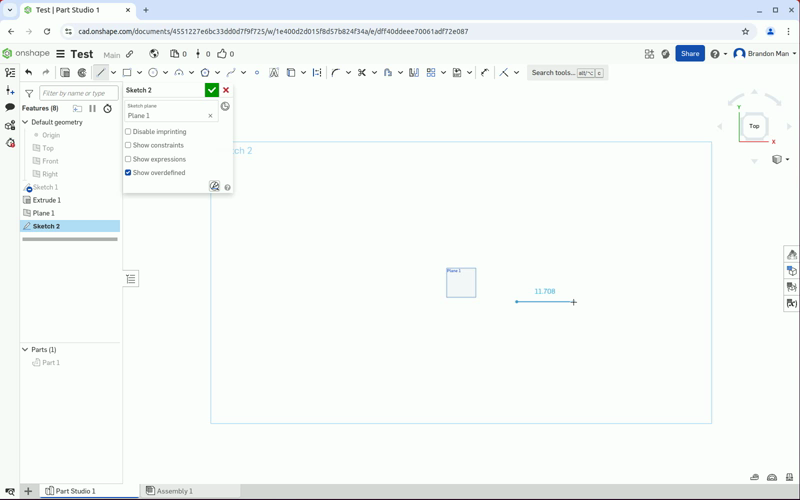
key_down(shift)
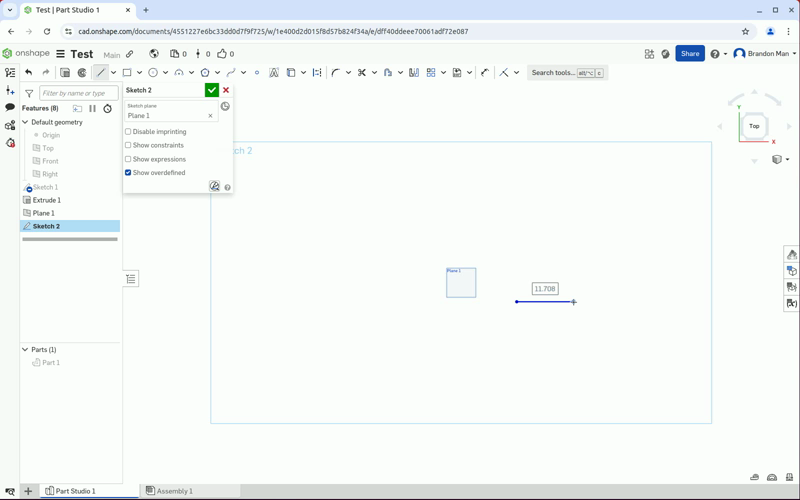
mouse_move(589, 301)
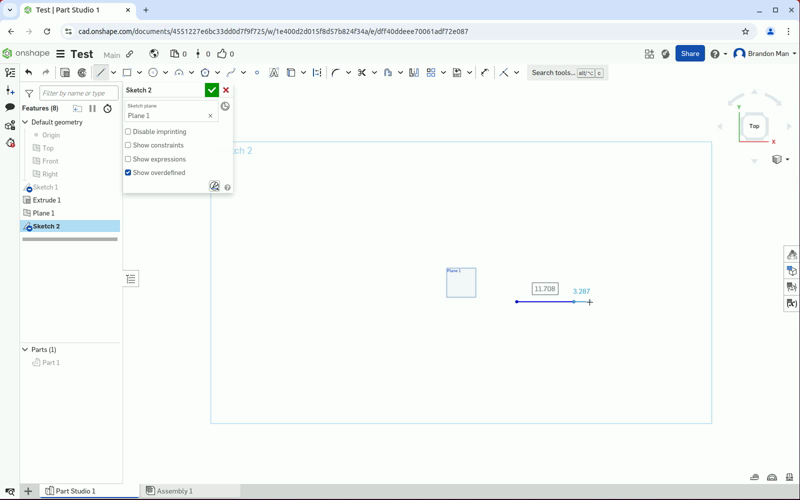
mouse_move(573, 264)
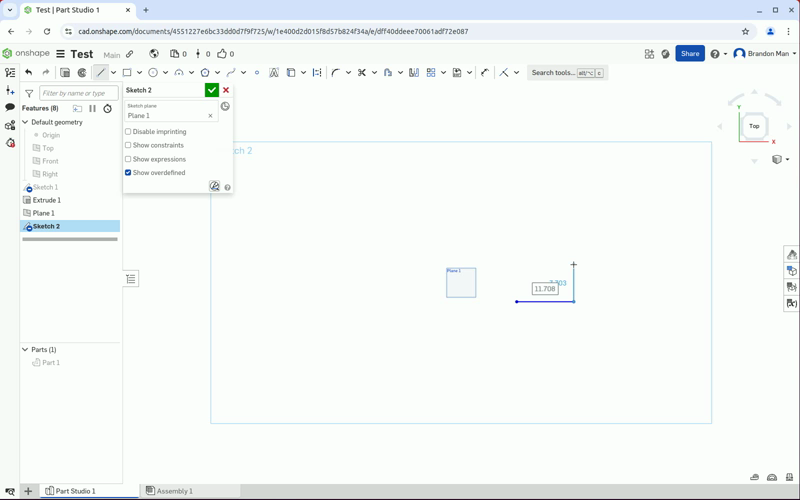
click(573, 264)
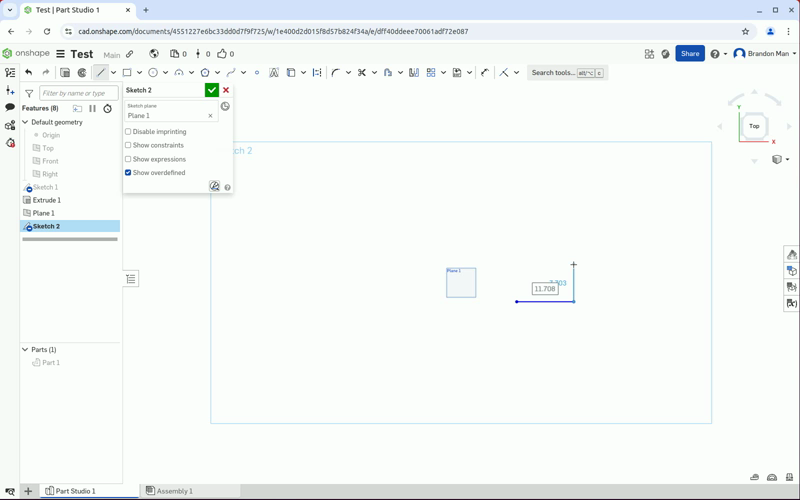
key_up(shift)
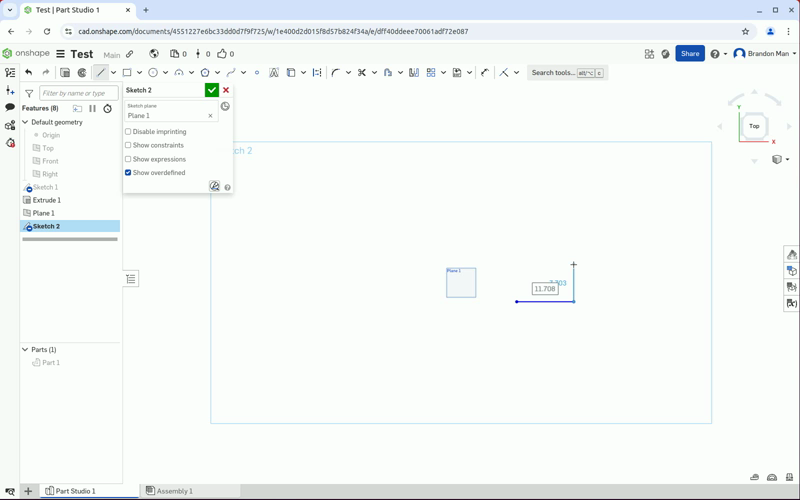
key_down(shift)
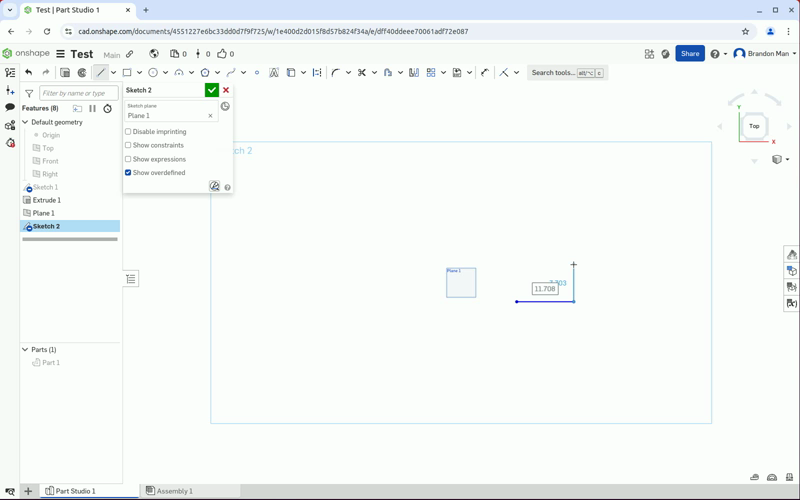
mouse_move(589, 264)
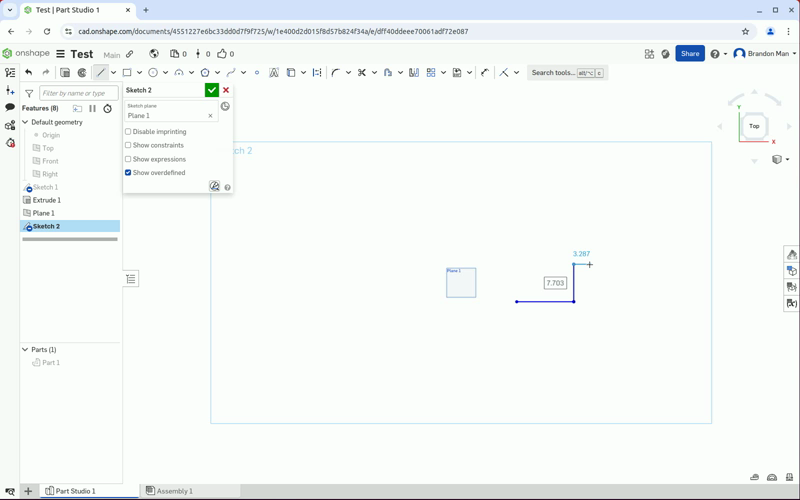
mouse_move(516, 264)
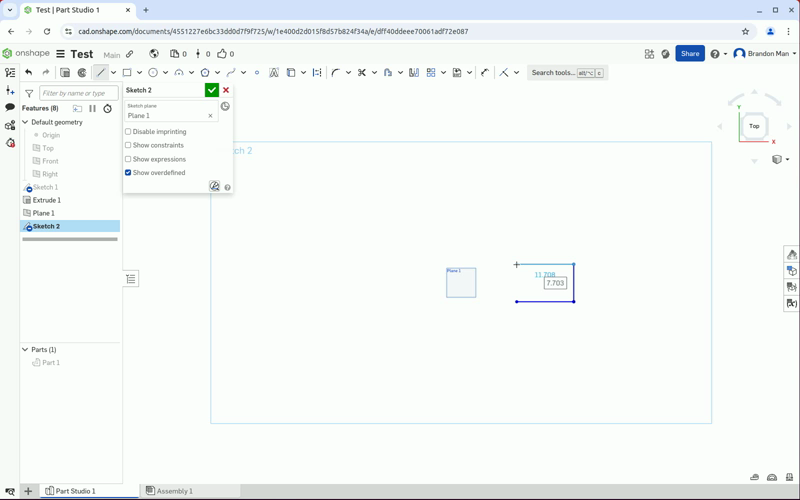
click(516, 264)
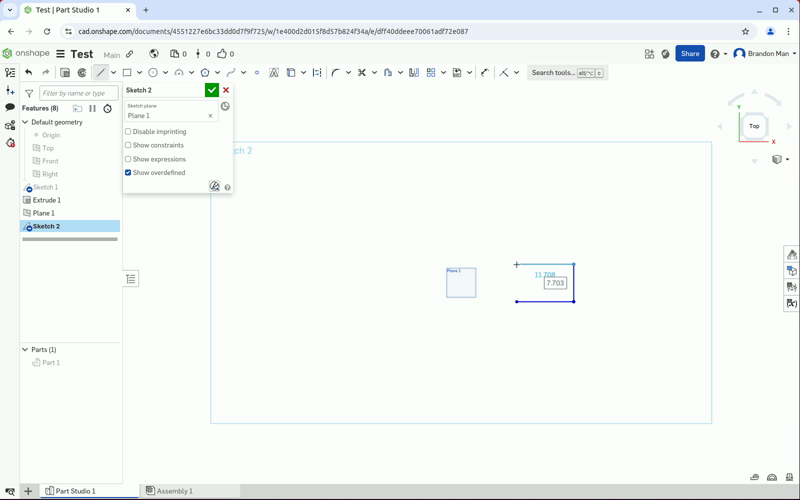
key_up(shift)
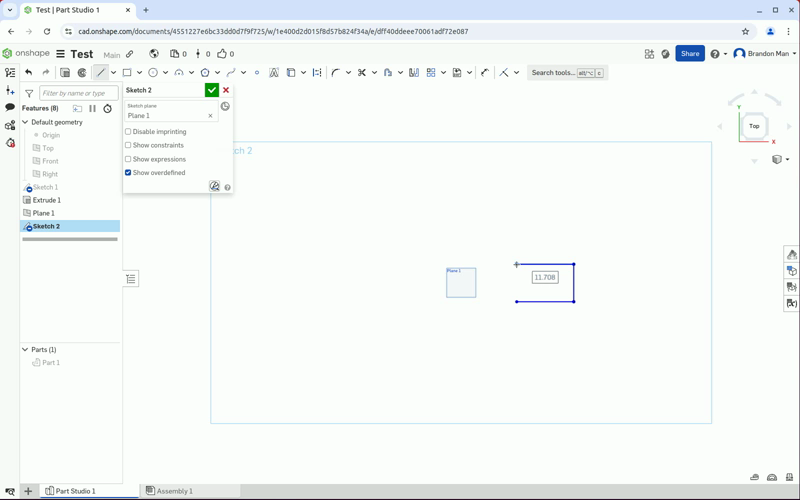
mouse_move(546, 264)
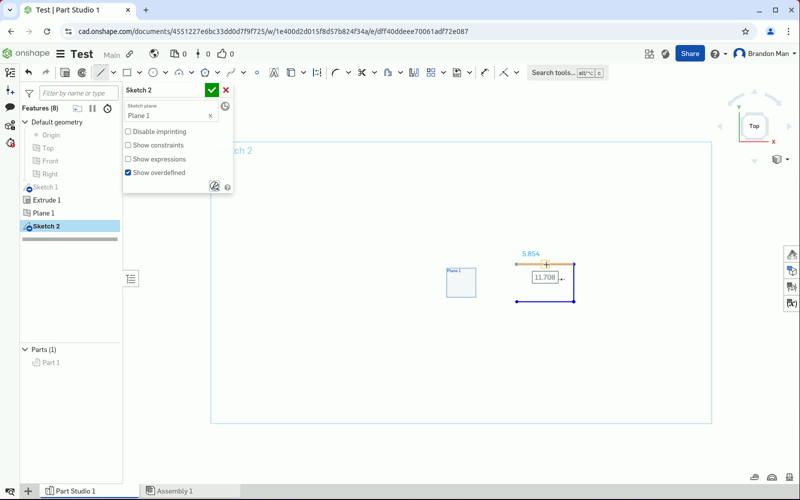
key_down(shift)
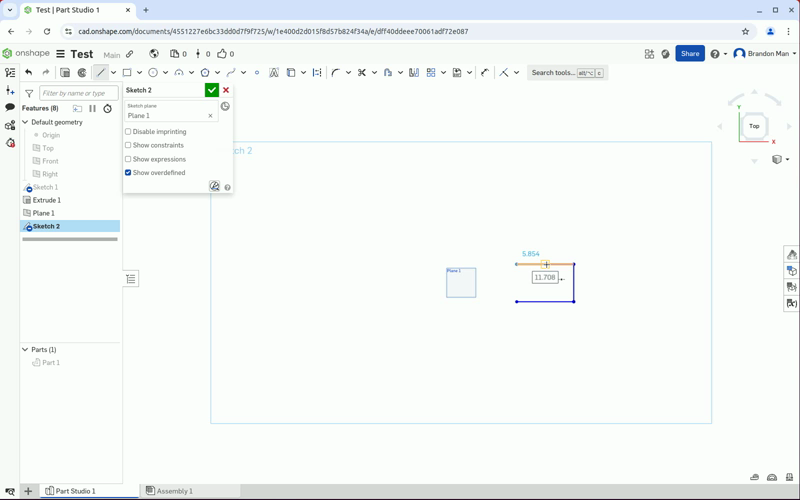
mouse_move(516, 301)
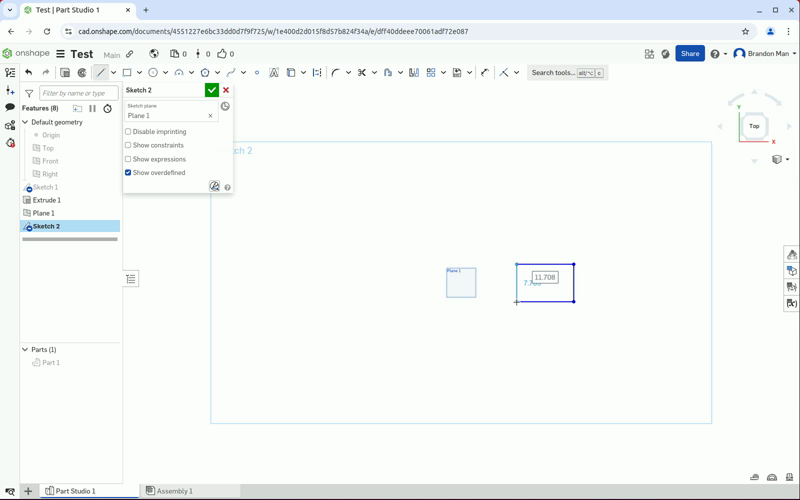
key_up(shift)
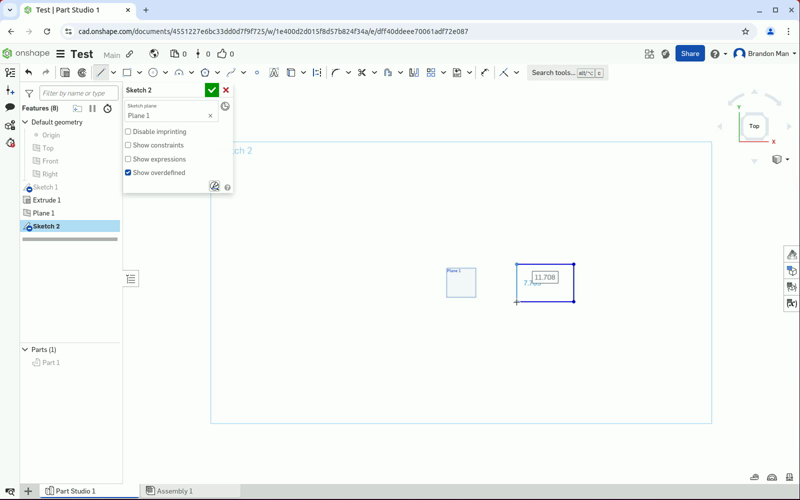
click(516, 301)
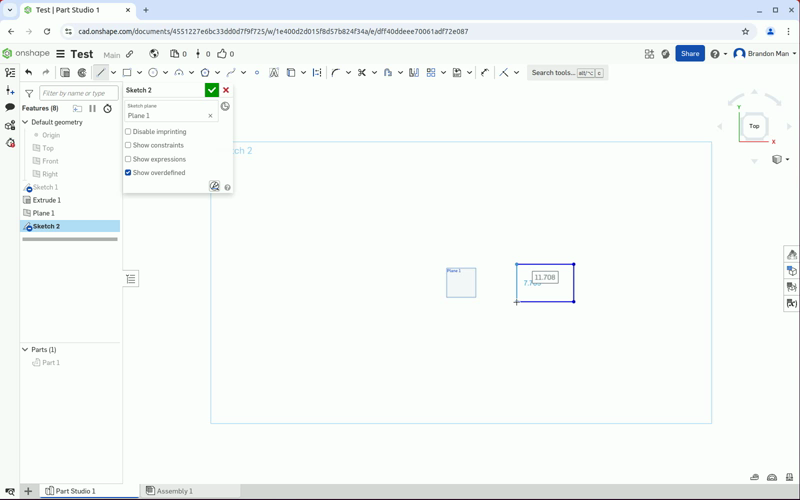
key(esc)
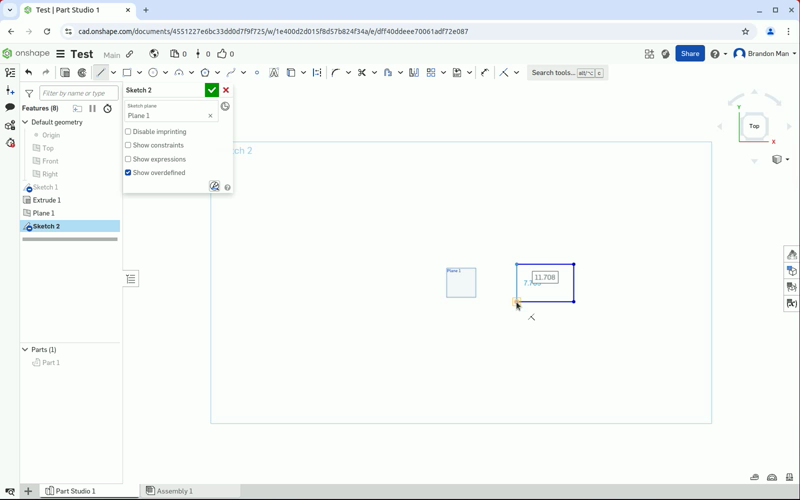
mouse_move(531, 290)
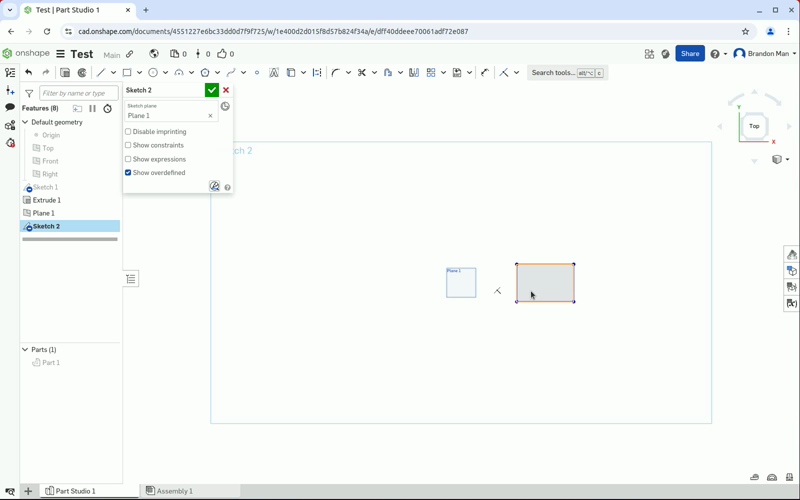
click(531, 290)
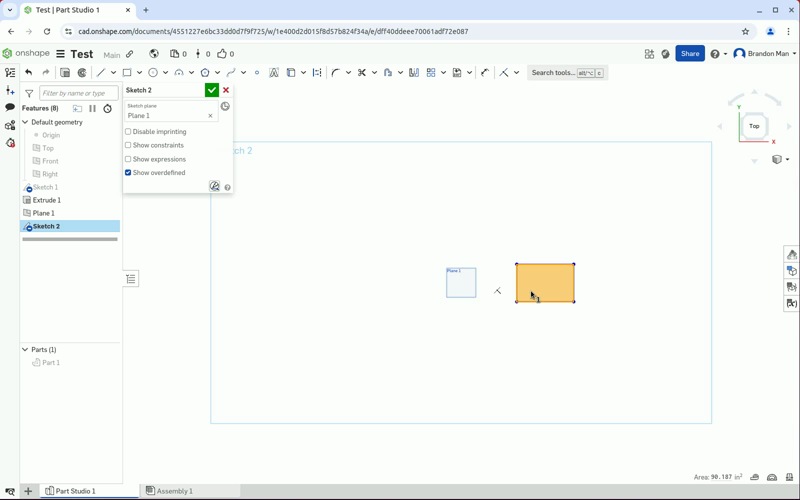
mouse_move(73, 352)
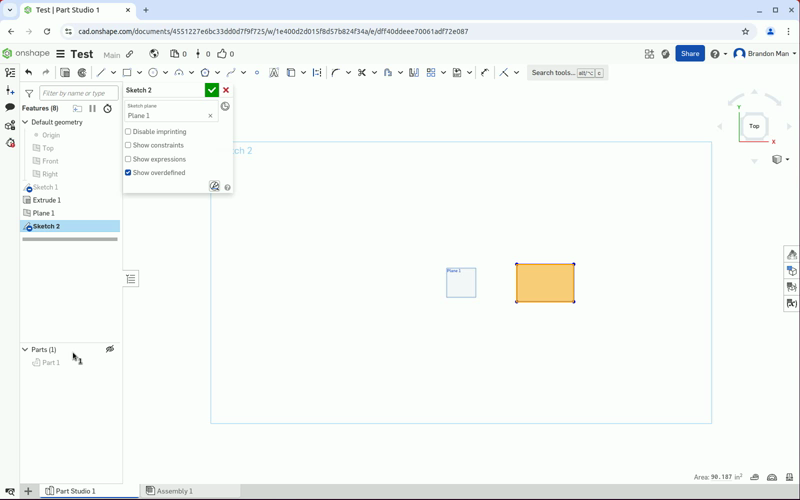
key(shift+y)
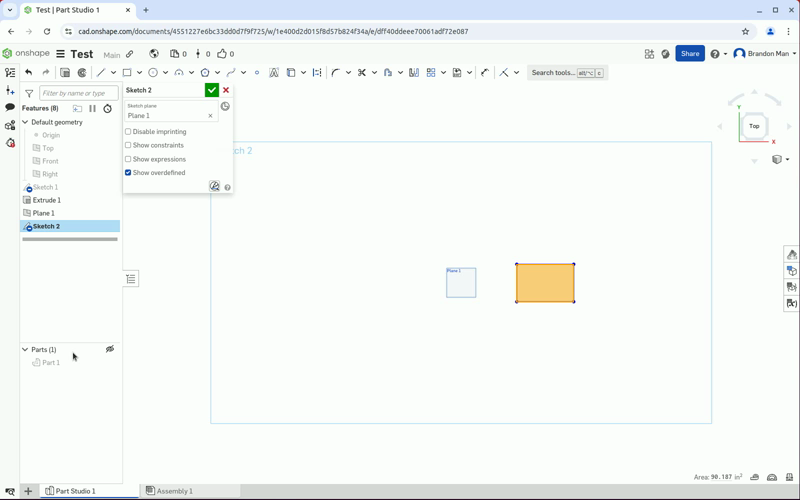
key(shift+e)
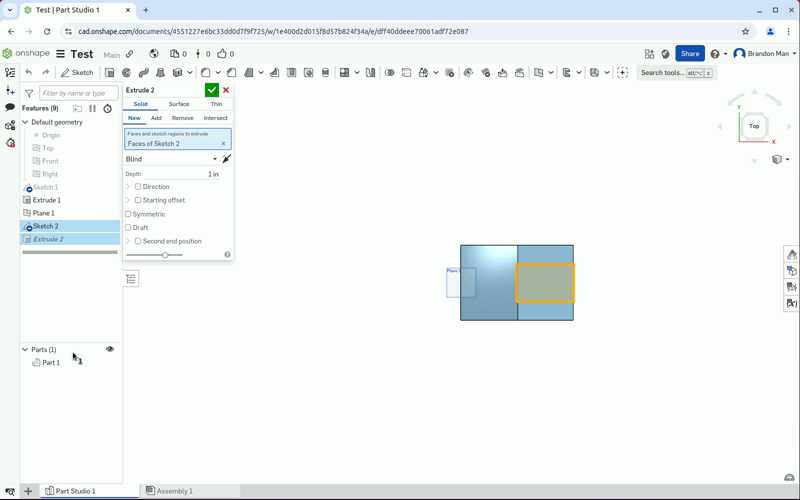
mouse_move(143, 106)
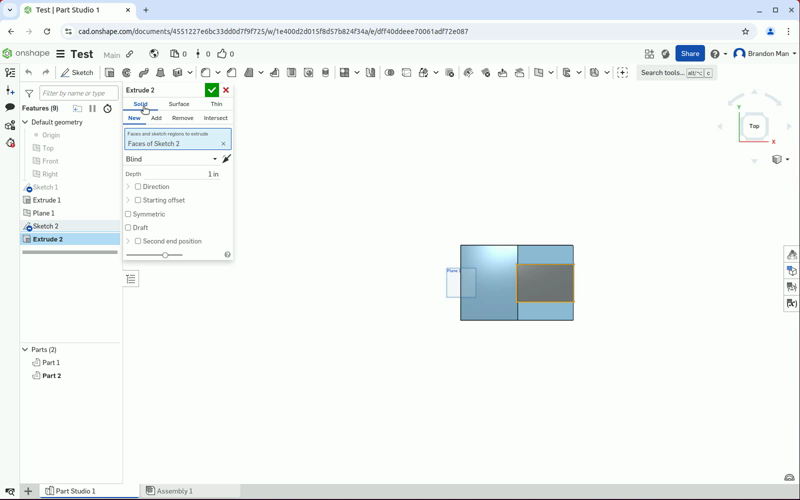
click(143, 106)
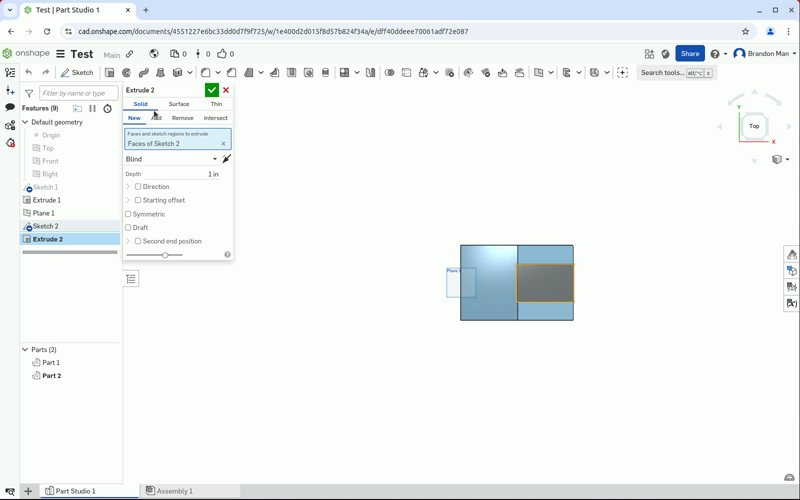
mouse_move(186, 120)
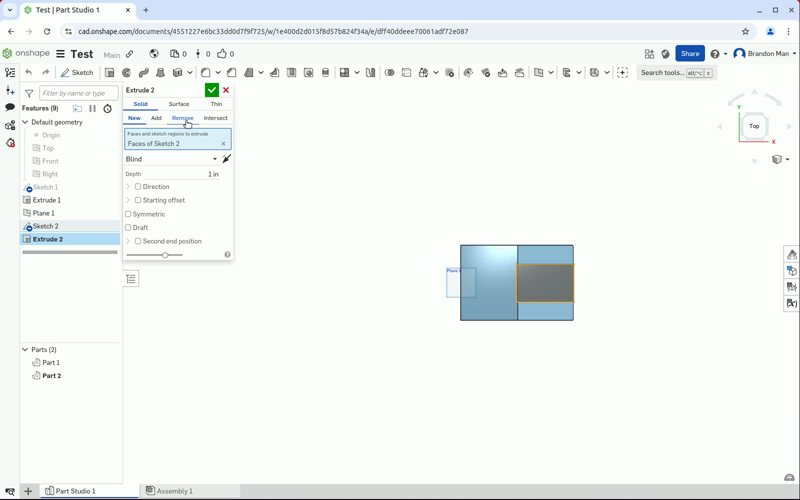
click(186, 120)
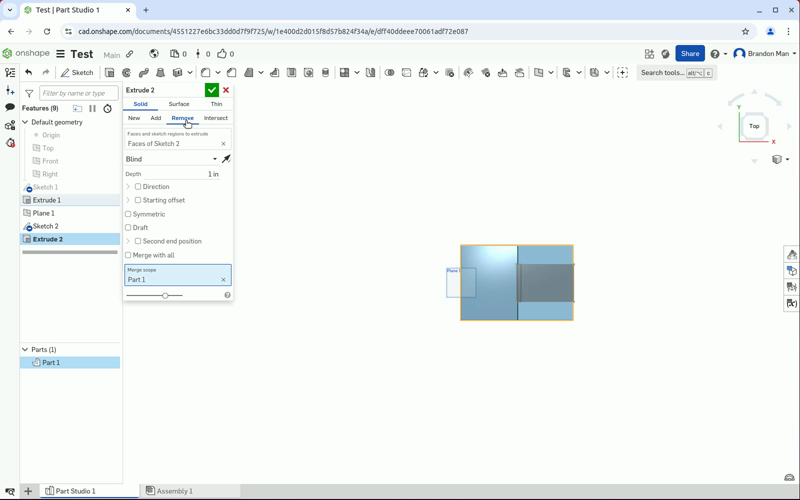
key(tab, 4)
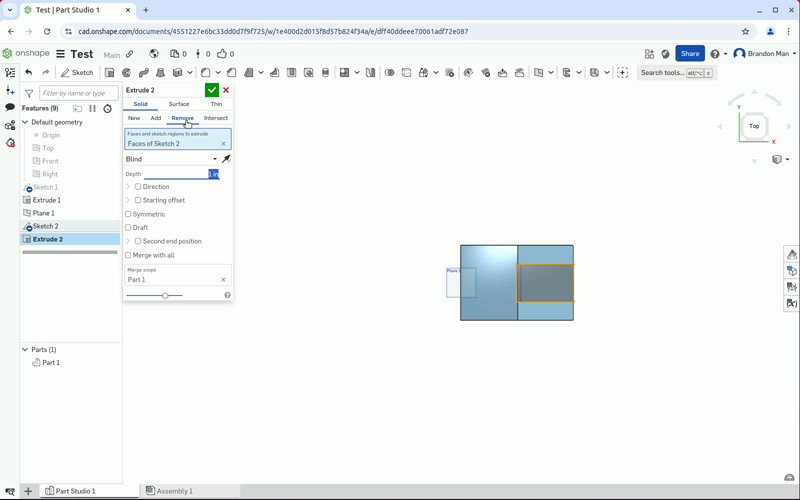
text(7.703)
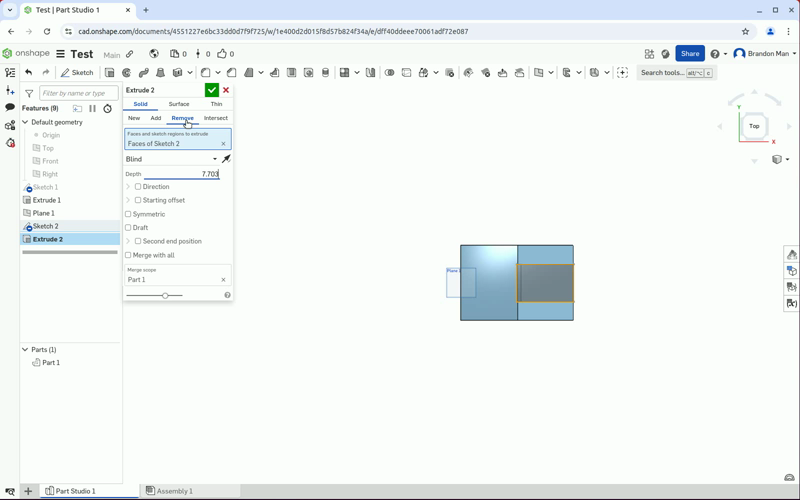
key(tab, 6)
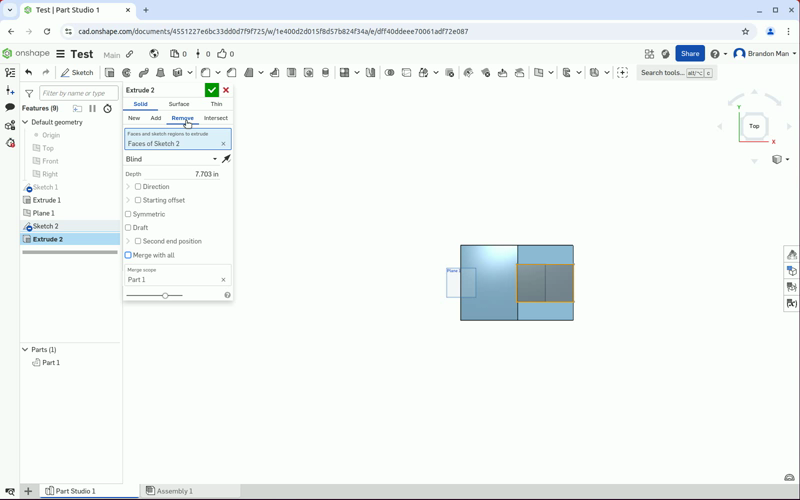
key(space)
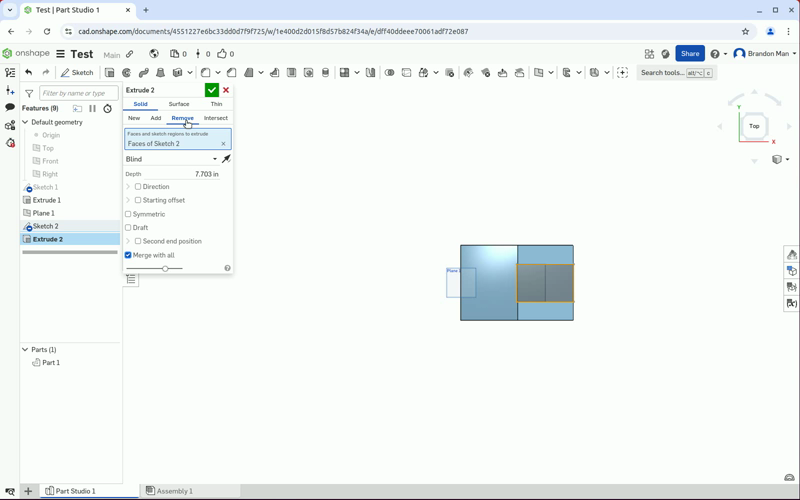
key(enter)
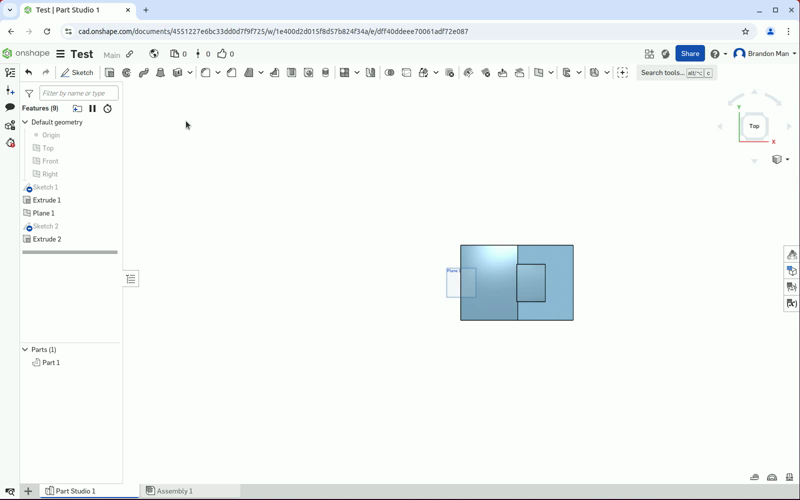
key(shift+h)
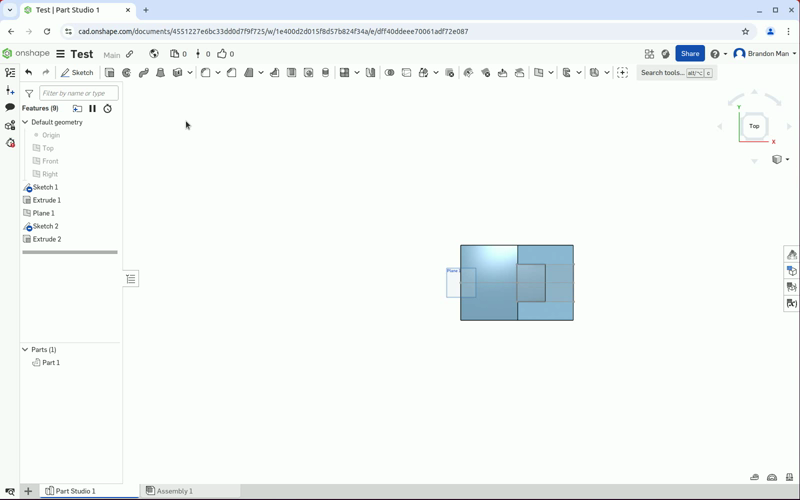
key(shift+h)
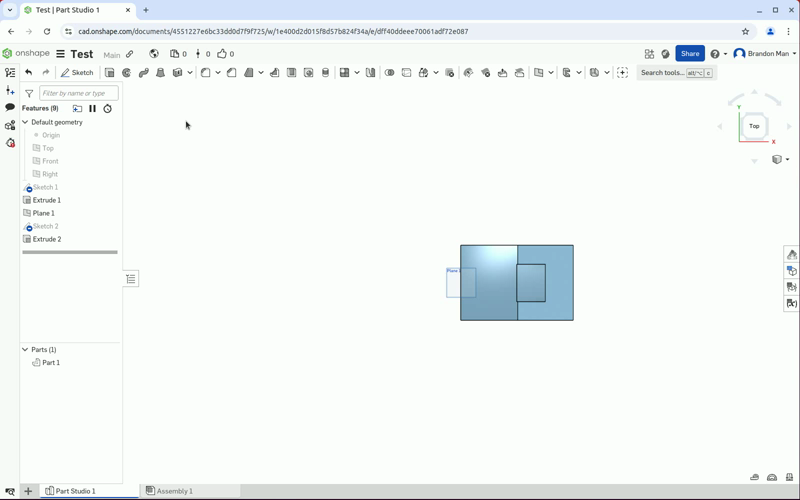
mouse_move(73, 189)
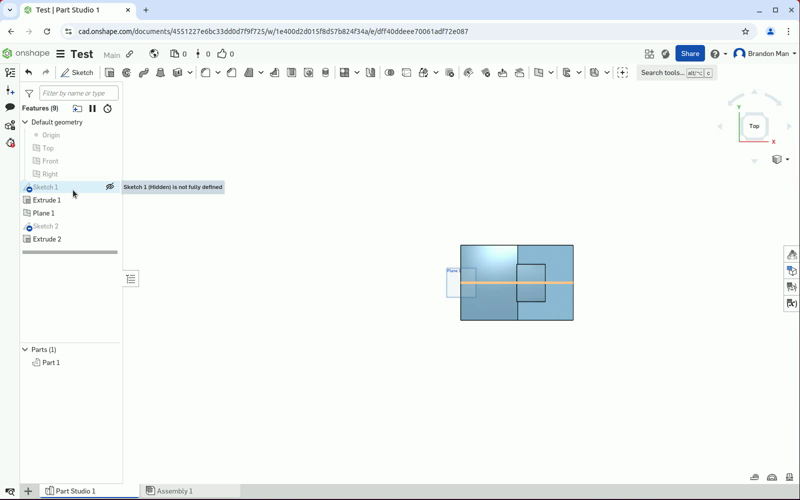
click(73, 189)
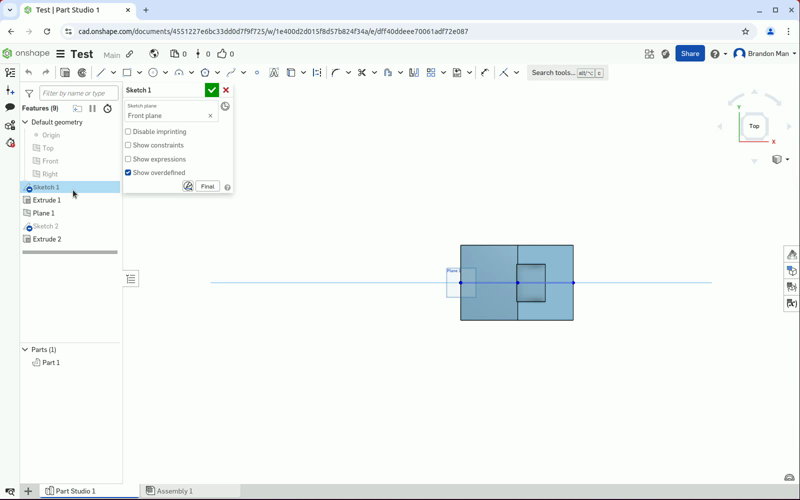
mouse_move(229, 92)
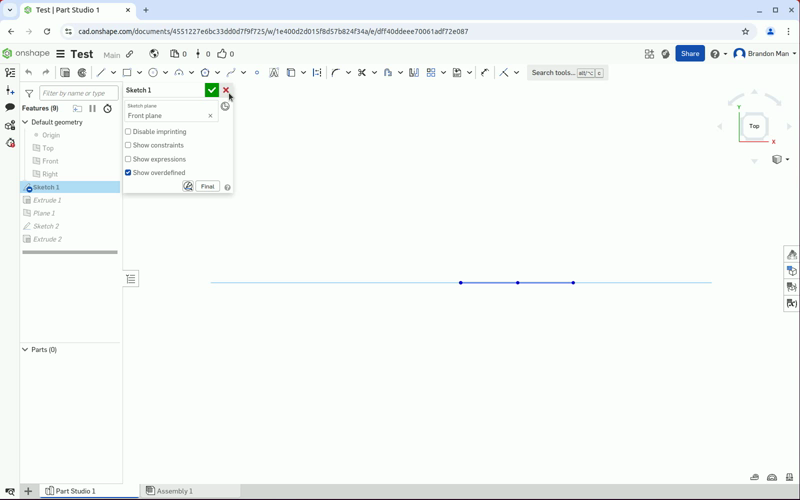
click(229, 92)
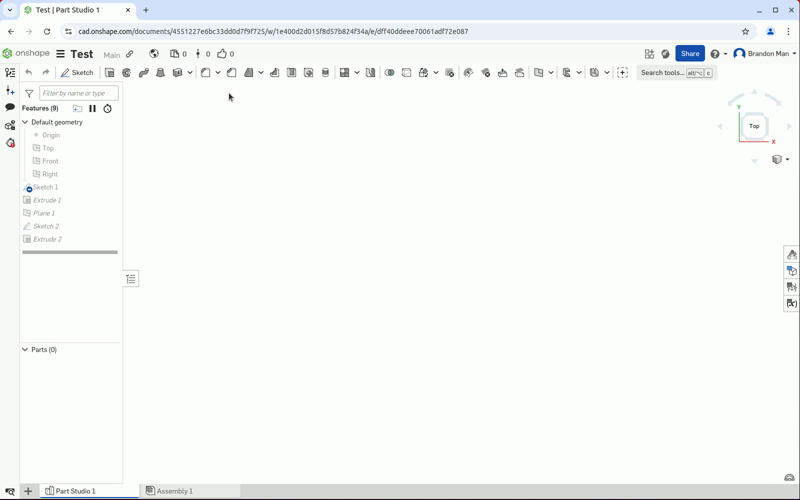
key(shift+s)
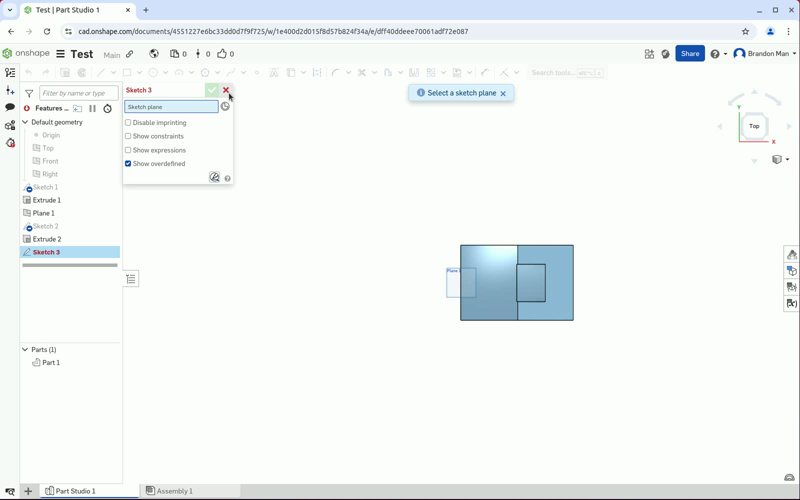
mouse_move(73, 215)
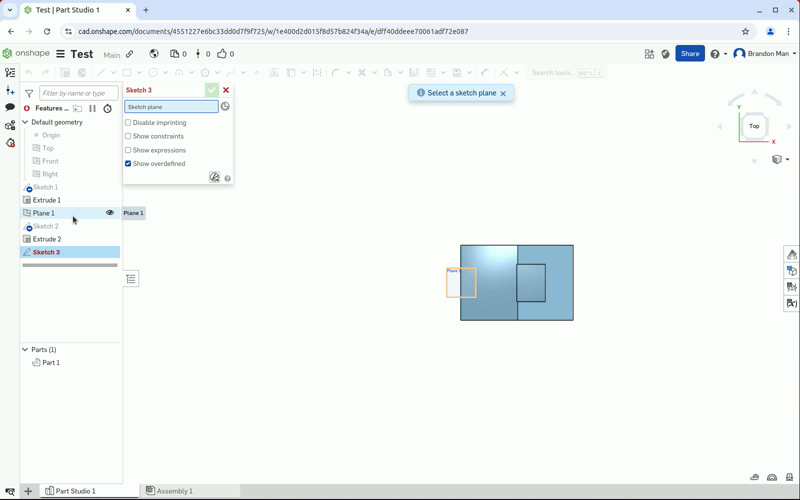
click(73, 215)
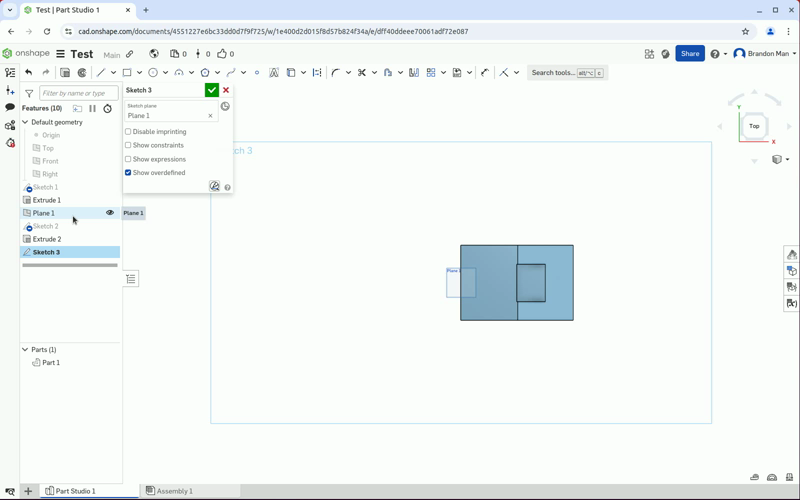
mouse_move(73, 352)
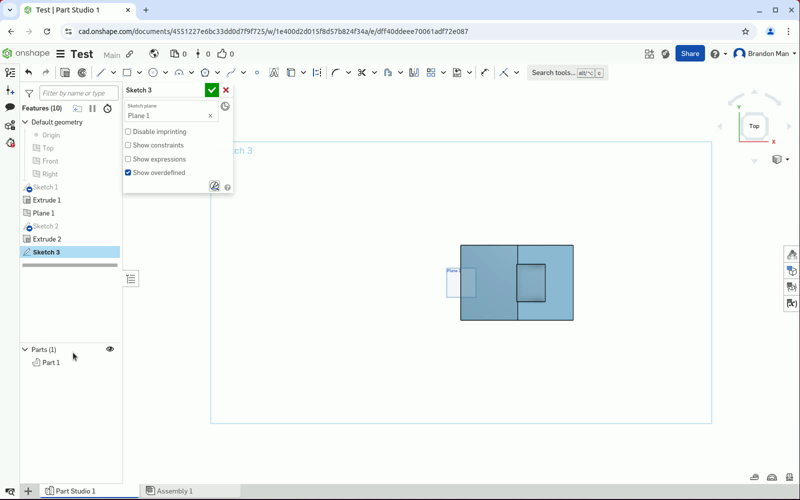
key(y)
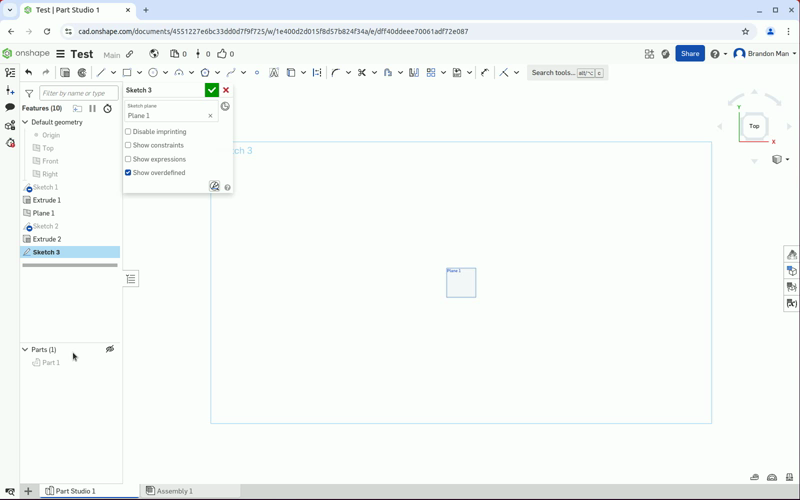
key(l)
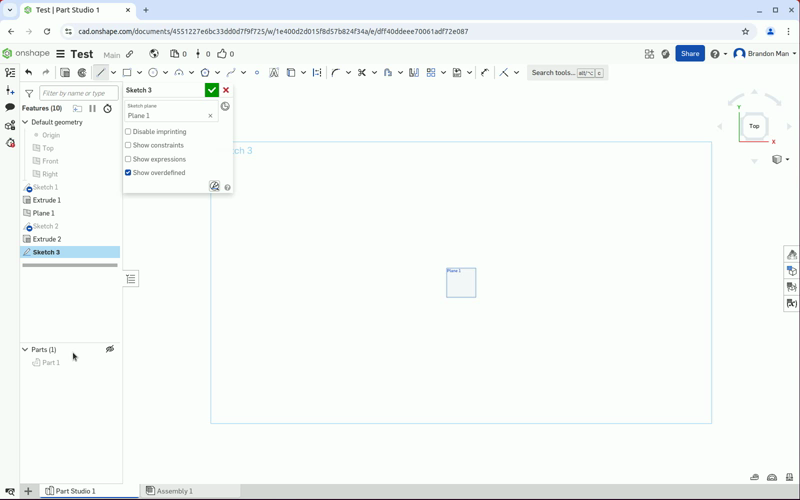
key_down(shift)
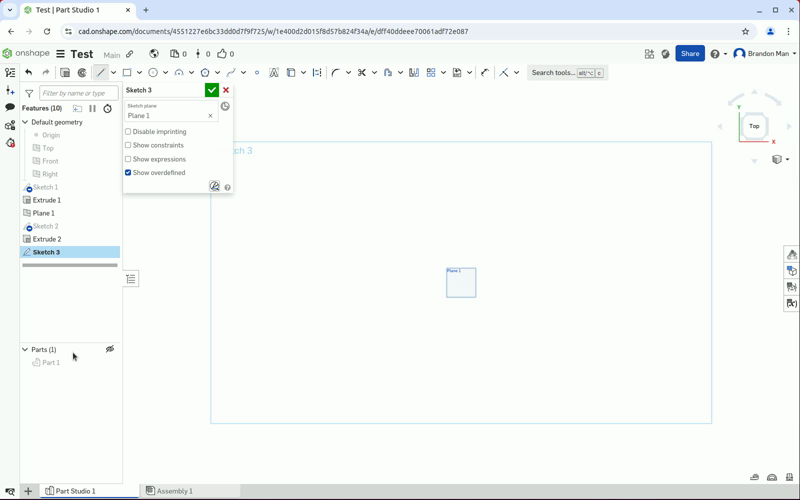
mouse_move(489, 301)
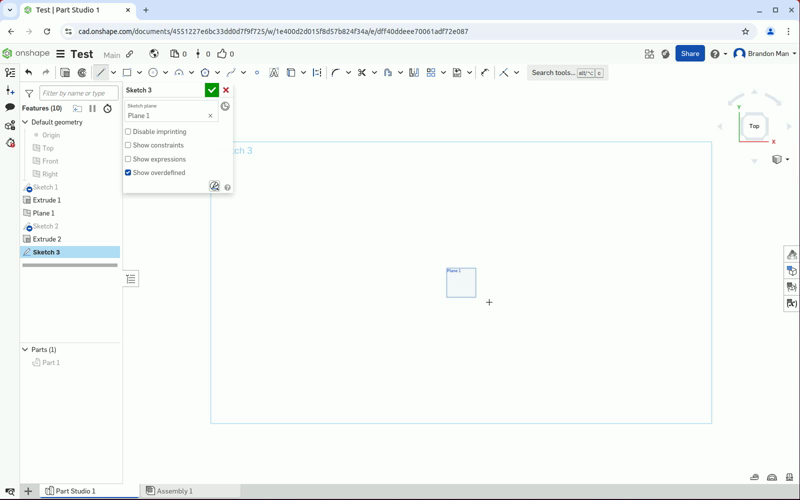
click(489, 301)
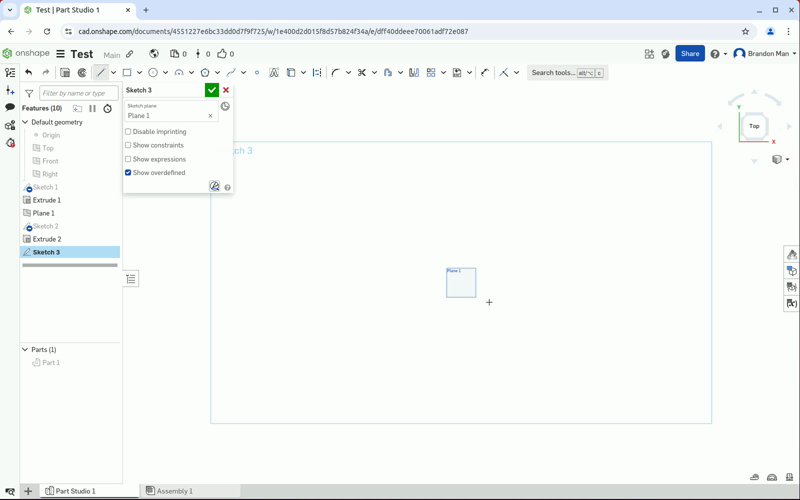
key_up(shift)
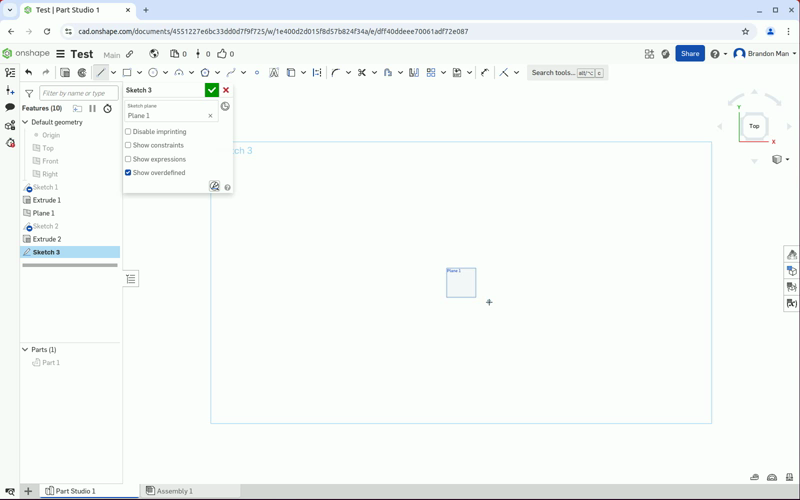
key_down(shift)
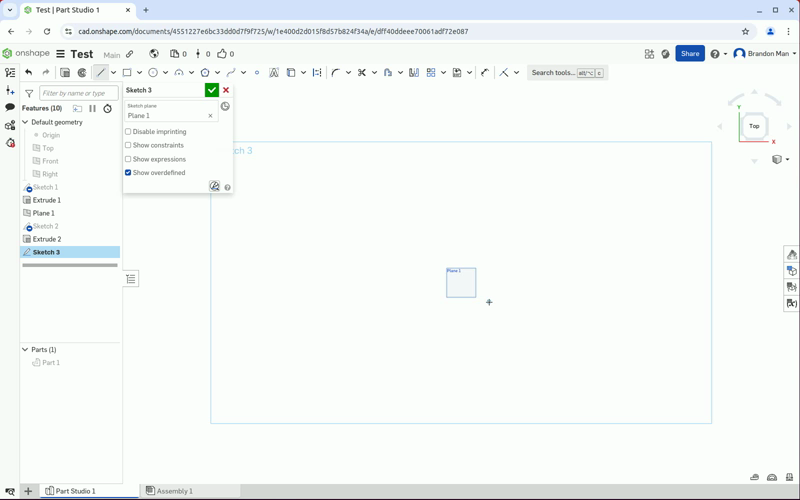
mouse_move(519, 301)
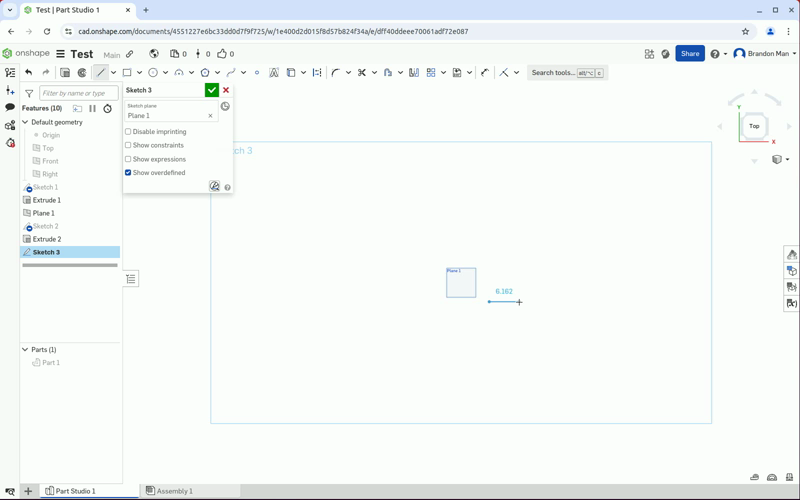
mouse_move(517, 301)
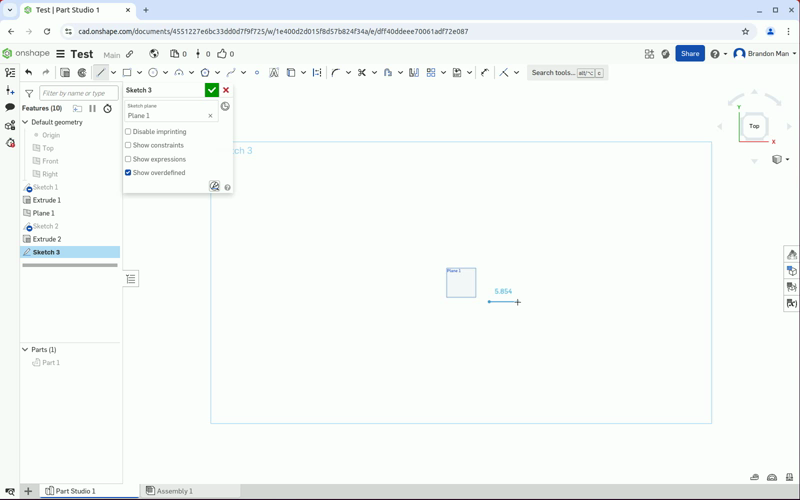
click(517, 301)
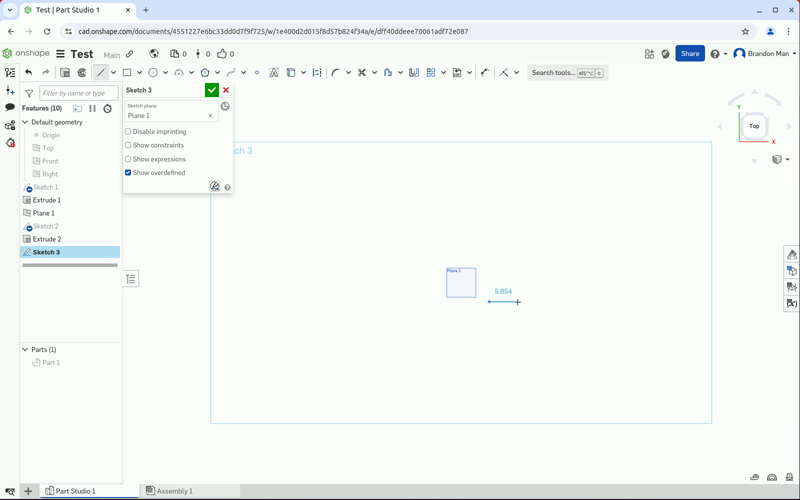
key_up(shift)
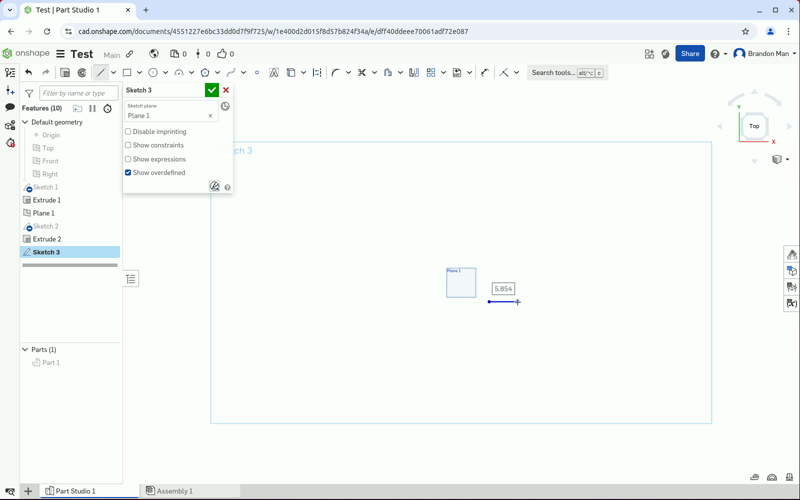
key_down(shift)
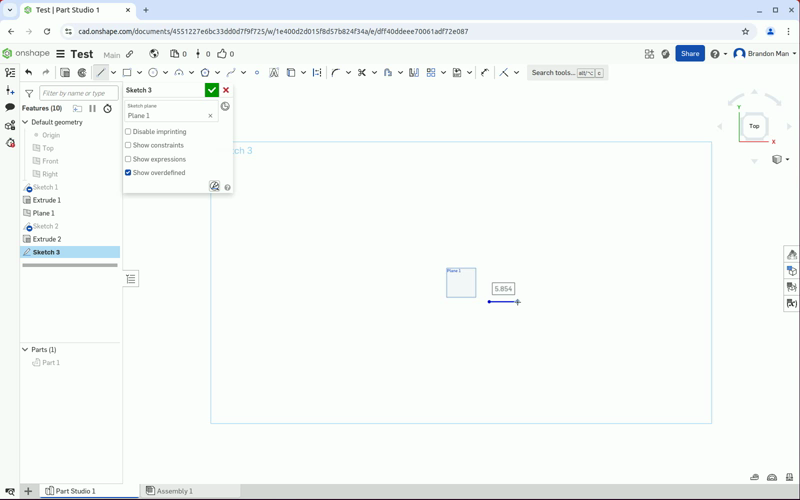
mouse_move(547, 301)
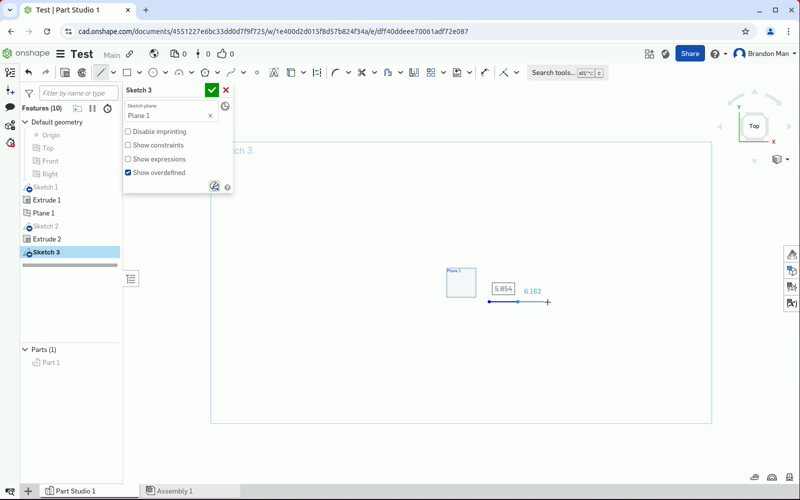
mouse_move(517, 263)
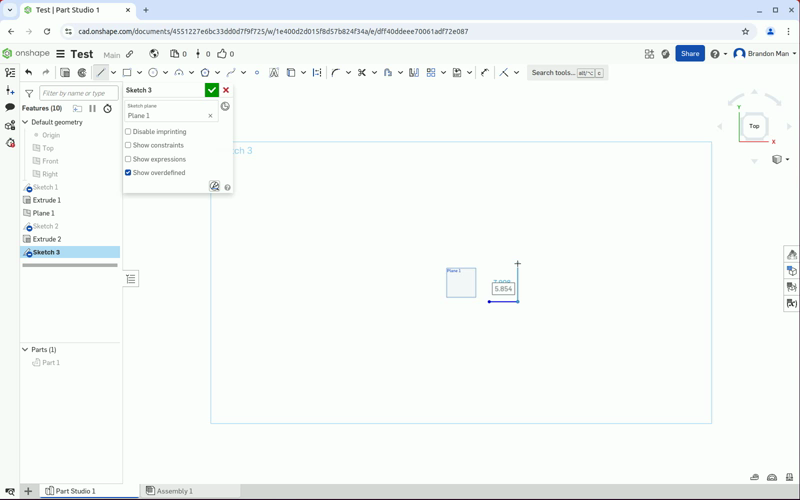
click(517, 263)
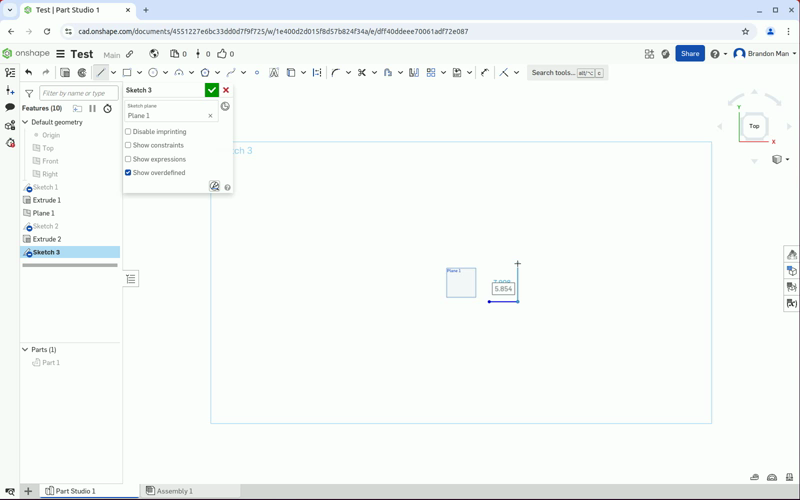
key_up(shift)
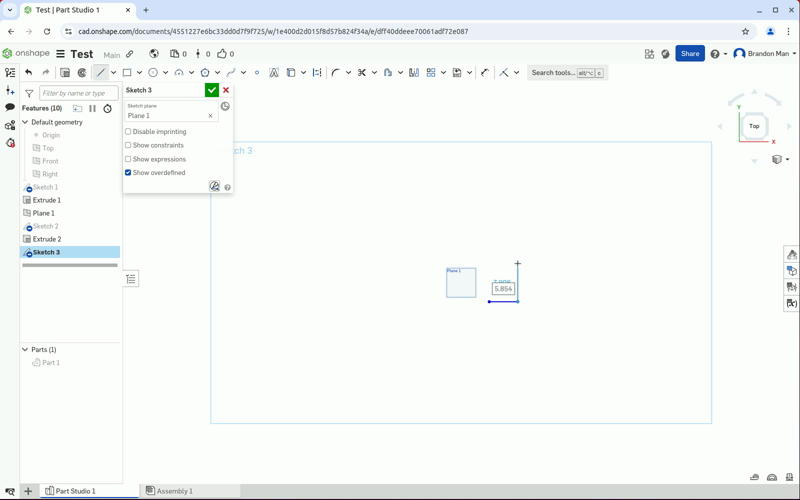
key_down(shift)
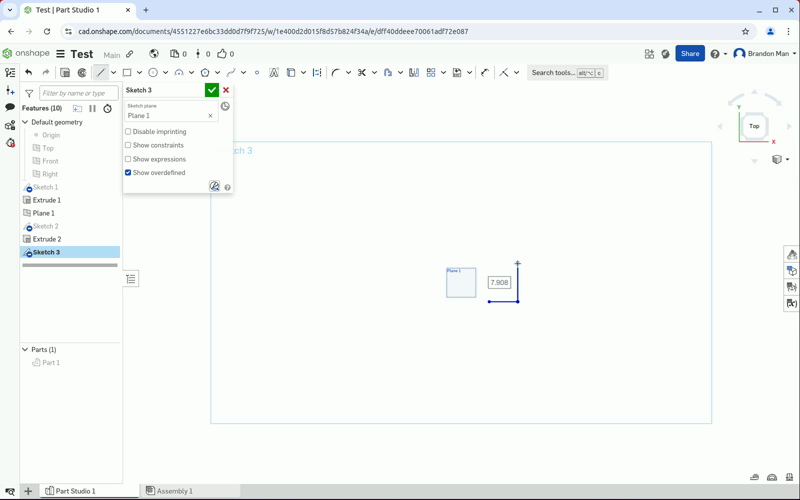
mouse_move(547, 263)
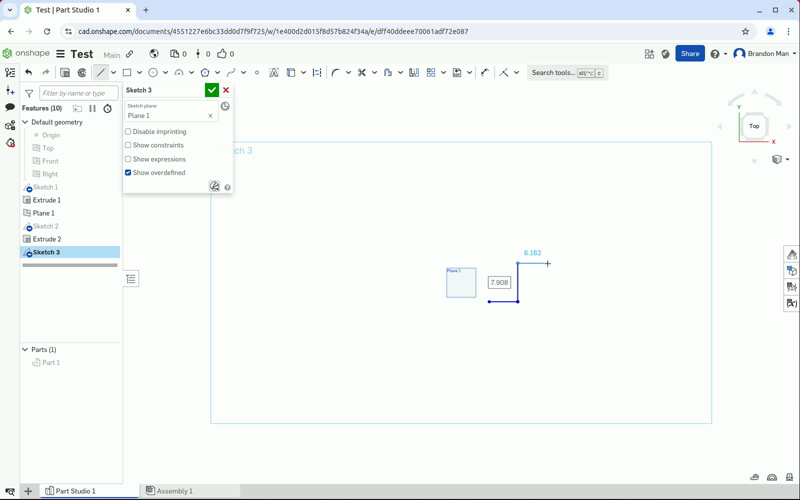
mouse_move(489, 263)
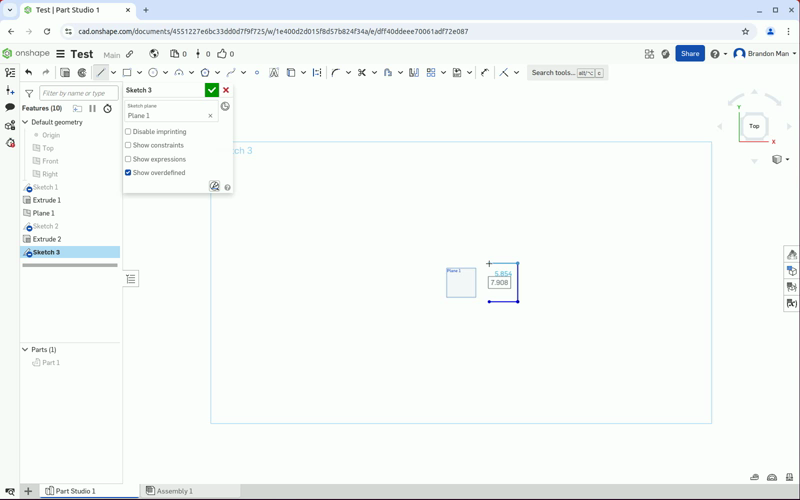
click(489, 263)
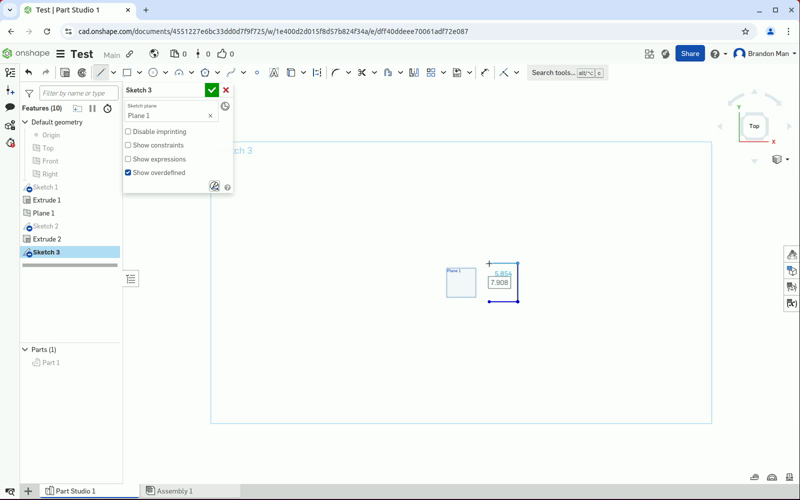
key_up(shift)
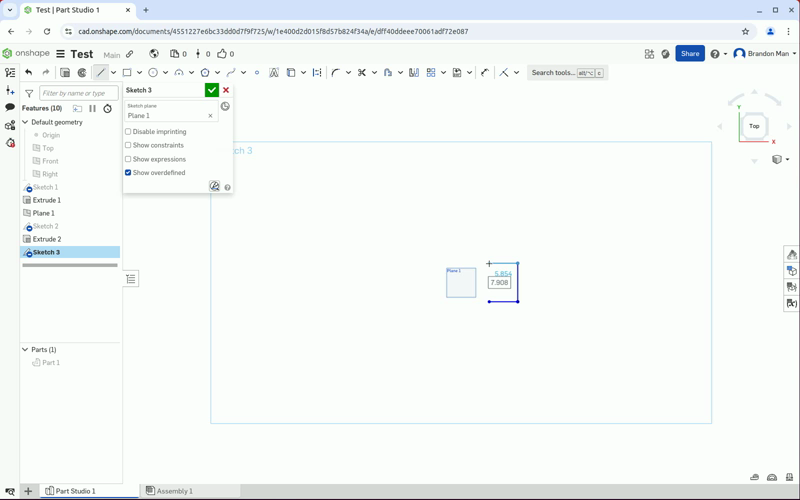
mouse_move(519, 263)
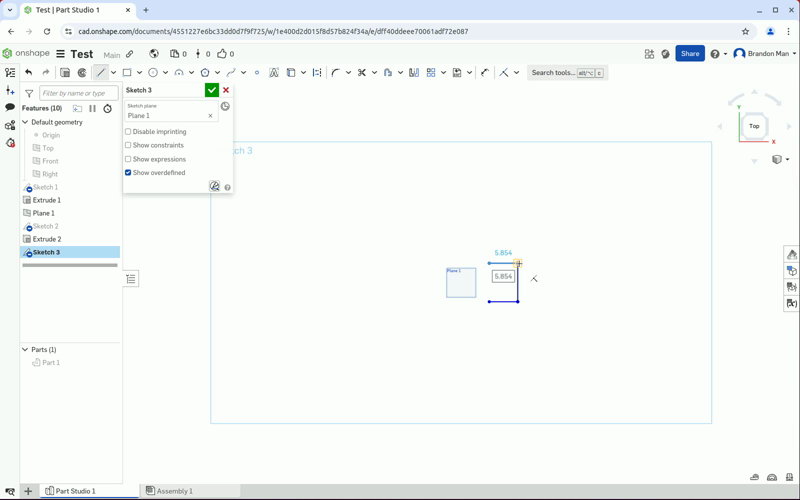
key_down(shift)
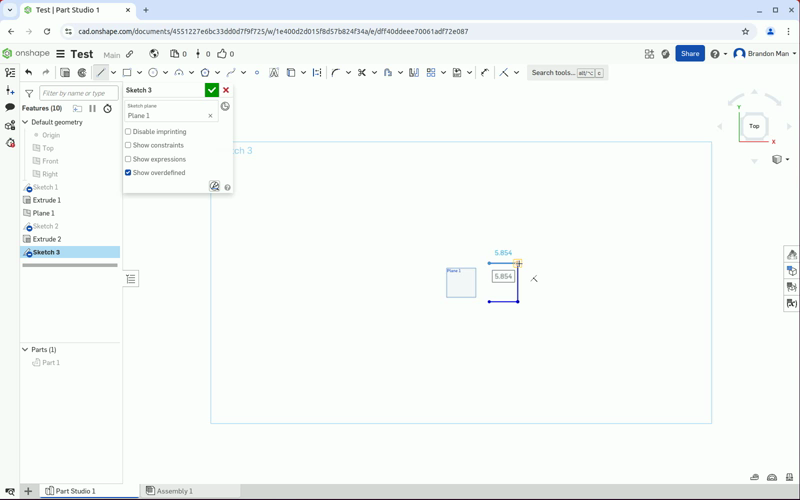
mouse_move(489, 301)
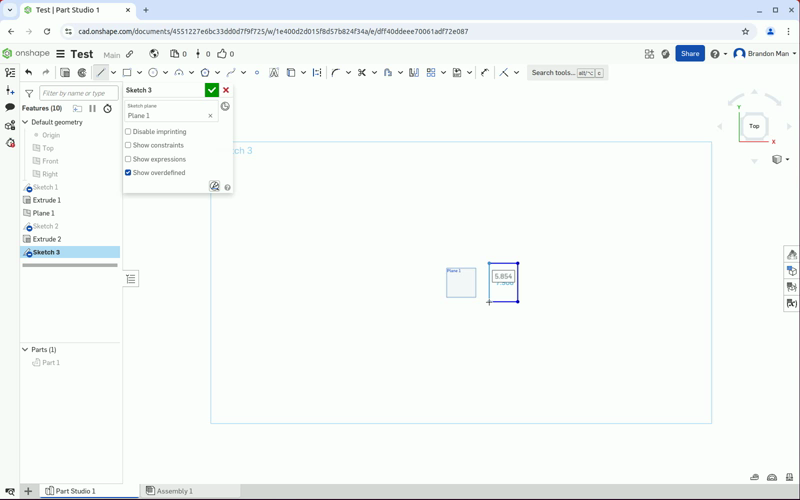
key_up(shift)
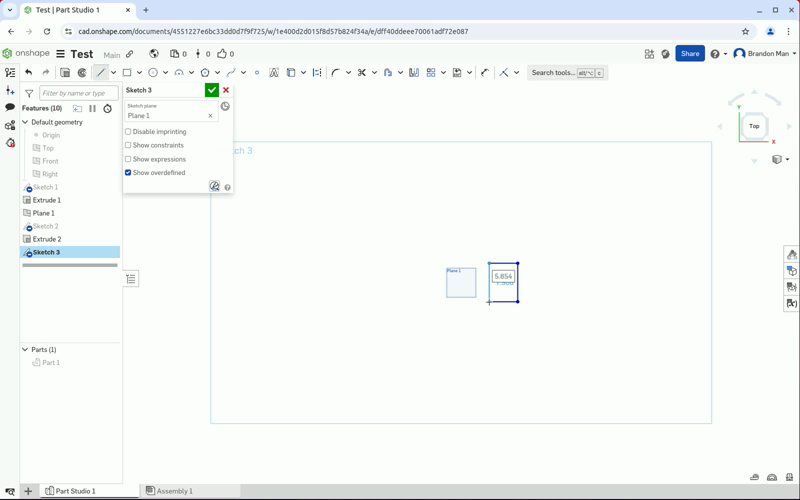
click(489, 301)
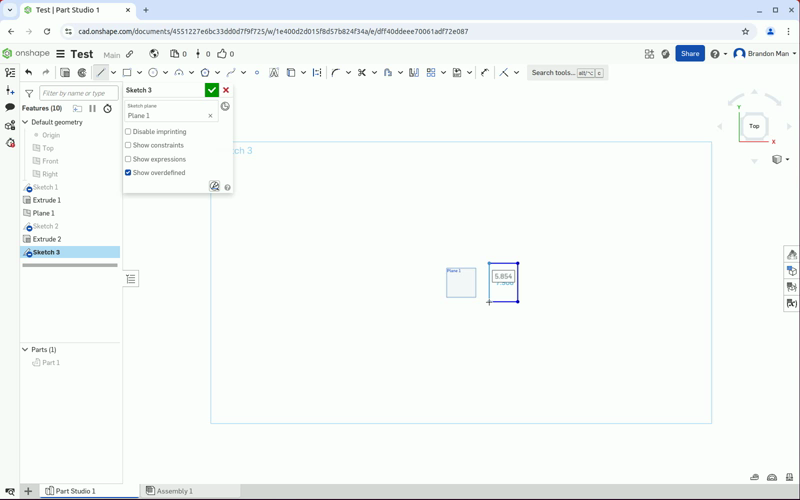
key(esc)
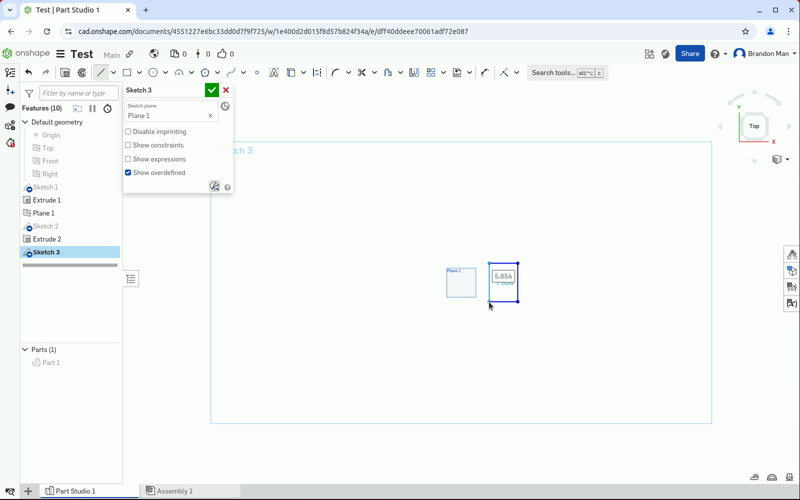
mouse_move(501, 296)
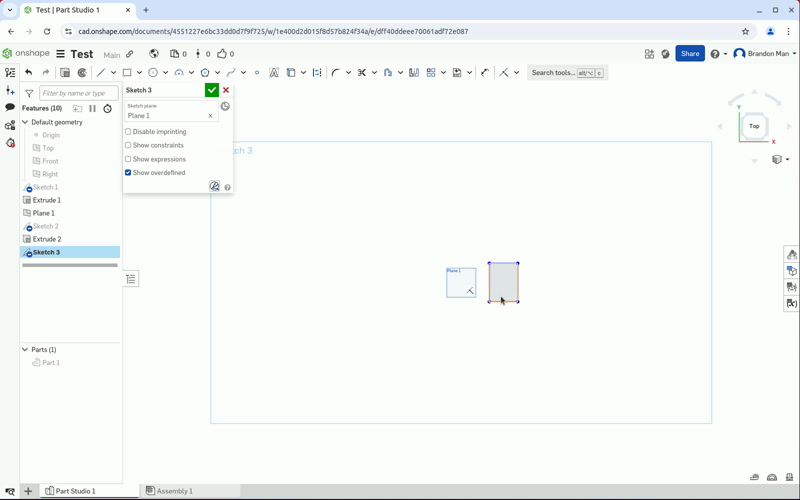
scroll(6)
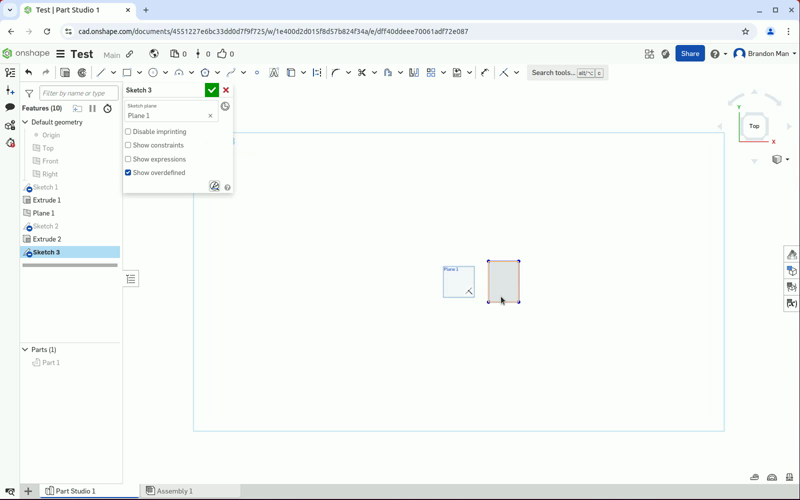
scroll(6)
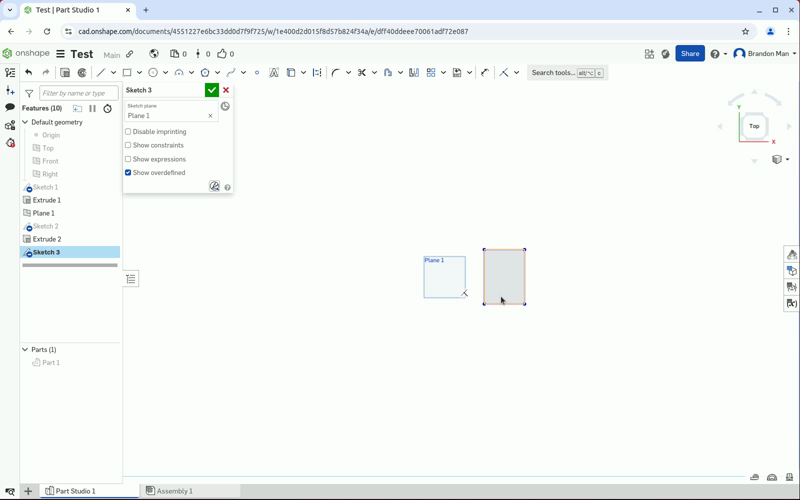
scroll(6)
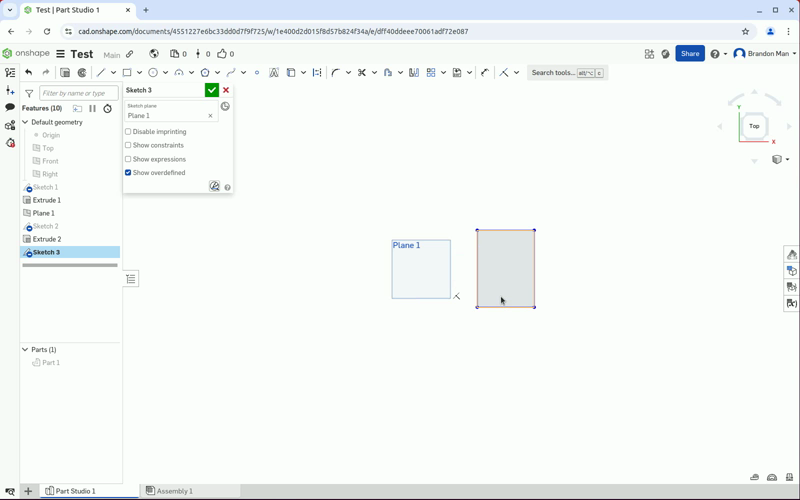
scroll(6)
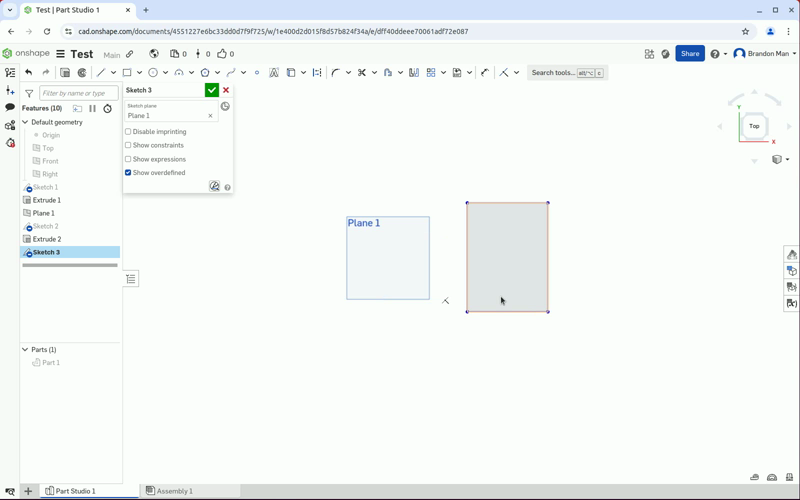
scroll(6)
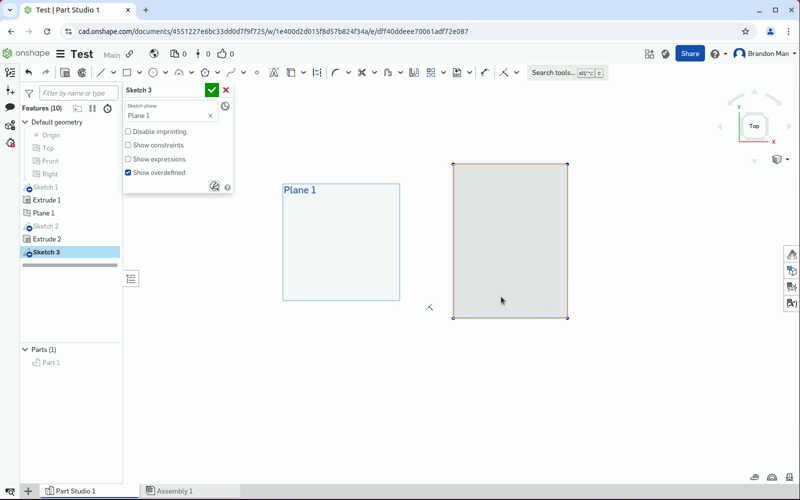
scroll(6)
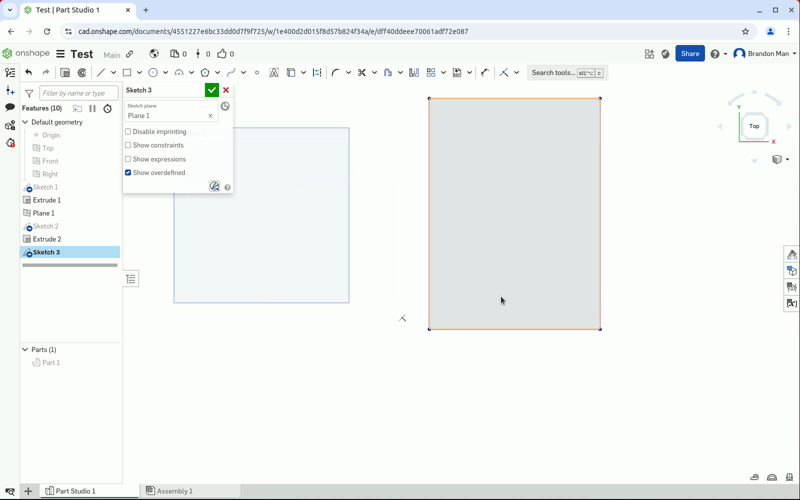
scroll(6)
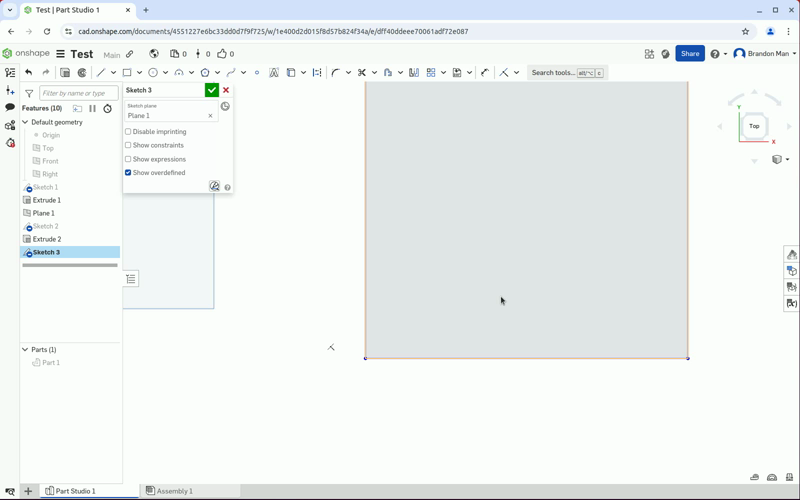
click(501, 296)
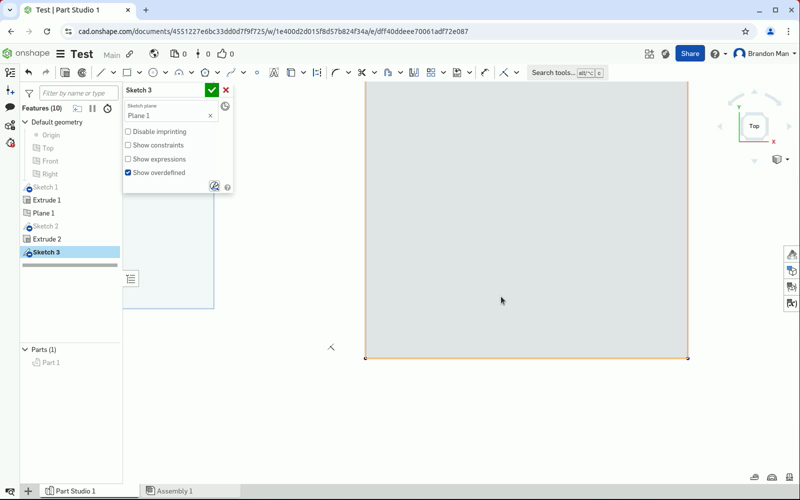
scroll(-6)
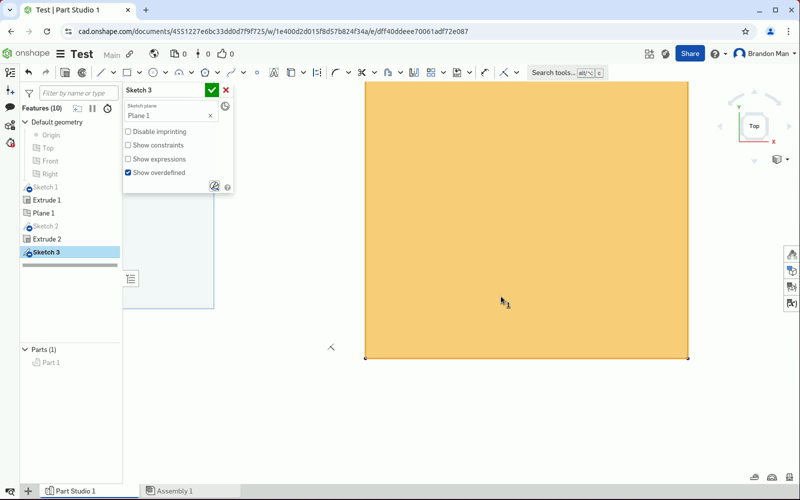
scroll(-6)
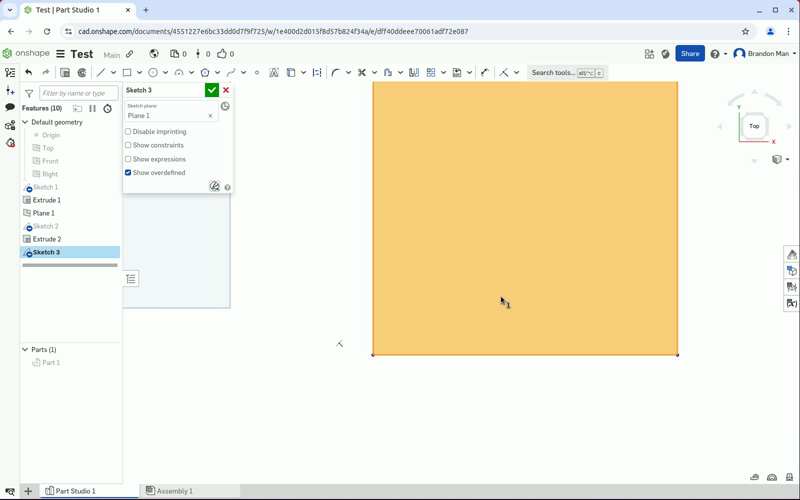
scroll(-6)
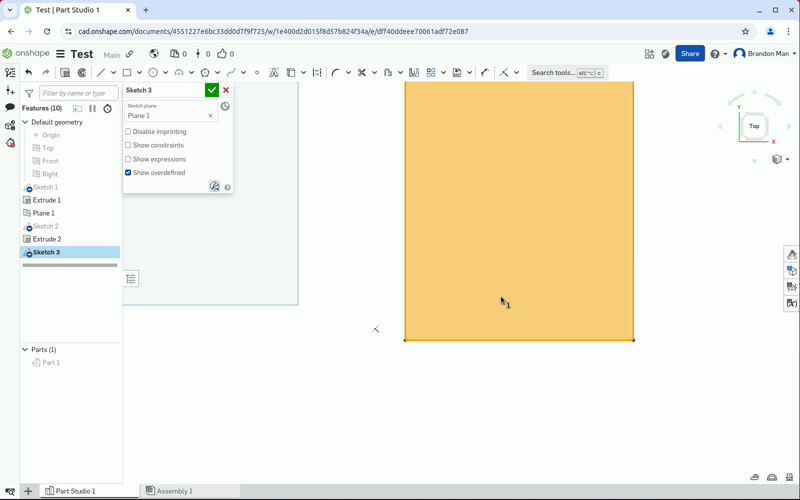
scroll(-6)
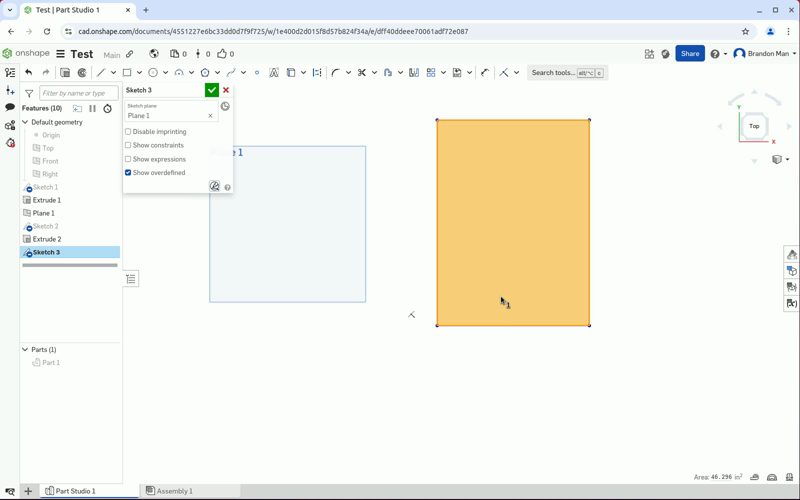
scroll(-6)
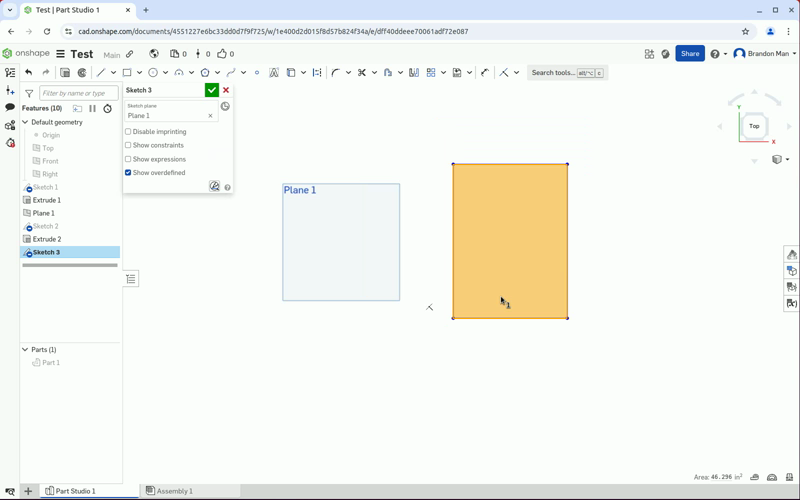
scroll(-6)
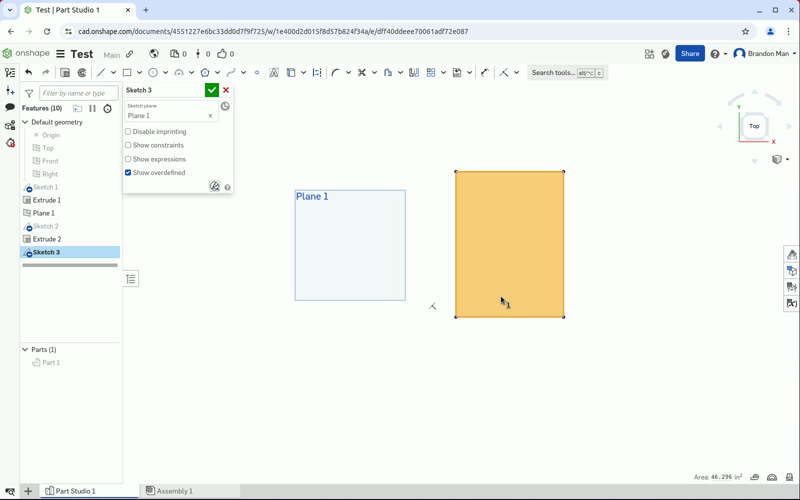
scroll(-6)
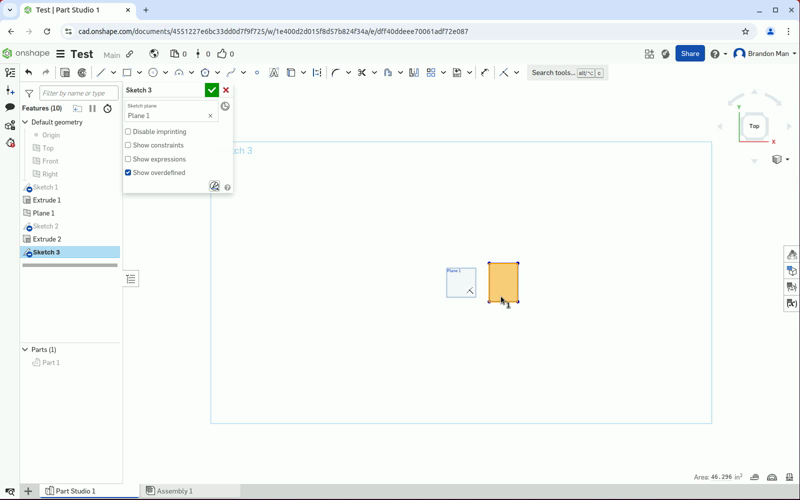
mouse_move(73, 352)
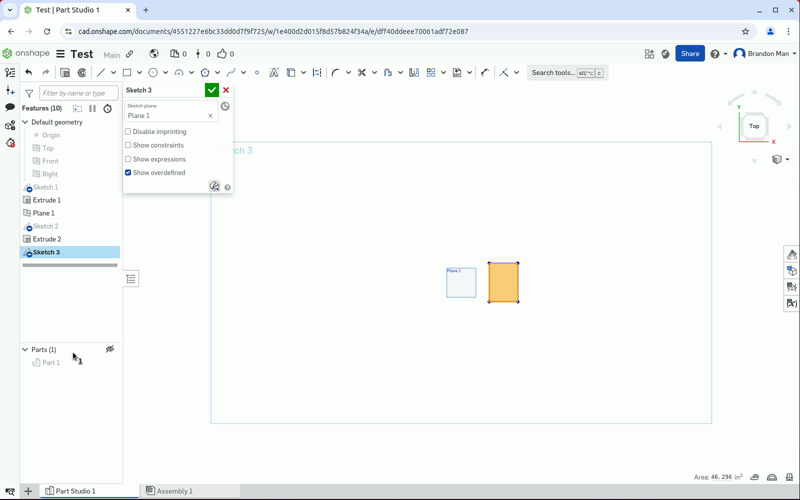
key(shift+y)
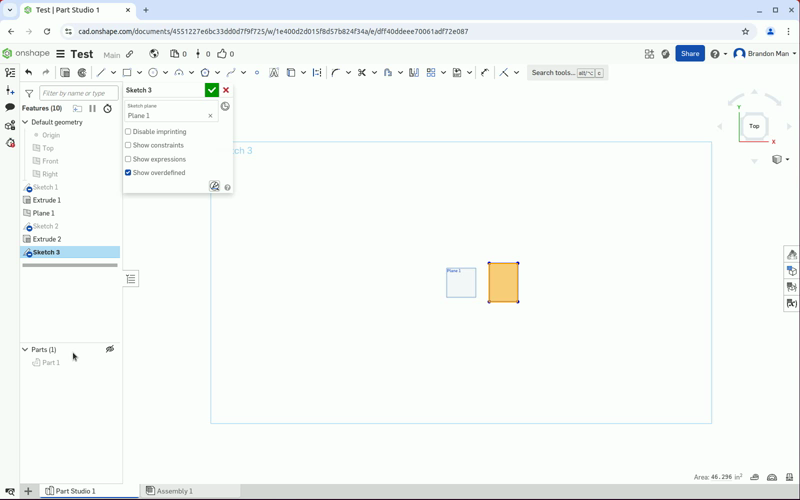
key(shift+e)
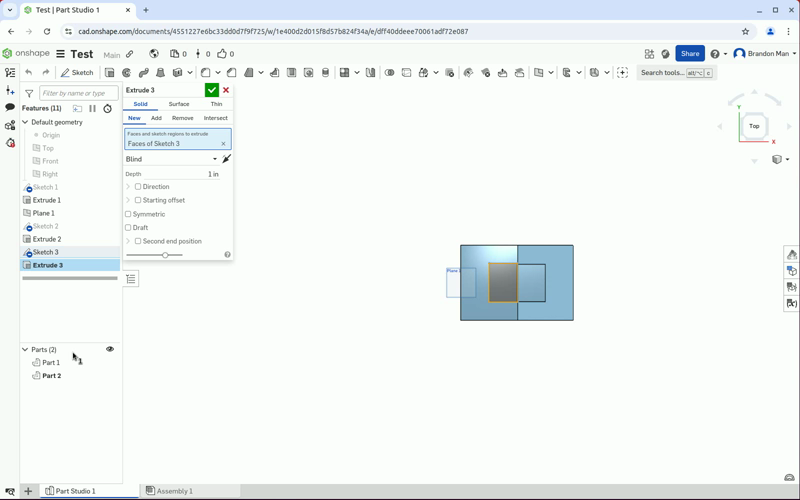
mouse_move(143, 106)
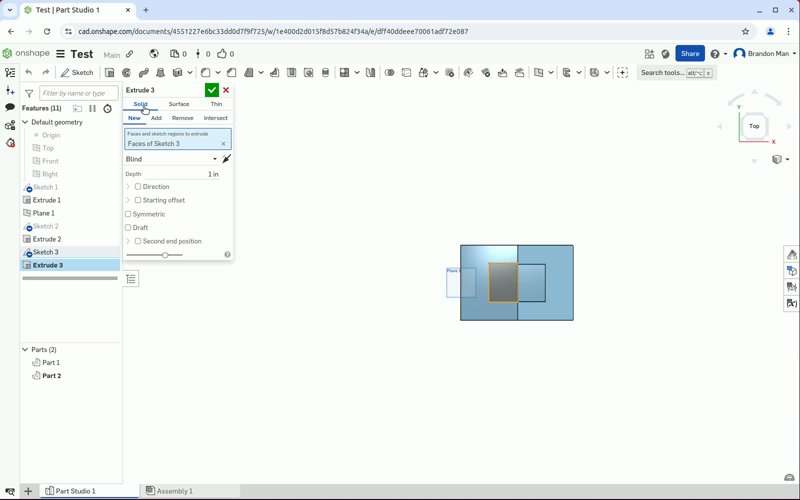
click(143, 106)
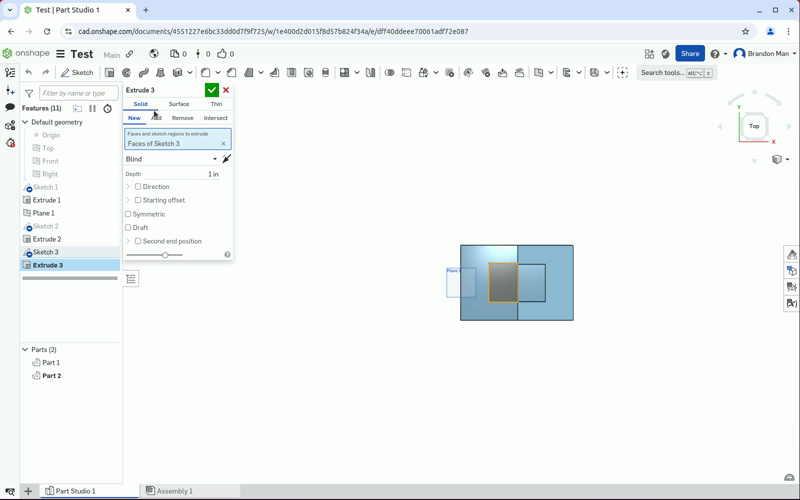
mouse_move(186, 120)
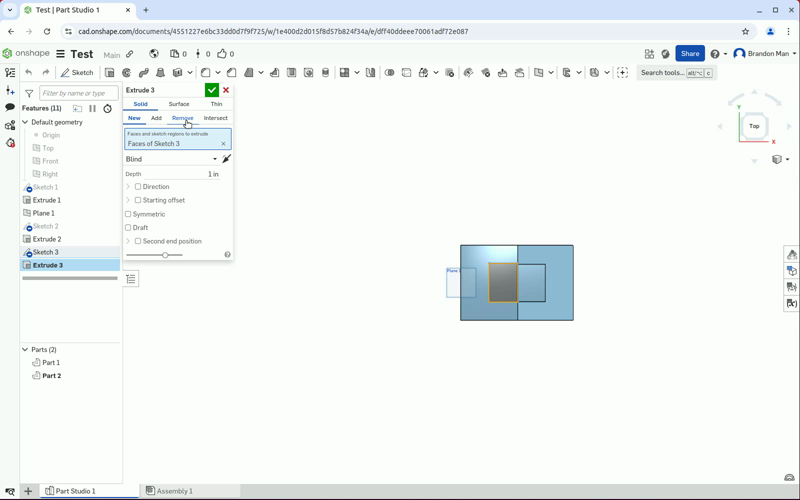
click(186, 120)
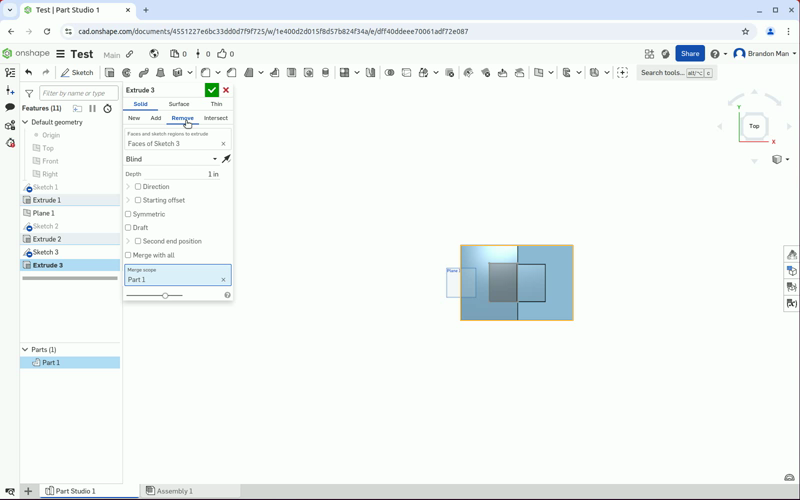
key(tab, 4)
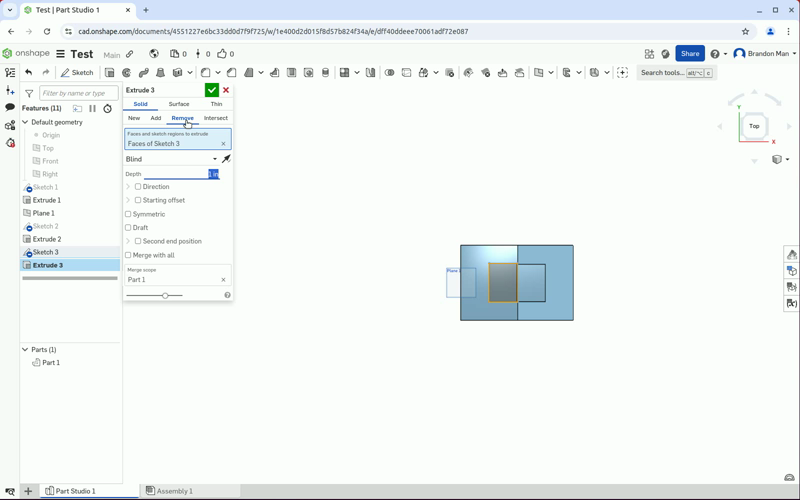
text(7.703)
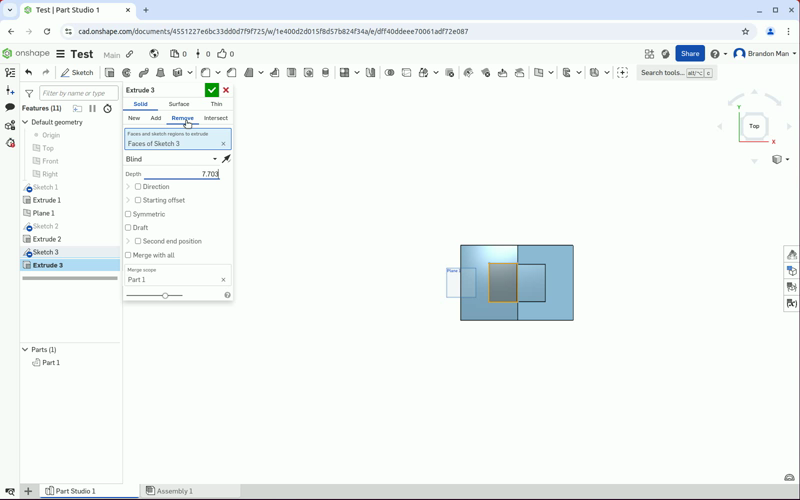
key(tab, 6)
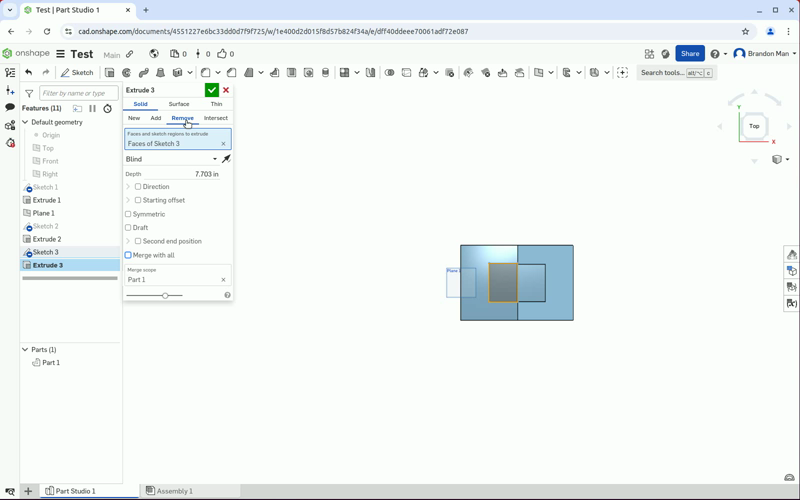
key(space)
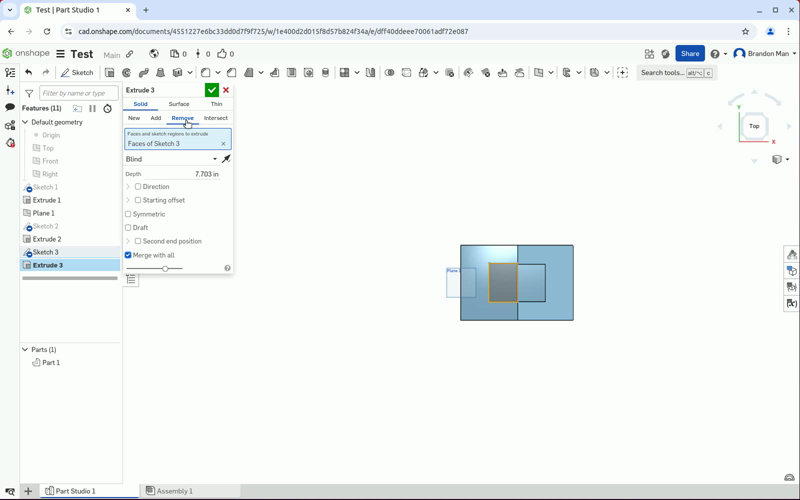
key(enter)
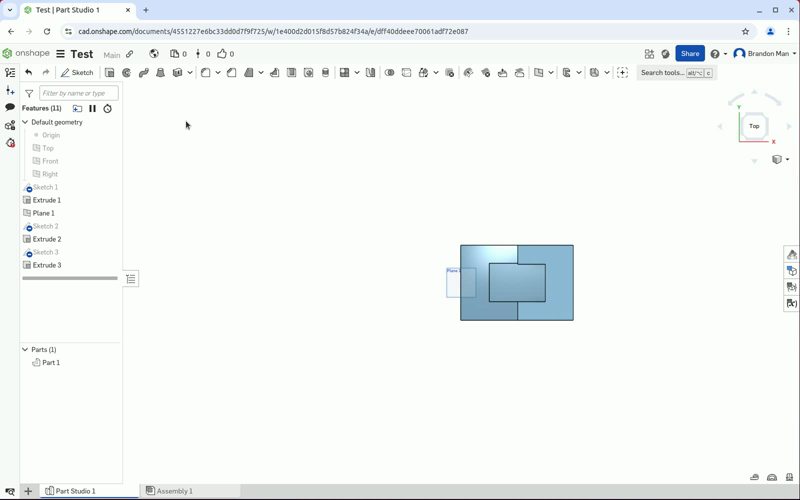
key(shift+h)
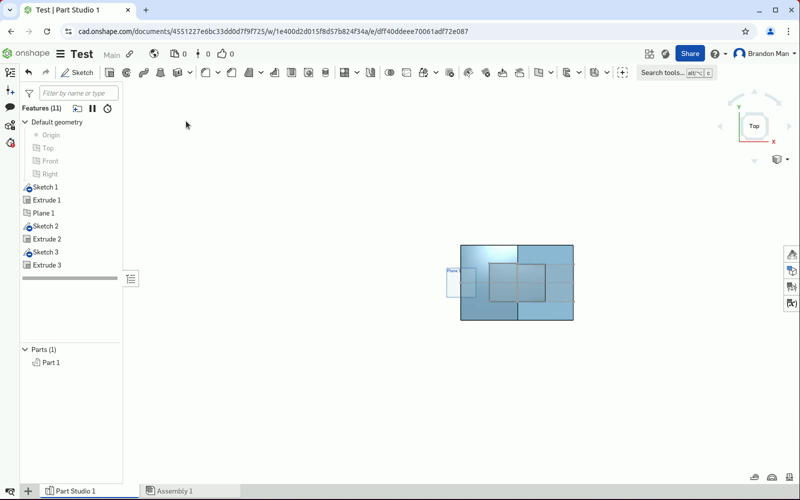
key(shift+h)
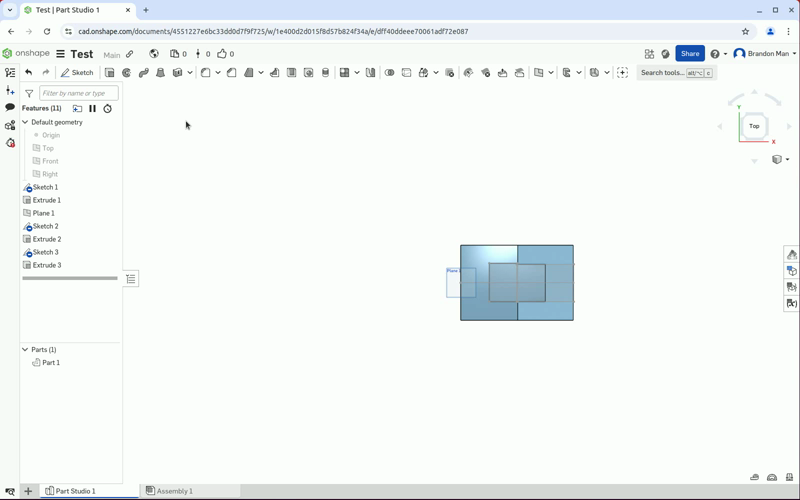
key(shift+7)
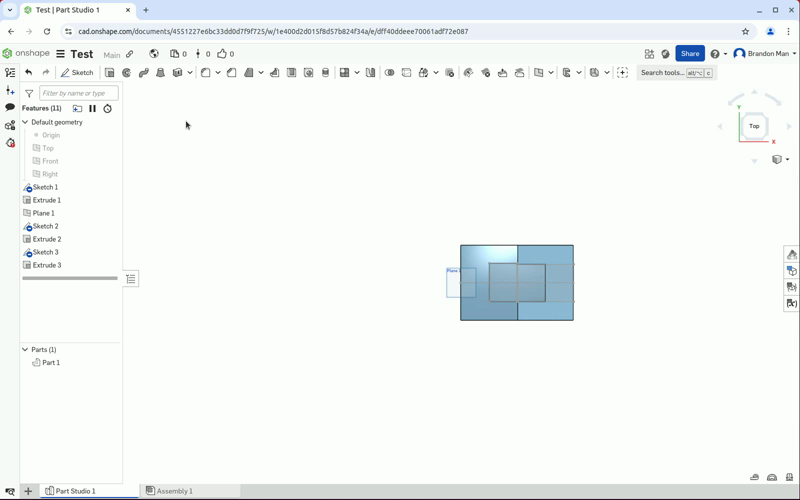
key(up, 3)
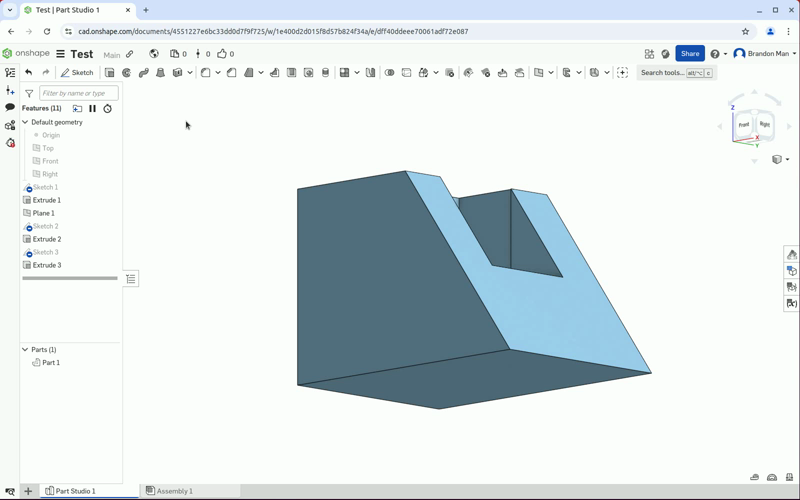
key(left, 3)
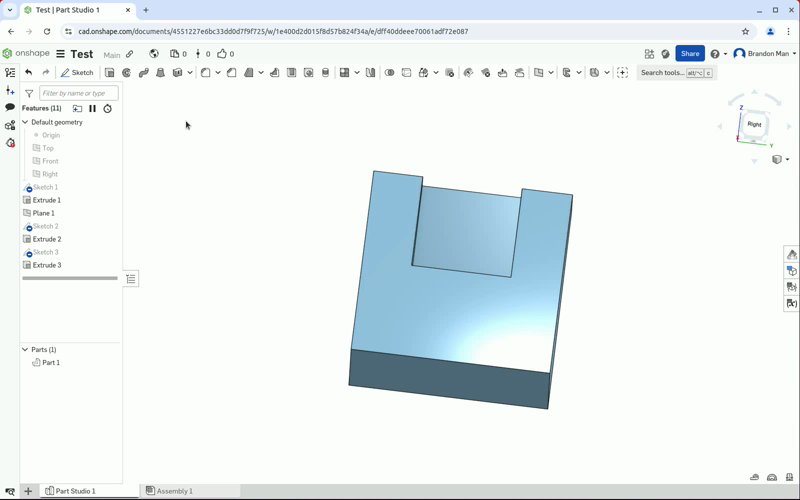
key(right, 3)
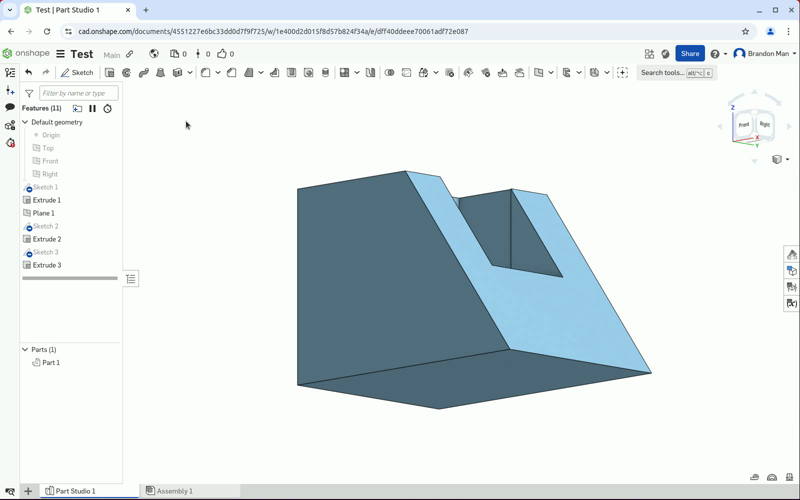
key(down, 3)
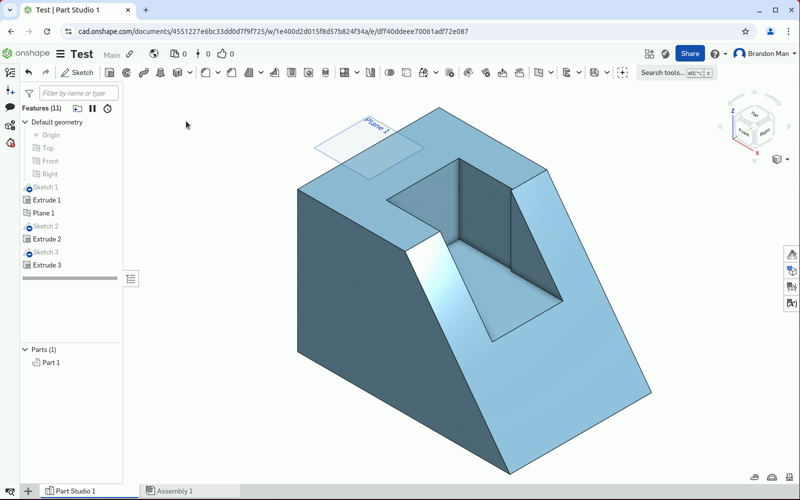
mouse_move(73, 189)
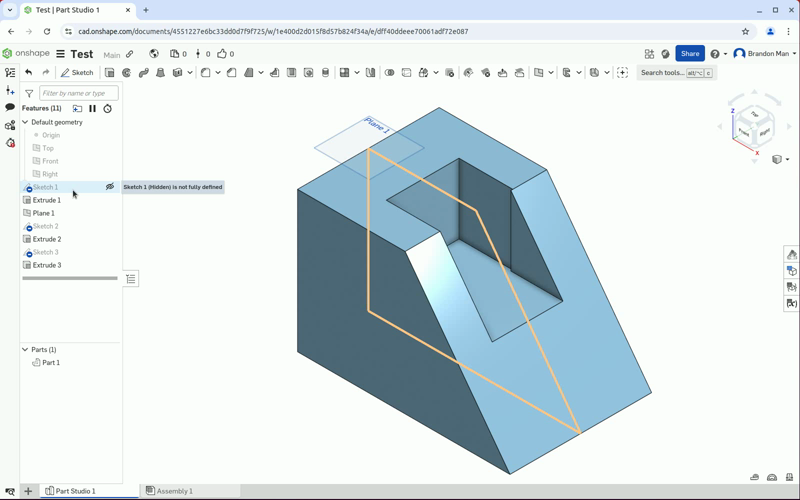
click(73, 189)